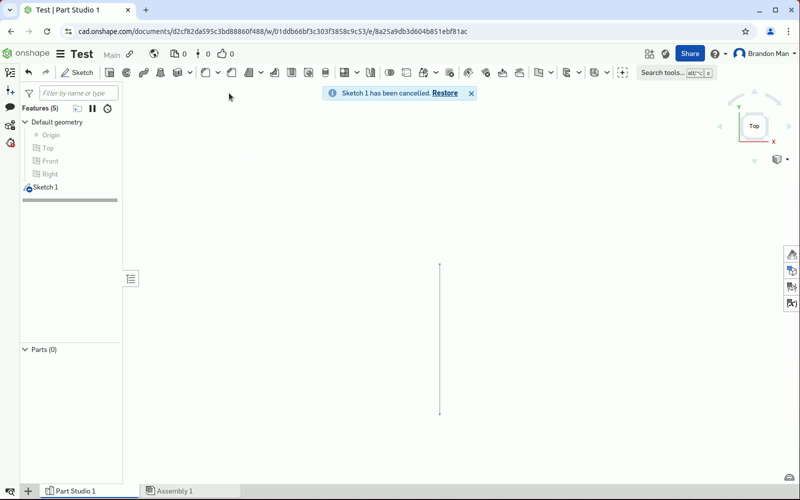
key(shift+h)
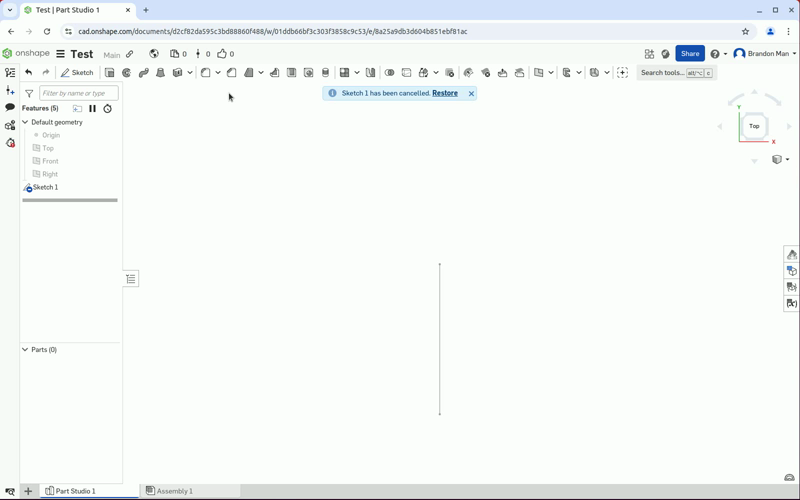
key(shift+s)
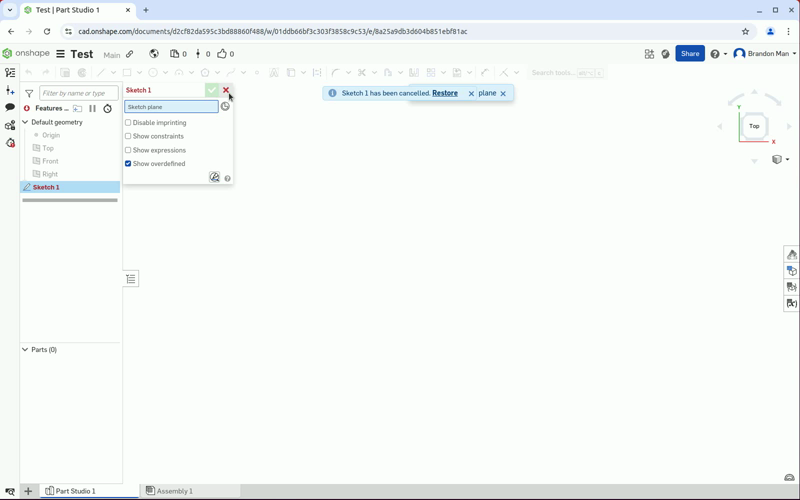
mouse_move(73, 150)
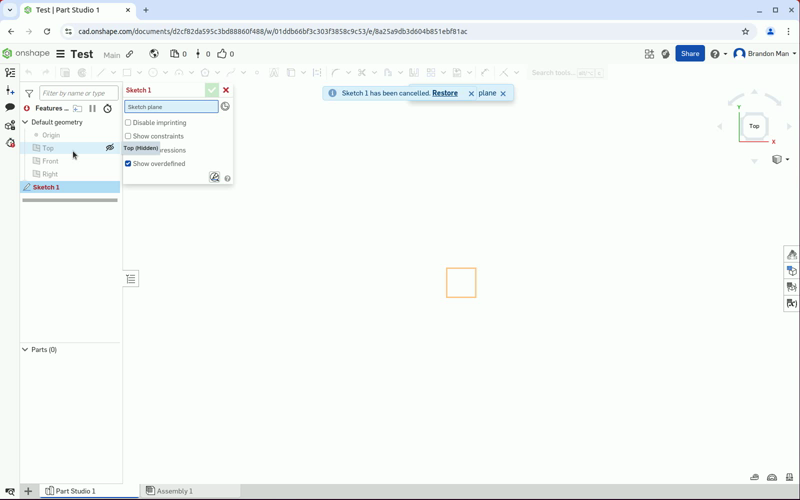
click(73, 150)
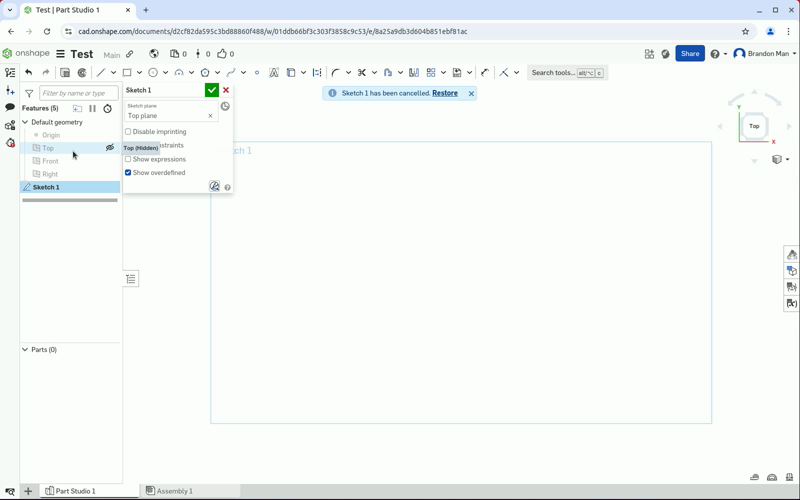
mouse_move(73, 352)
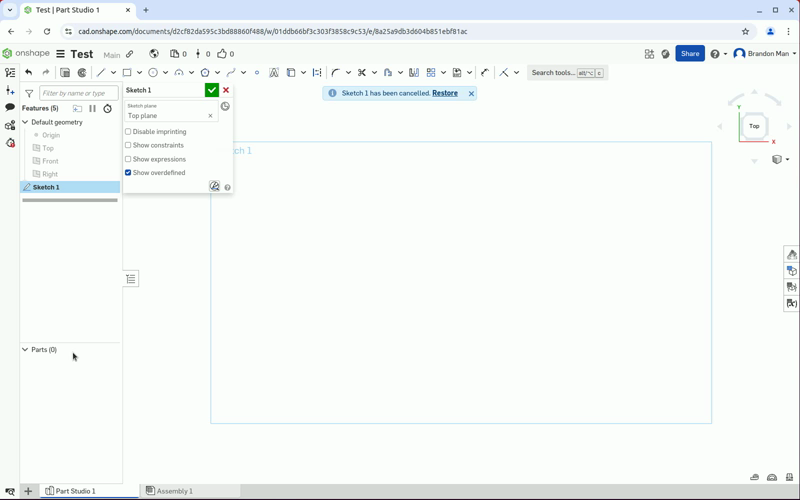
key(y)
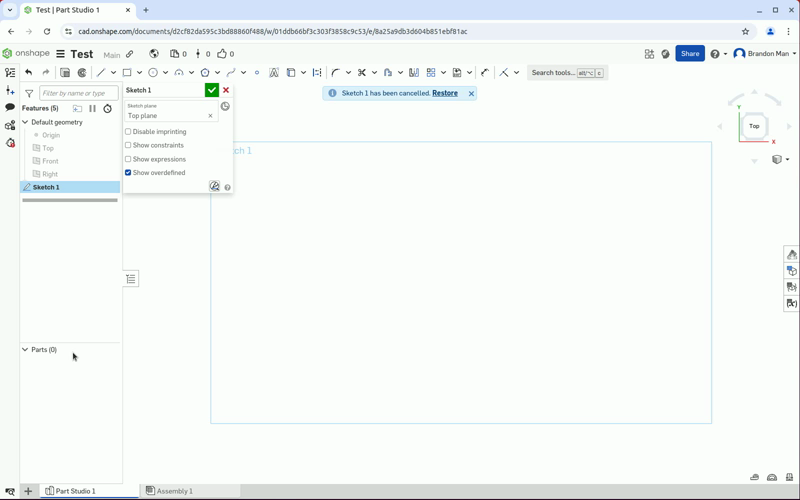
key(l)
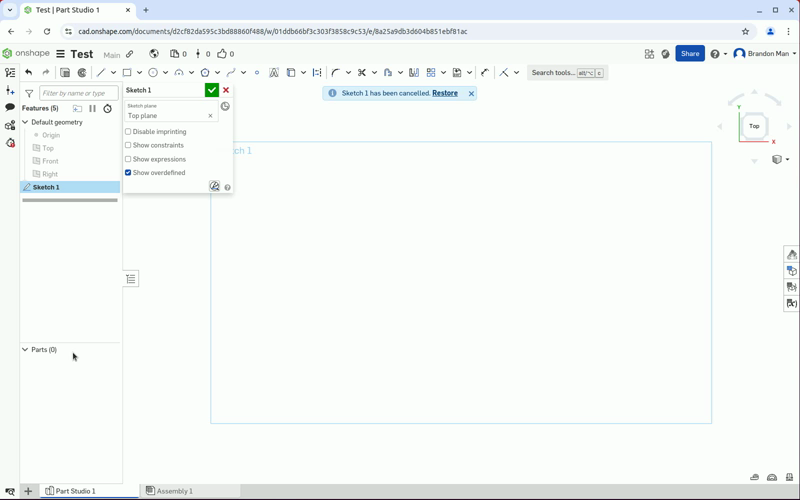
key_down(shift)
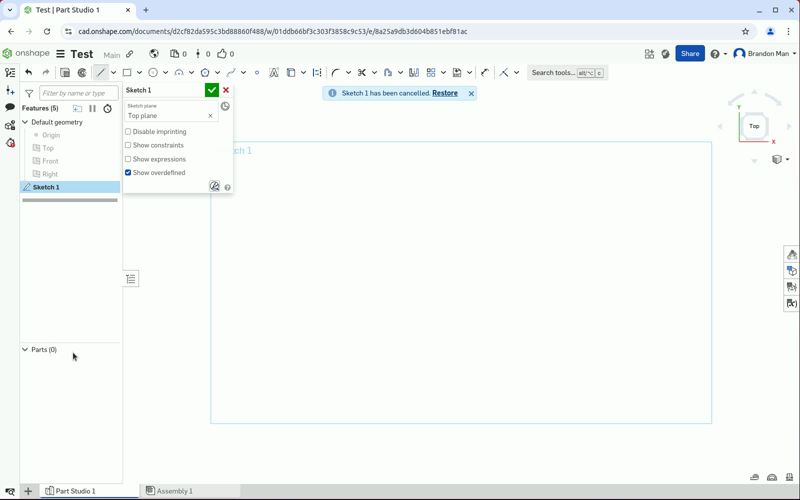
mouse_move(348, 395)
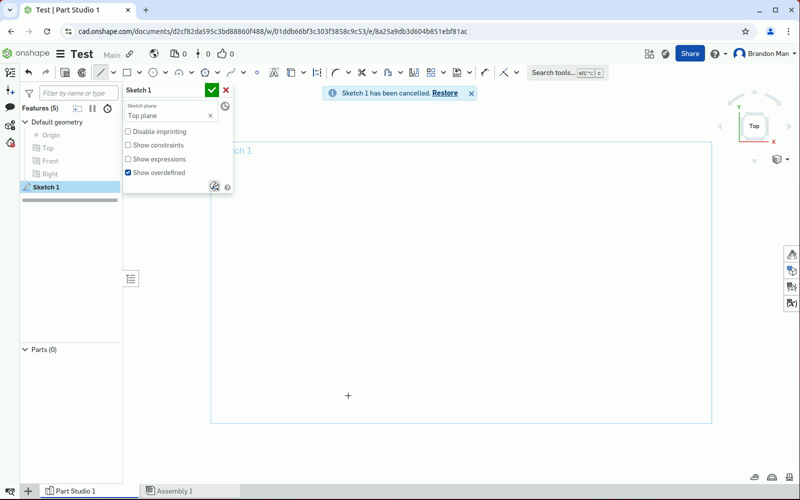
click(348, 395)
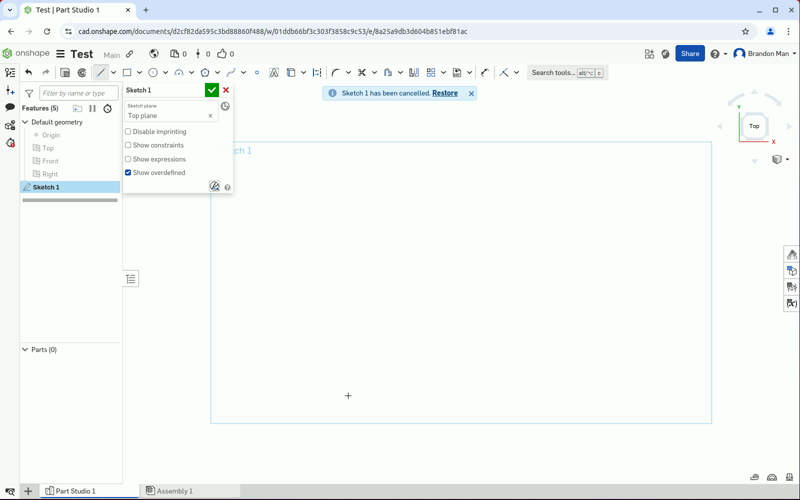
key_up(shift)
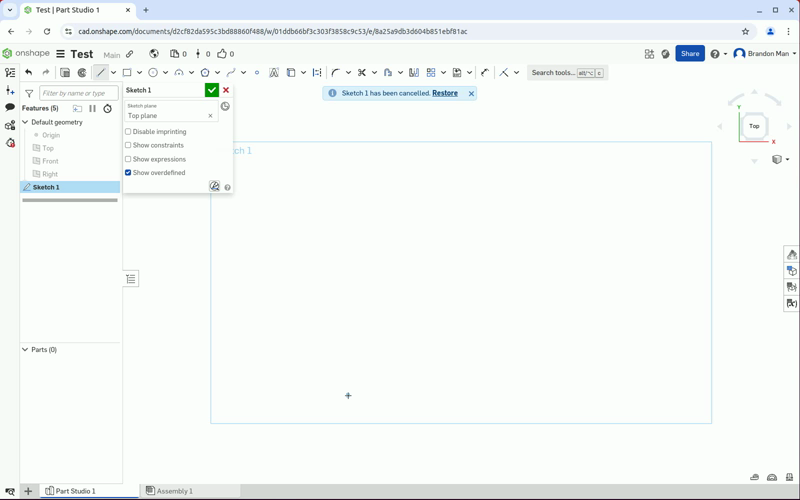
key_down(shift)
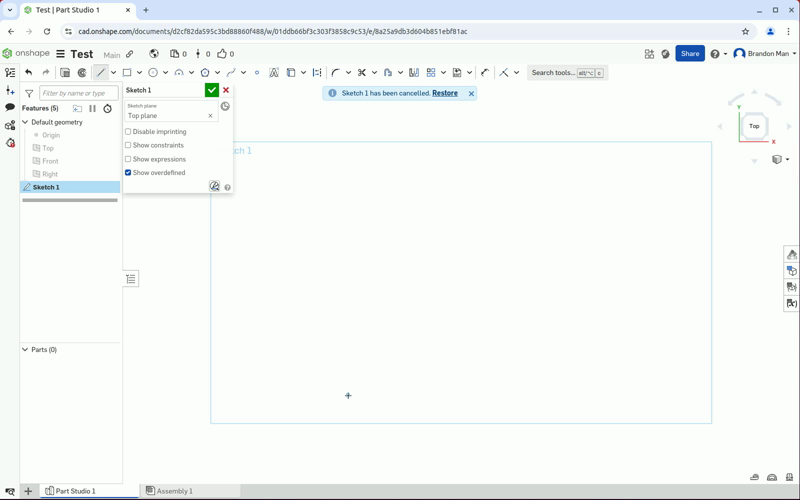
mouse_move(572, 395)
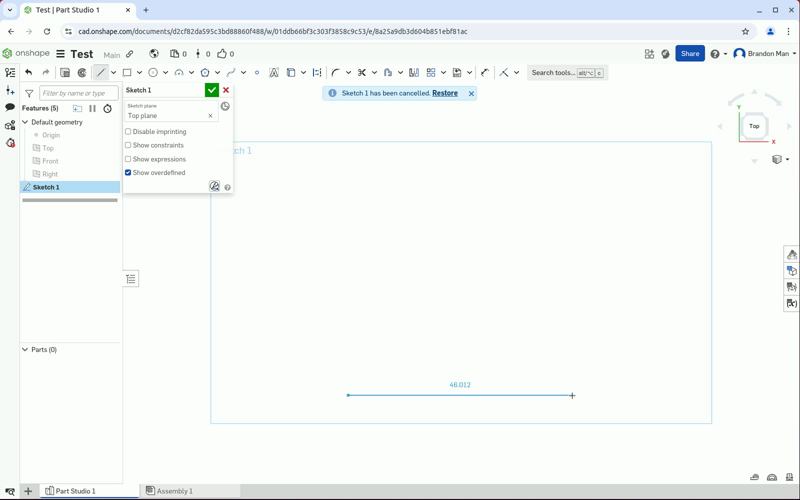
click(572, 395)
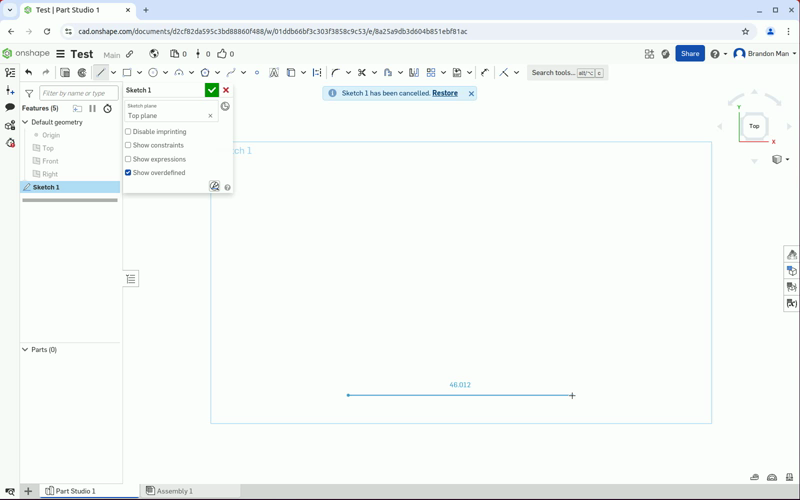
key_up(shift)
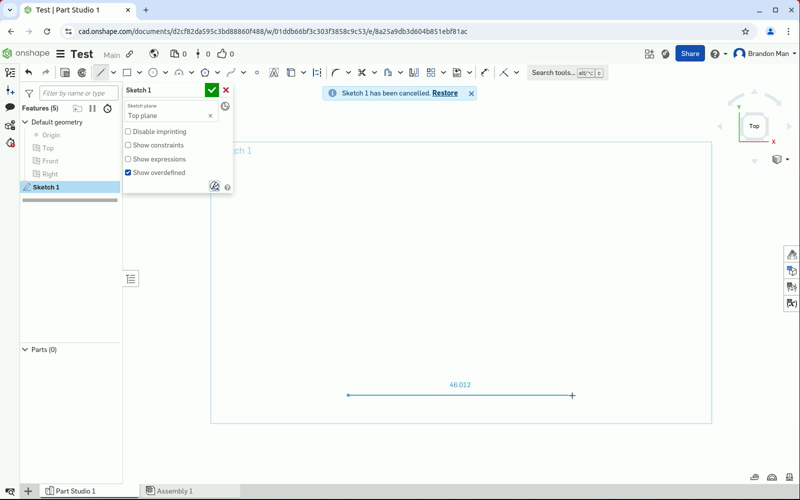
key_down(shift)
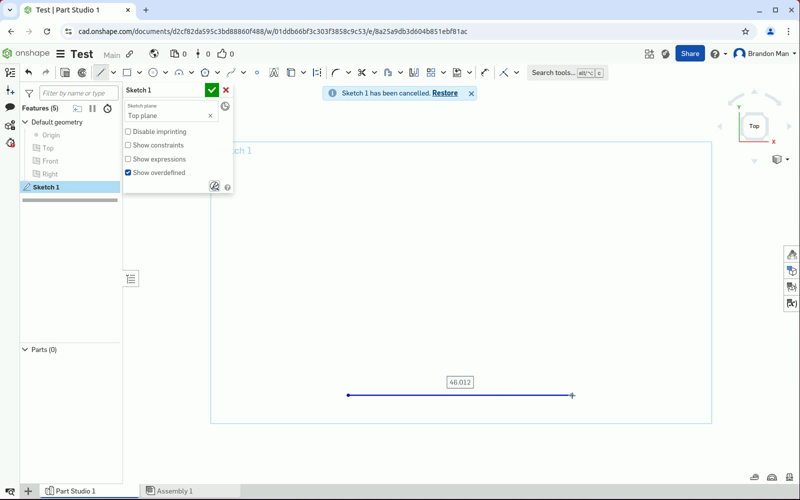
mouse_move(572, 171)
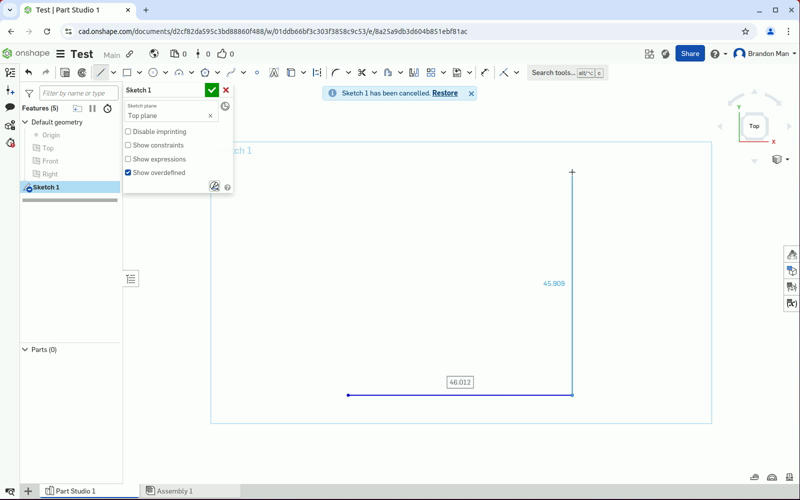
click(572, 171)
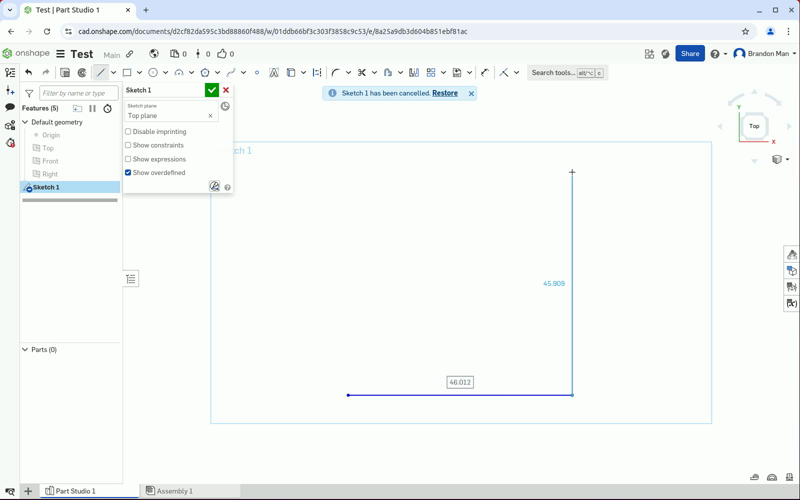
key_up(shift)
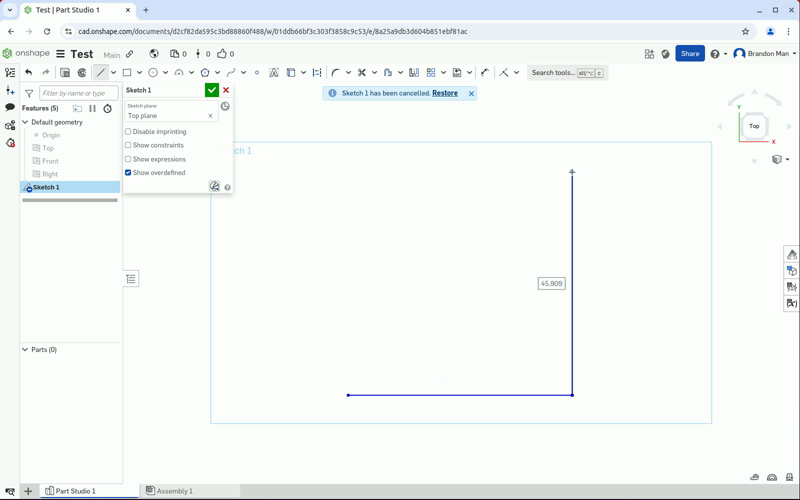
key_down(shift)
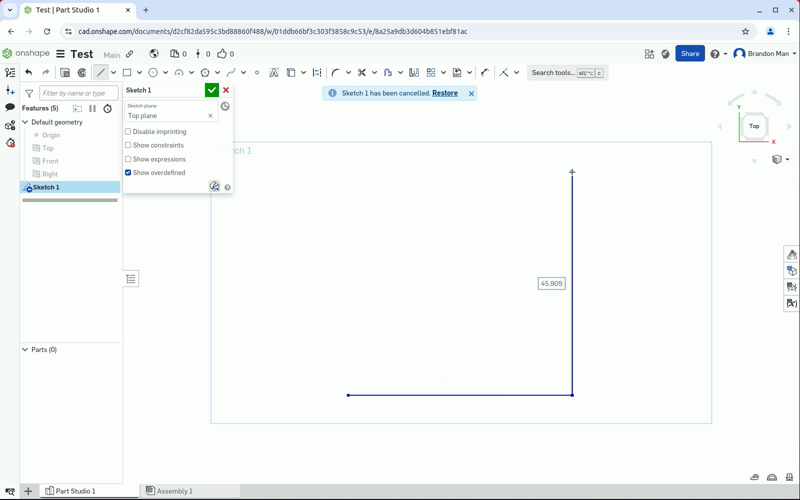
mouse_move(348, 171)
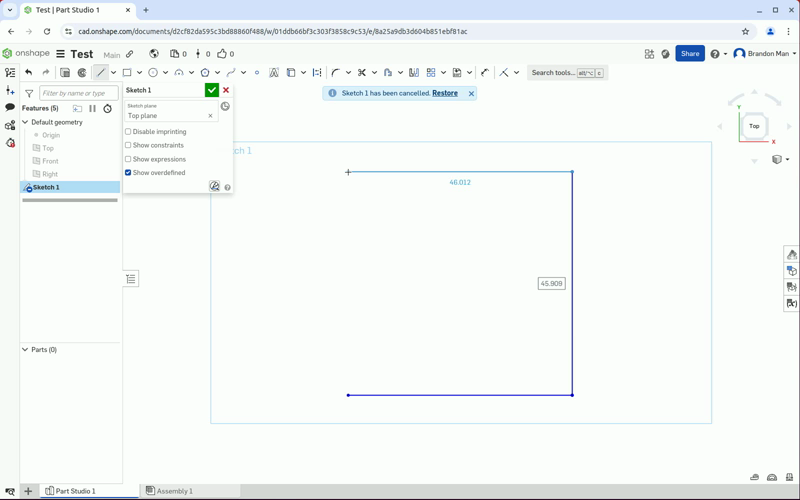
click(348, 171)
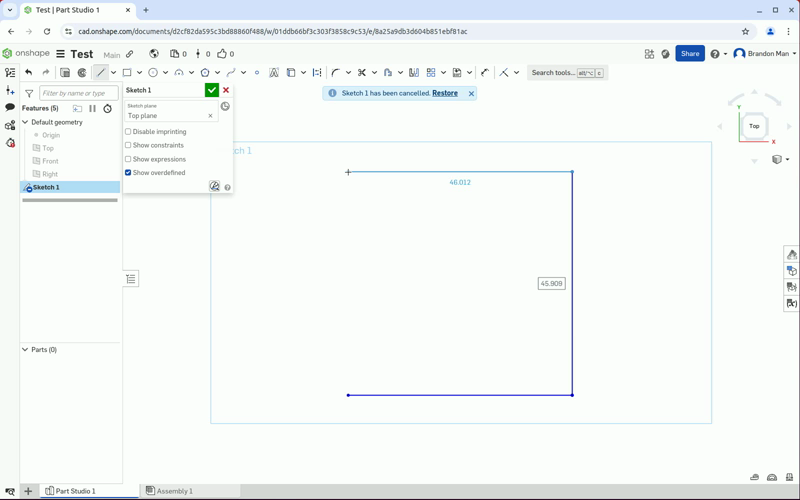
key_up(shift)
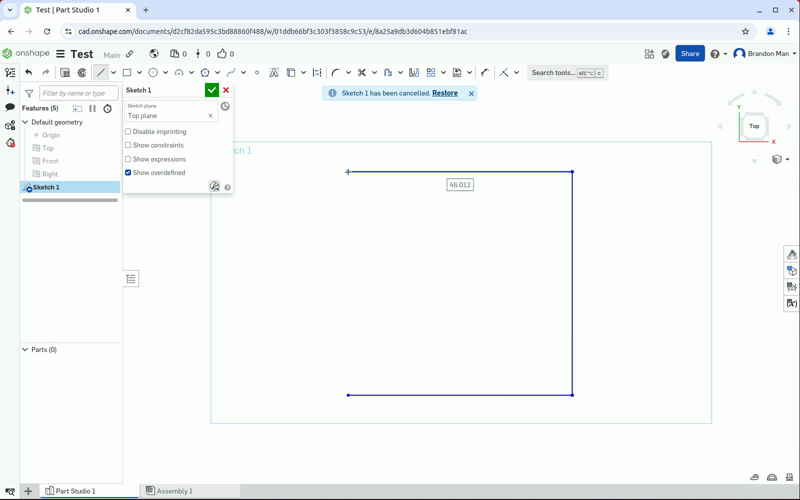
key_down(shift)
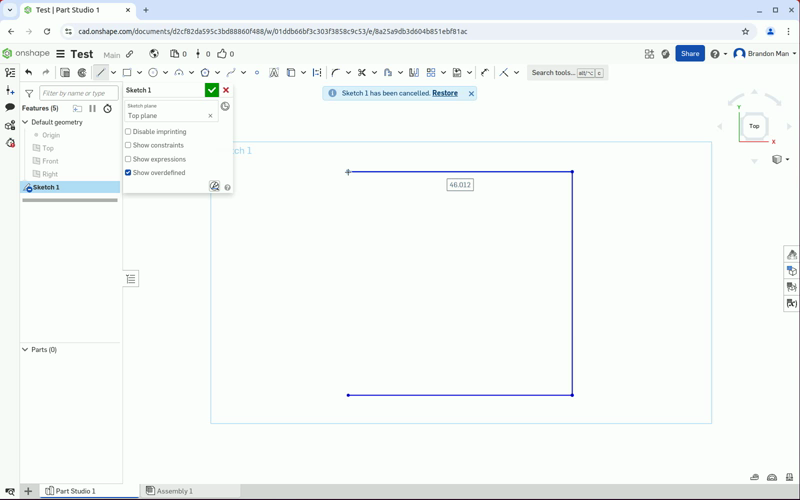
mouse_move(348, 395)
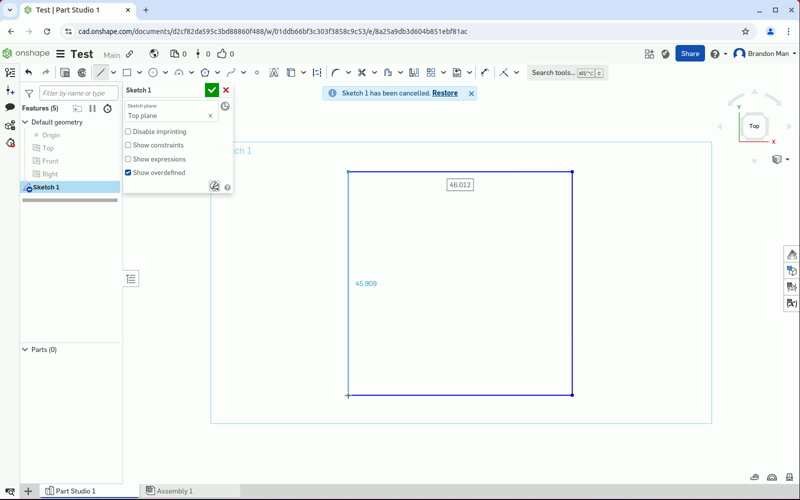
key_up(shift)
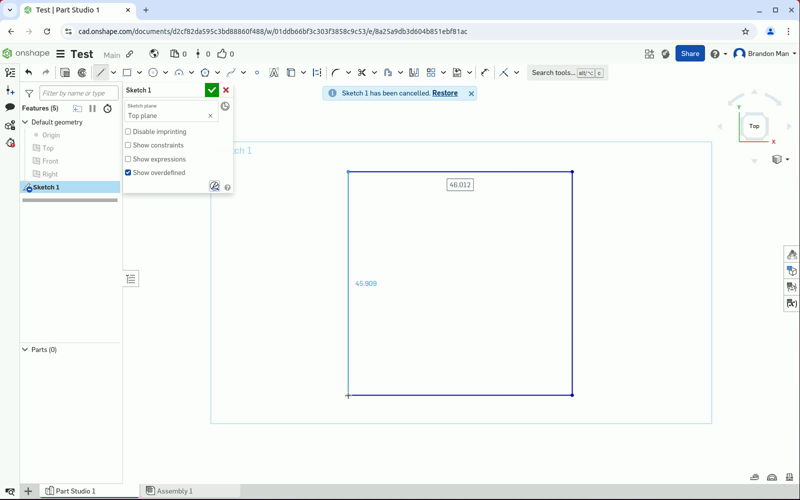
click(348, 395)
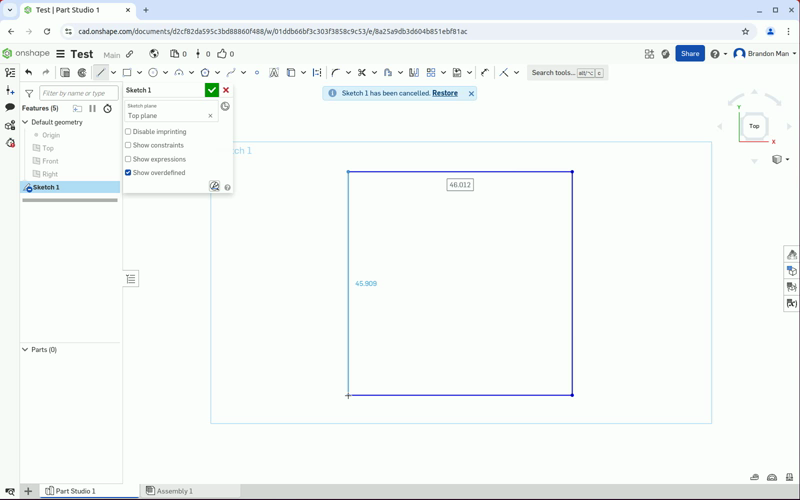
key(esc)
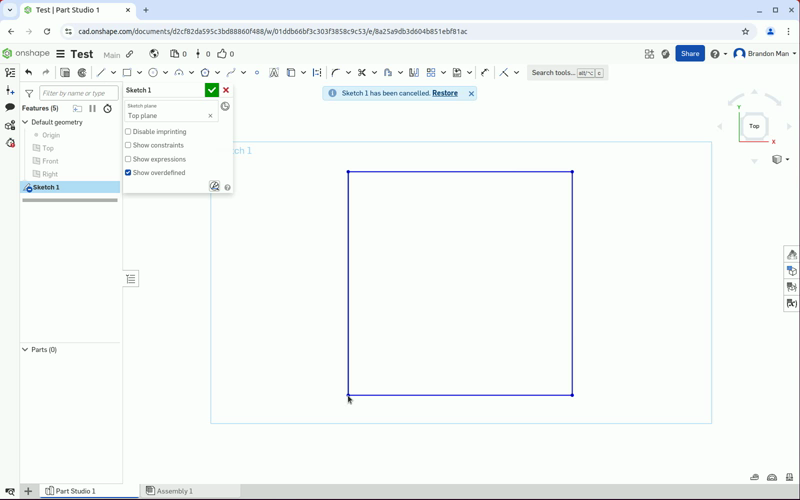
mouse_move(490, 231)
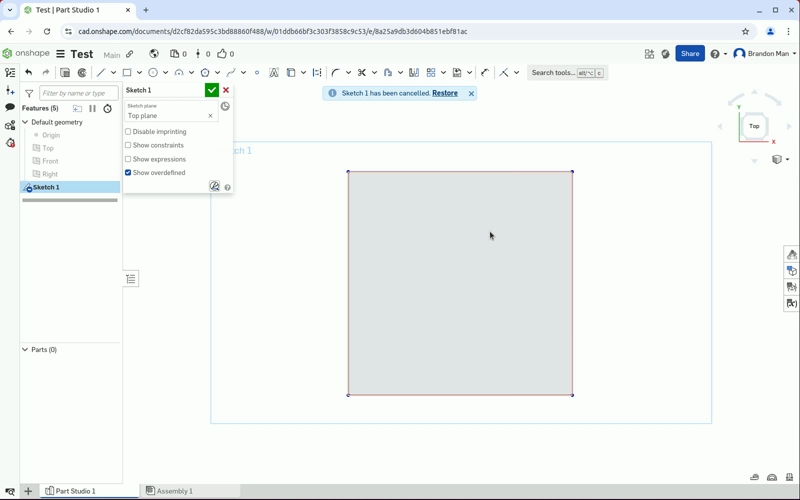
click(490, 231)
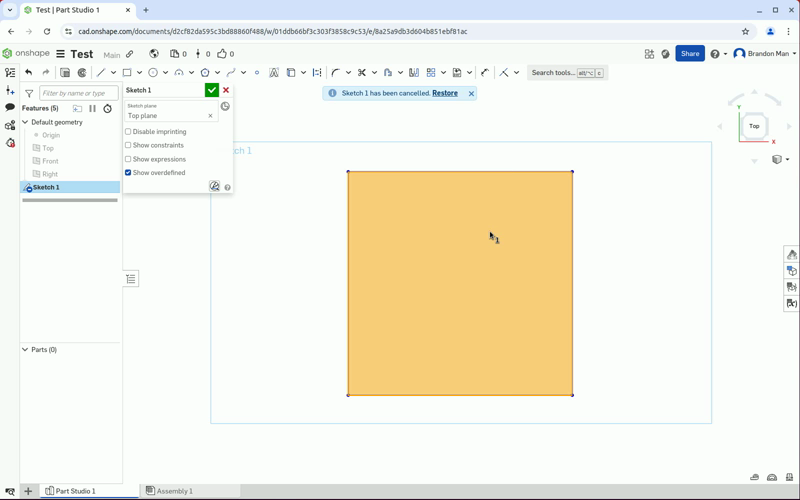
mouse_move(73, 352)
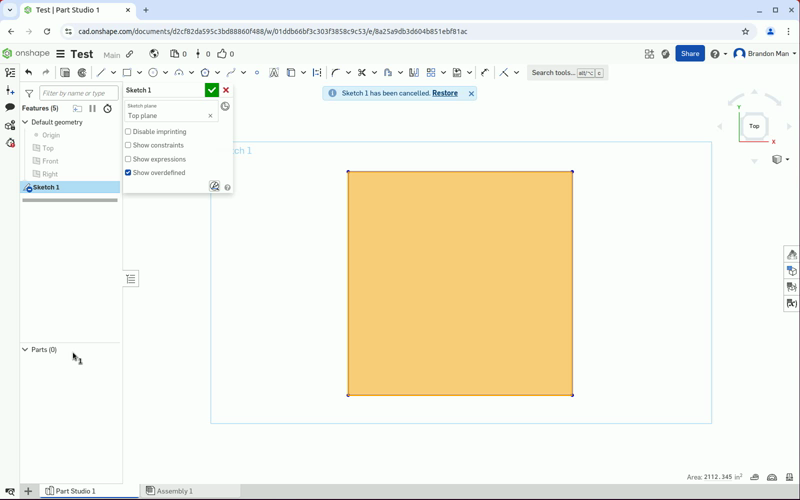
key(shift+y)
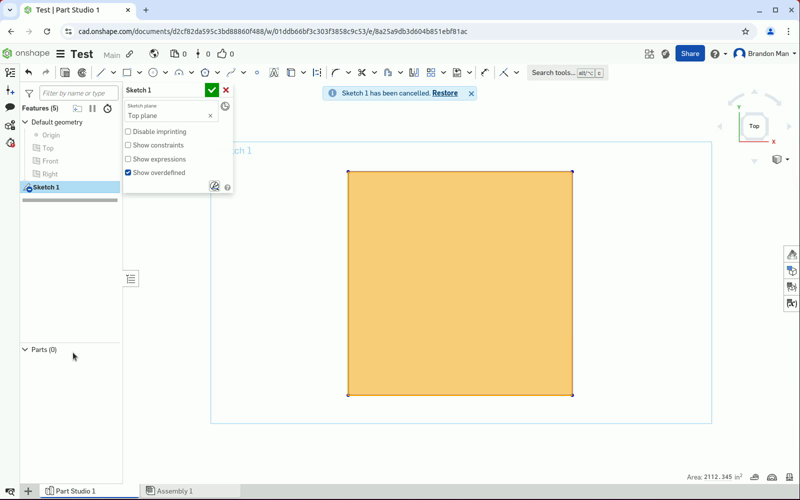
key(shift+e)
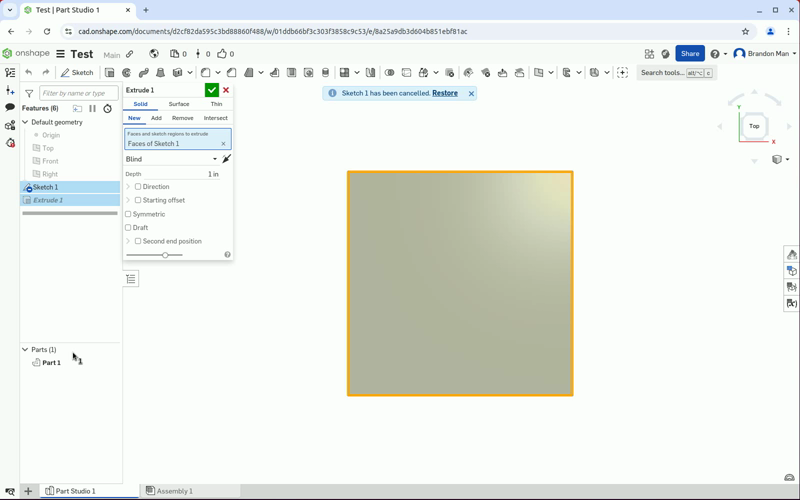
mouse_move(143, 106)
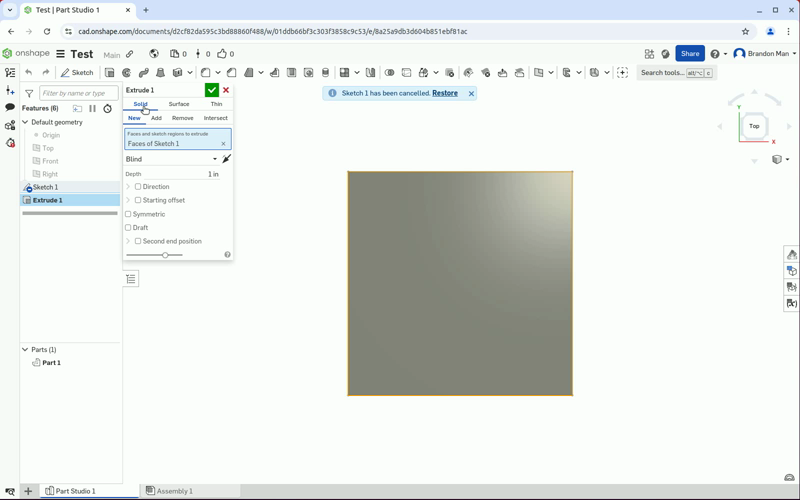
click(143, 106)
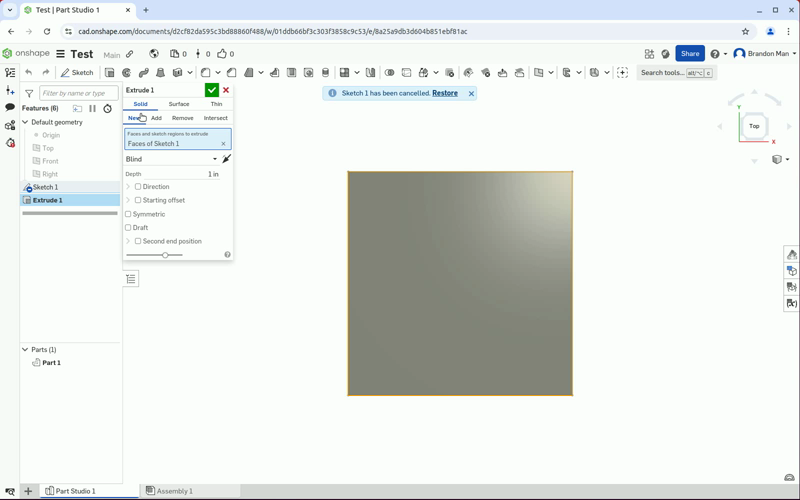
mouse_move(137, 120)
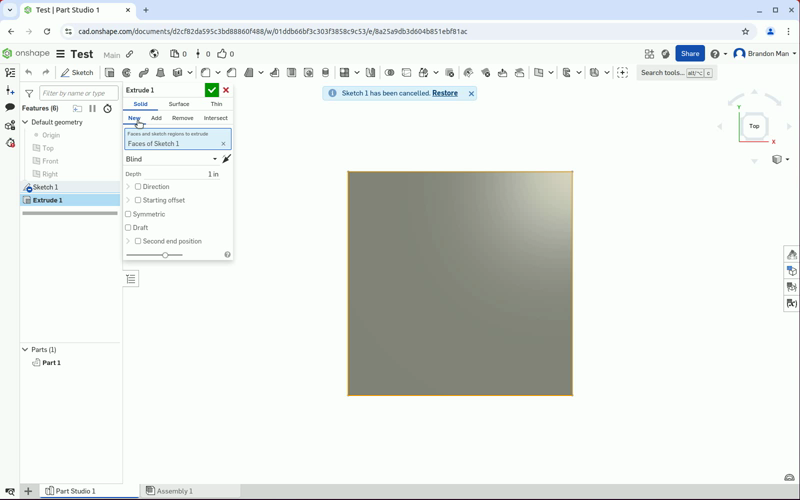
click(137, 120)
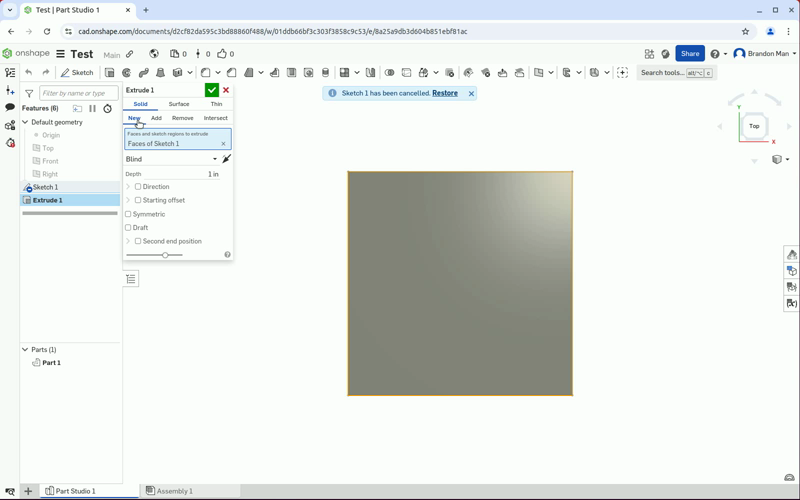
key(tab, 4)
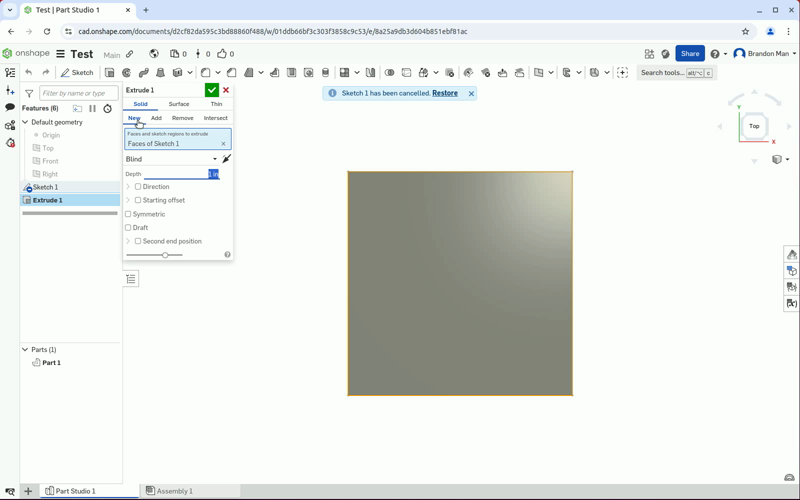
text(1.444)
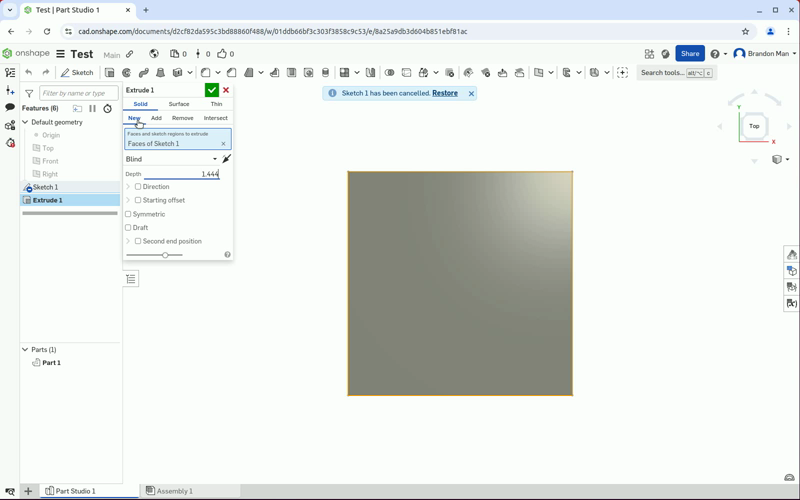
key(enter)
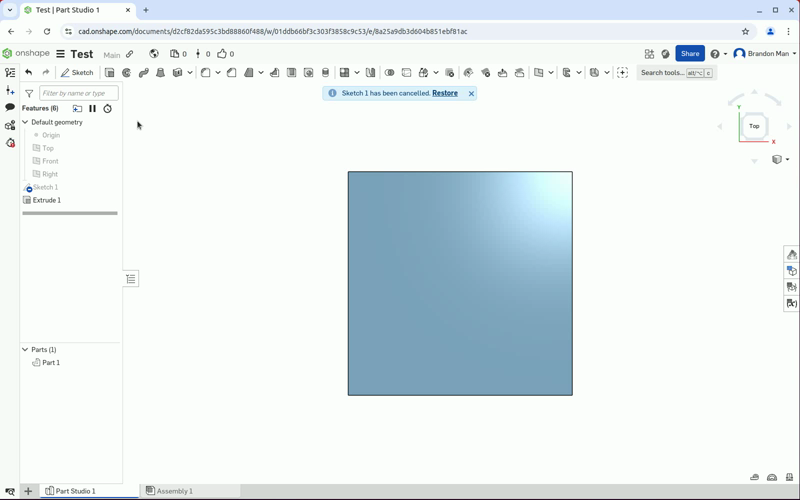
key(shift+h)
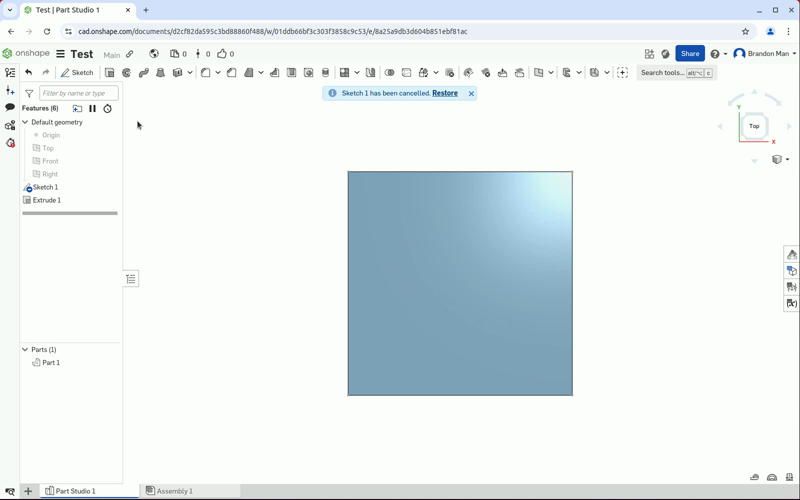
key(shift+h)
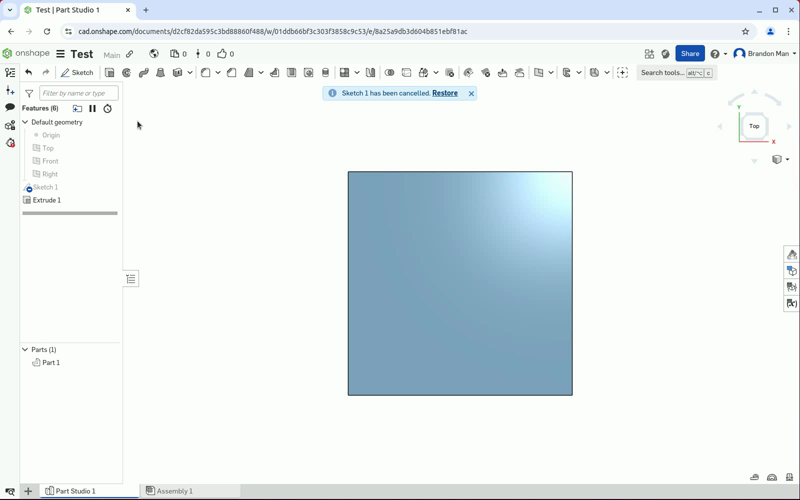
mouse_move(73, 189)
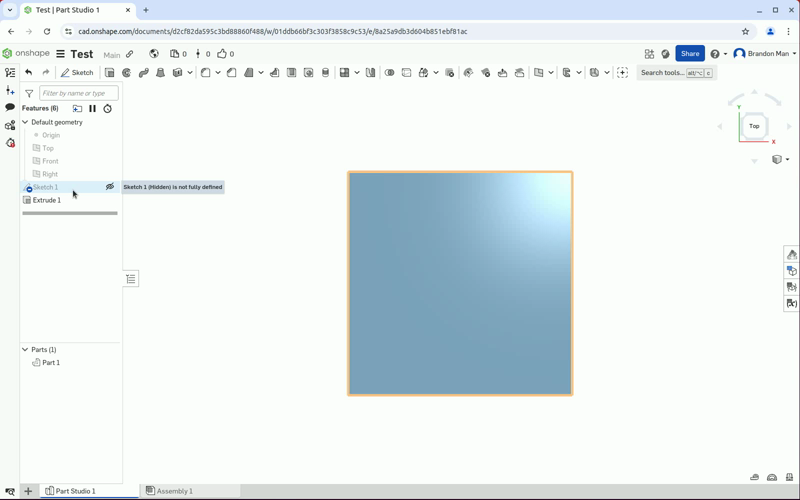
click(73, 189)
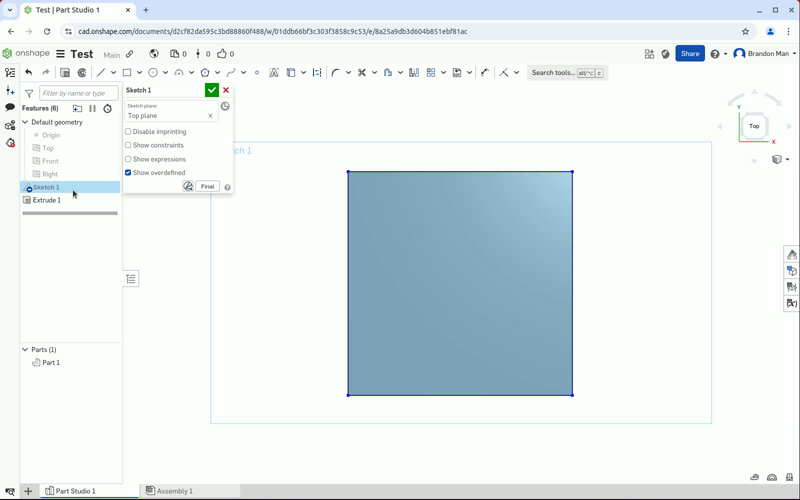
mouse_move(229, 92)
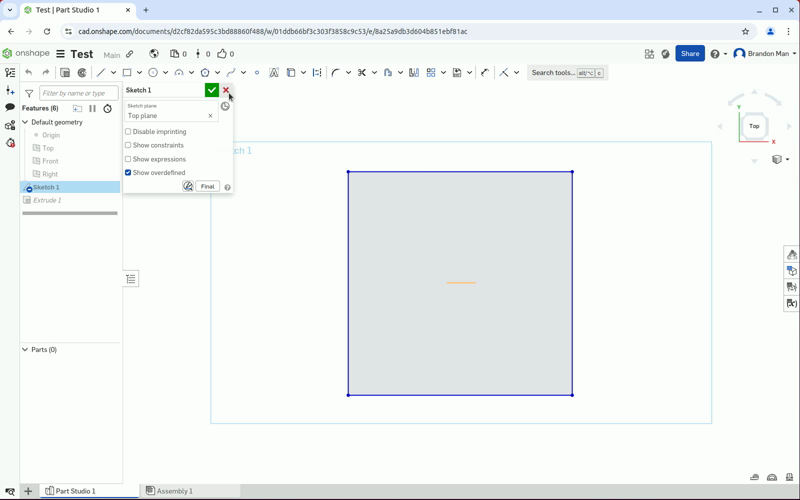
click(229, 92)
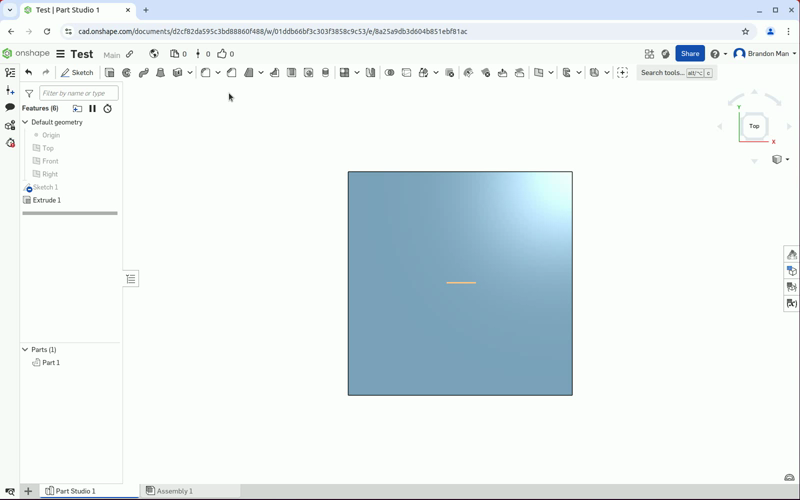
mouse_move(73, 352)
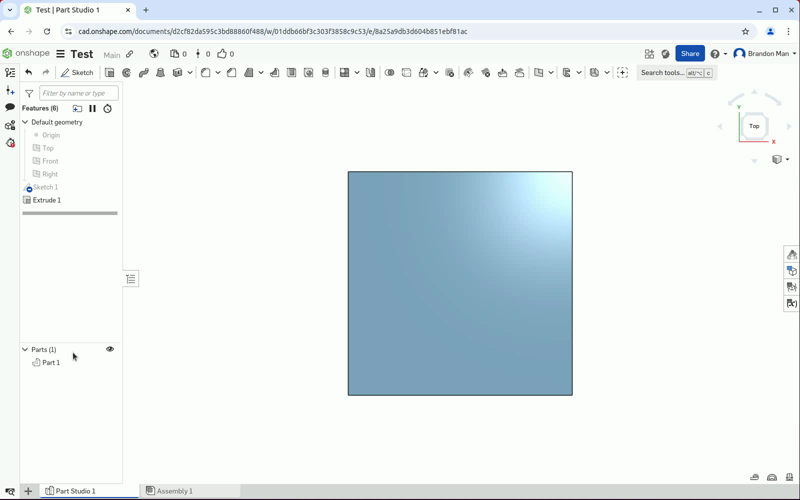
key(y)
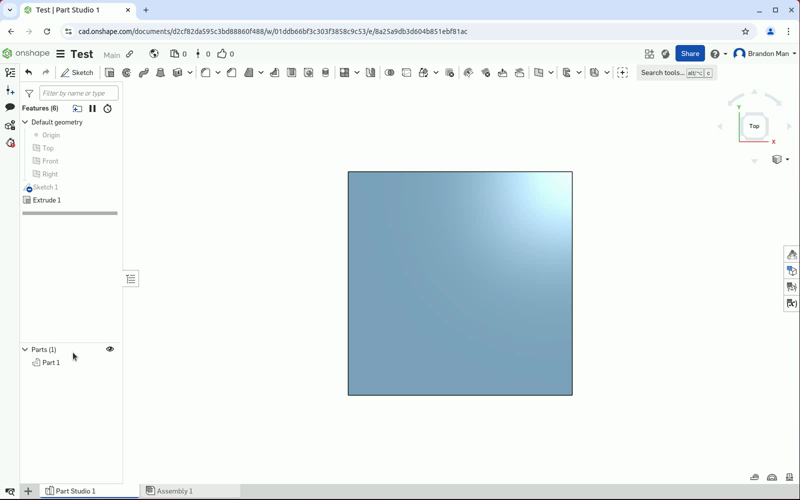
key(shift+p)
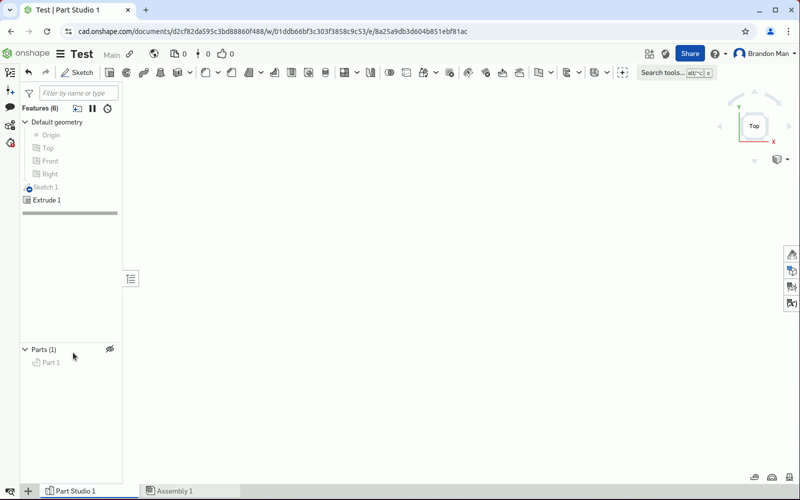
key(space)
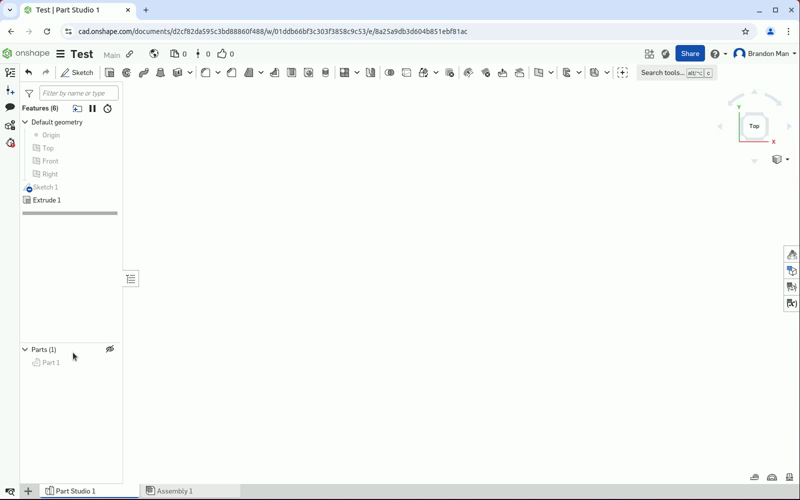
key_down(shift)
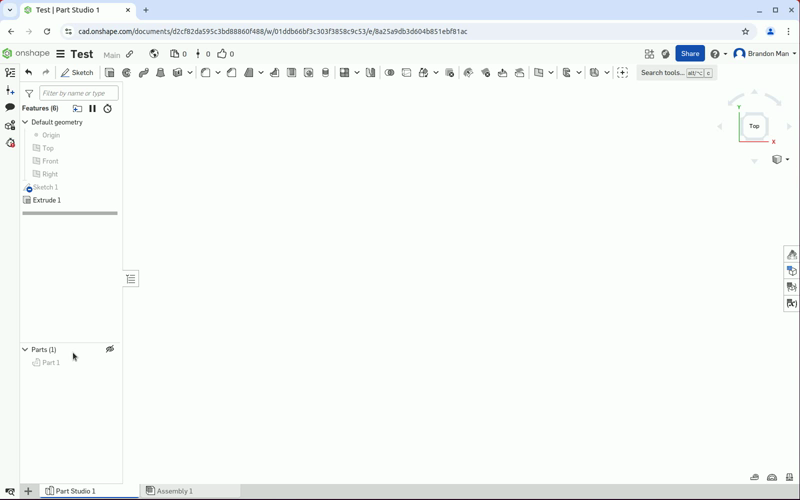
key(up)
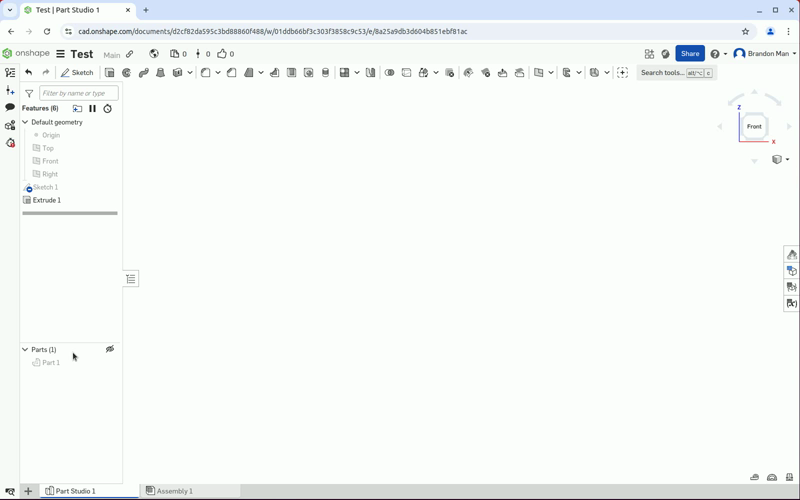
key_up(shift)
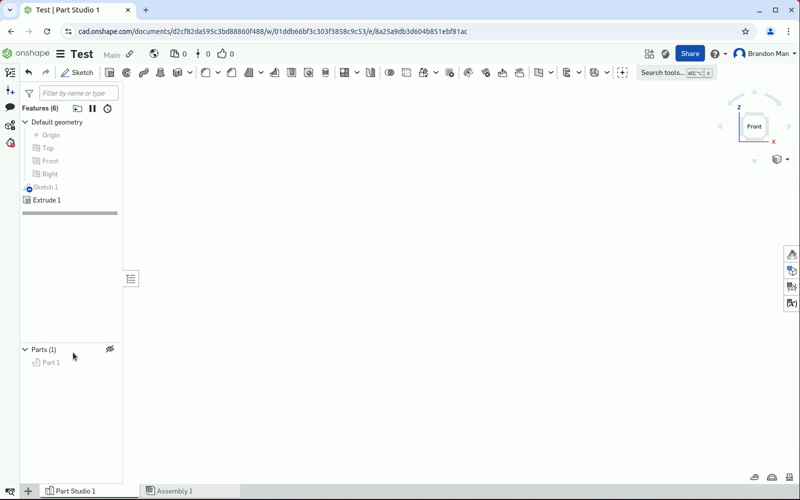
key(space)
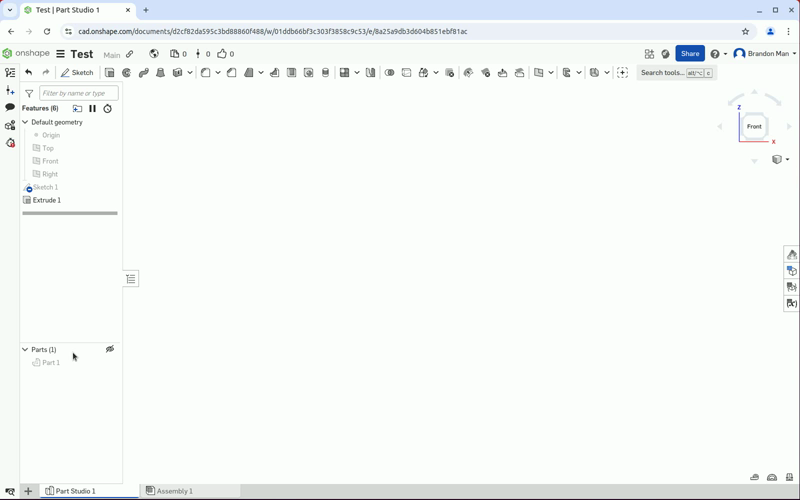
key_down(shift)
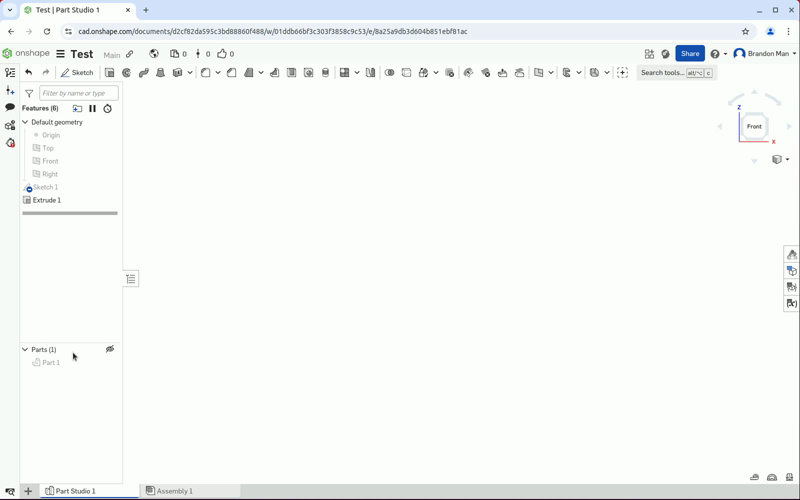
key(left)
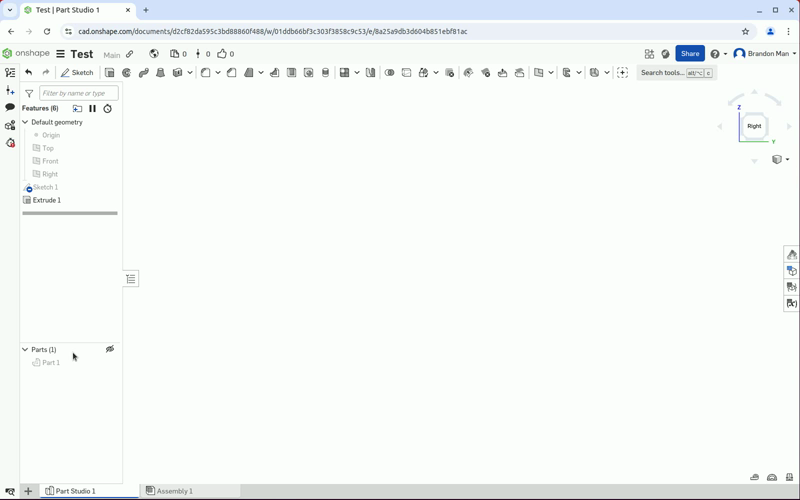
key_up(shift)
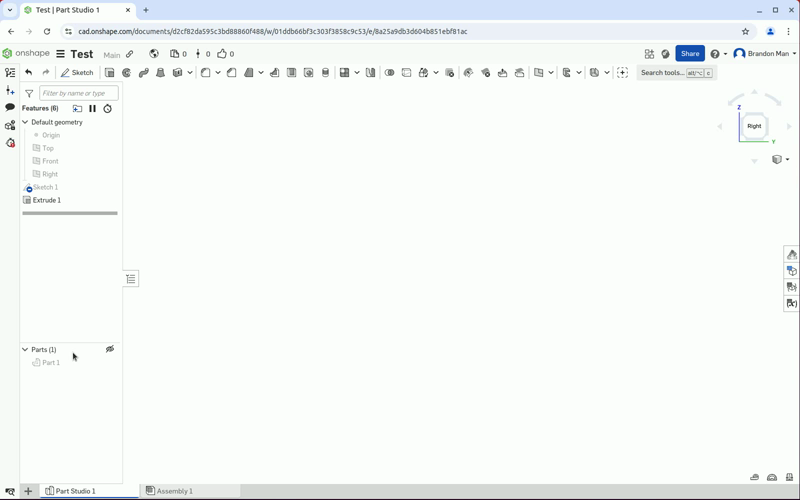
mouse_move(73, 352)
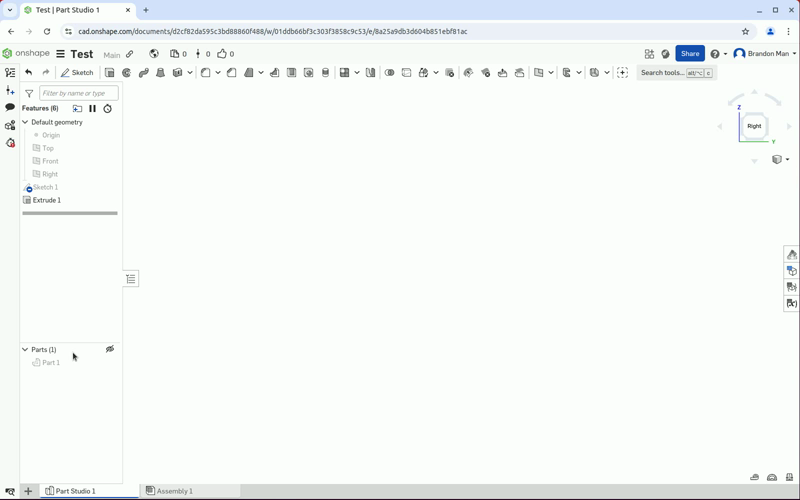
key(shift+y)
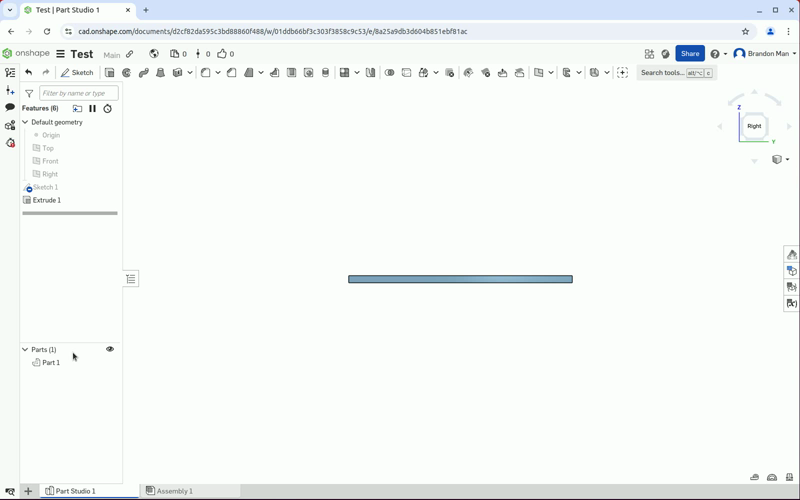
mouse_move(541, 75)
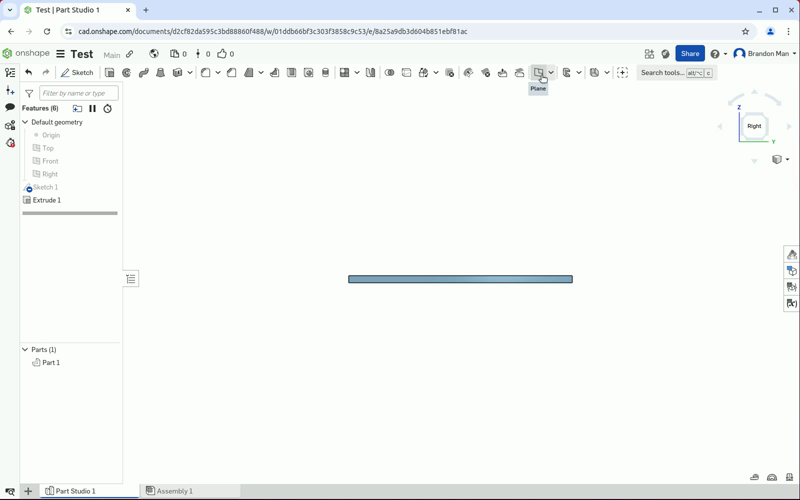
click(541, 75)
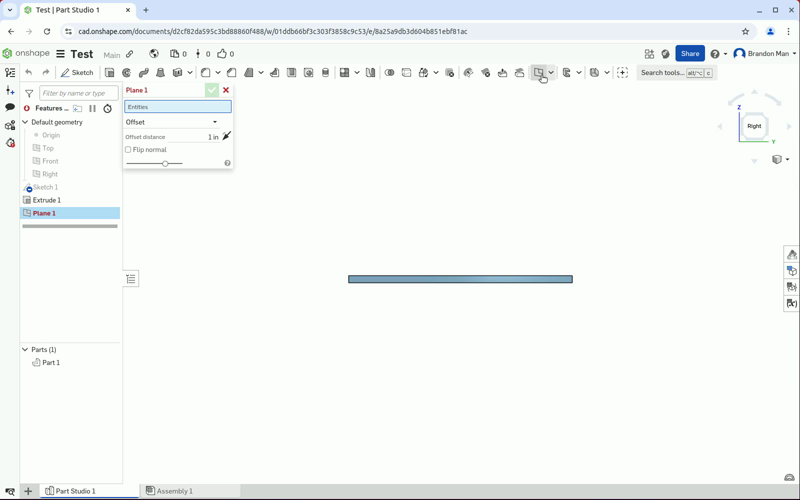
mouse_move(73, 176)
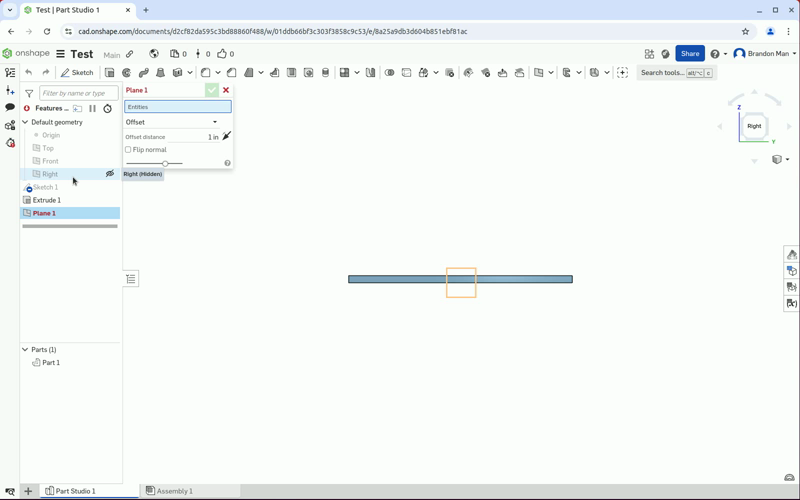
click(73, 176)
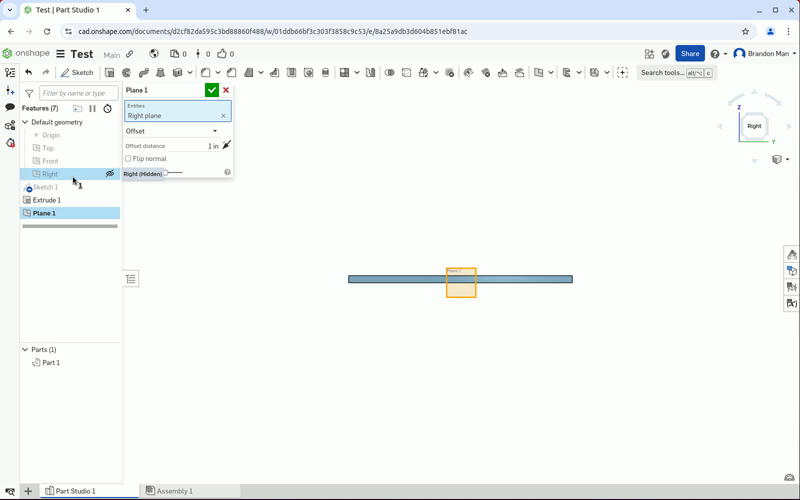
key(tab, 2)
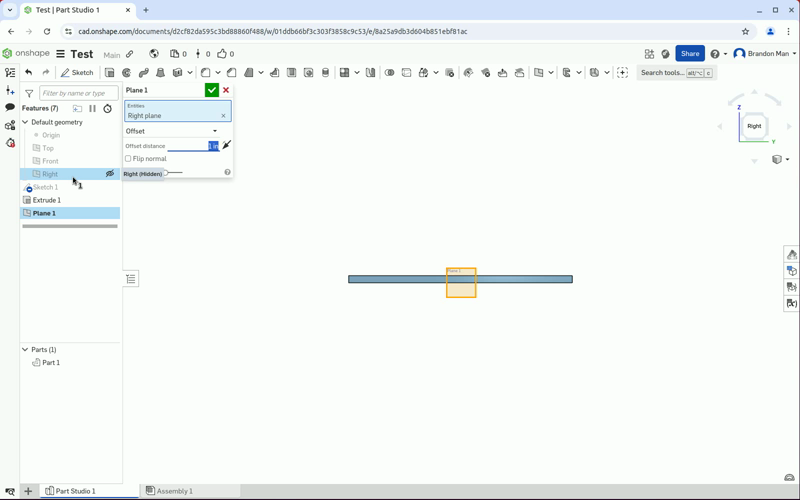
text(23.108)
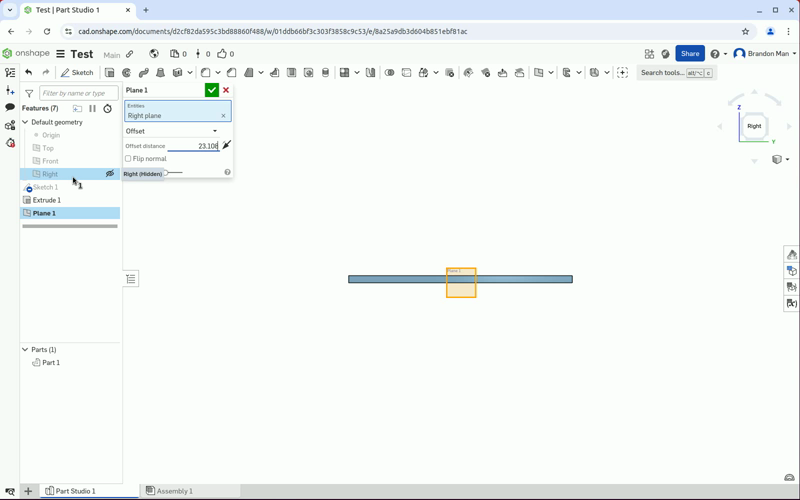
key(enter, 2)
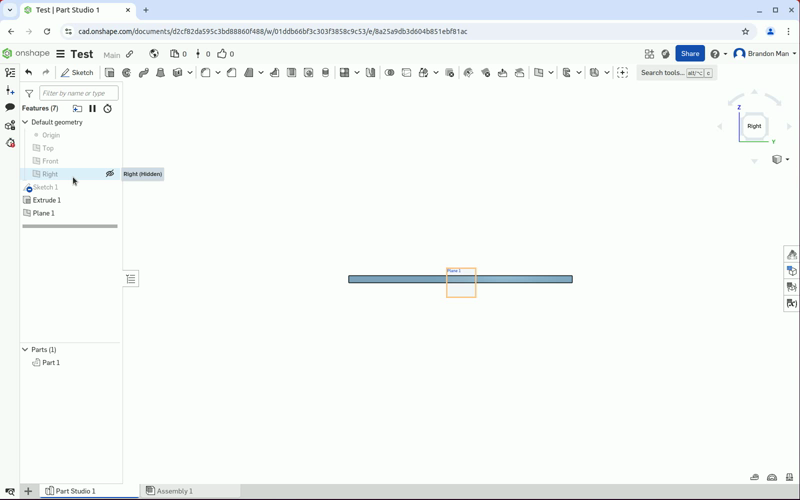
key(shift+s)
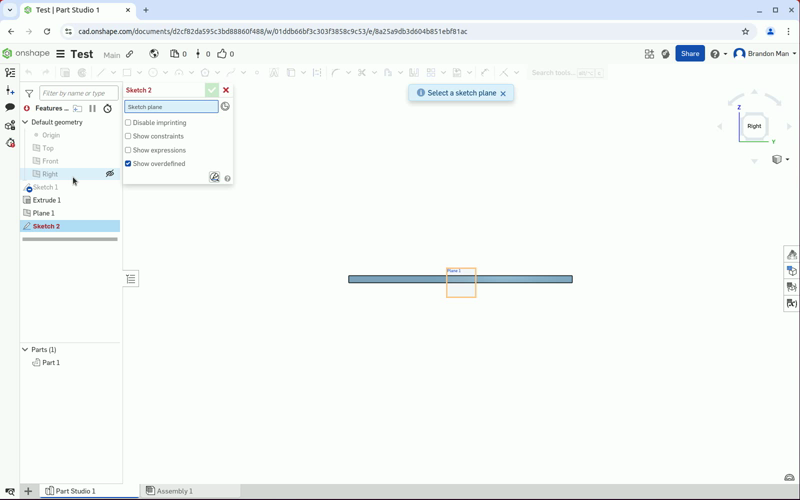
mouse_move(73, 215)
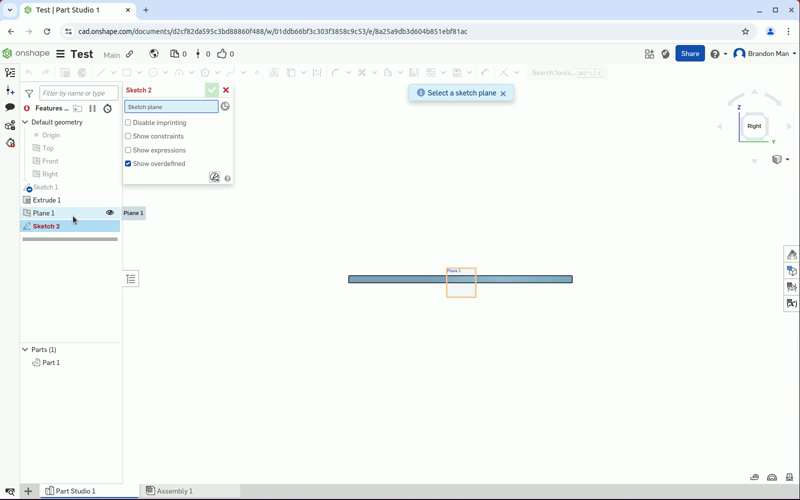
click(73, 215)
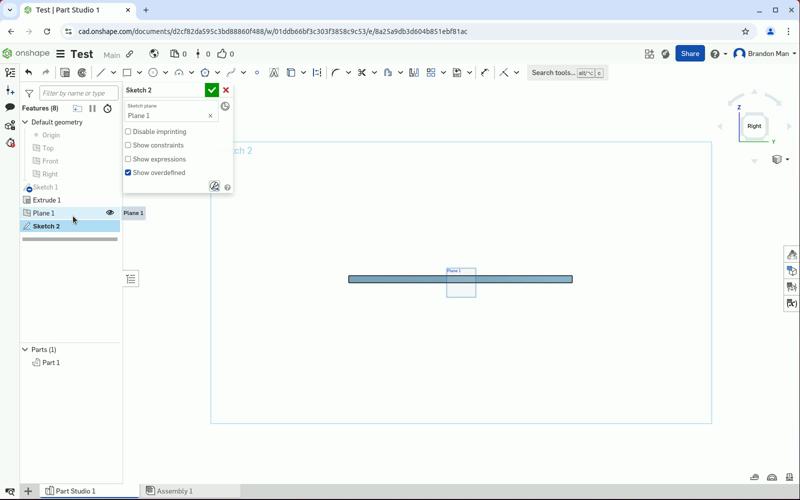
mouse_move(73, 352)
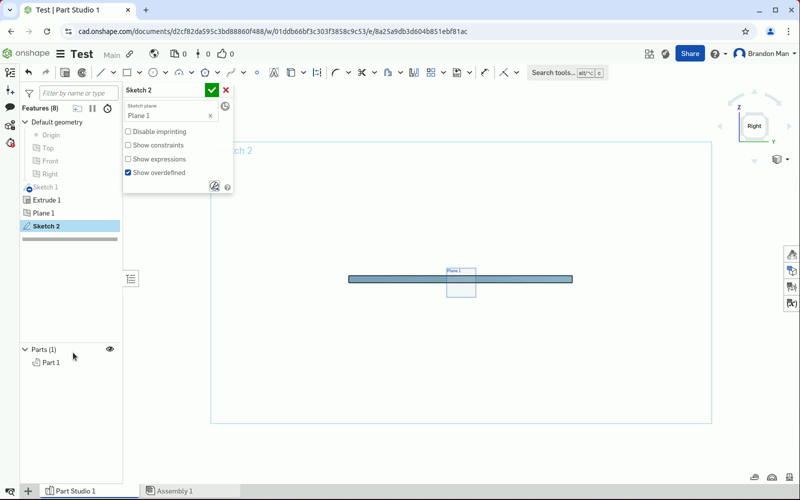
key(y)
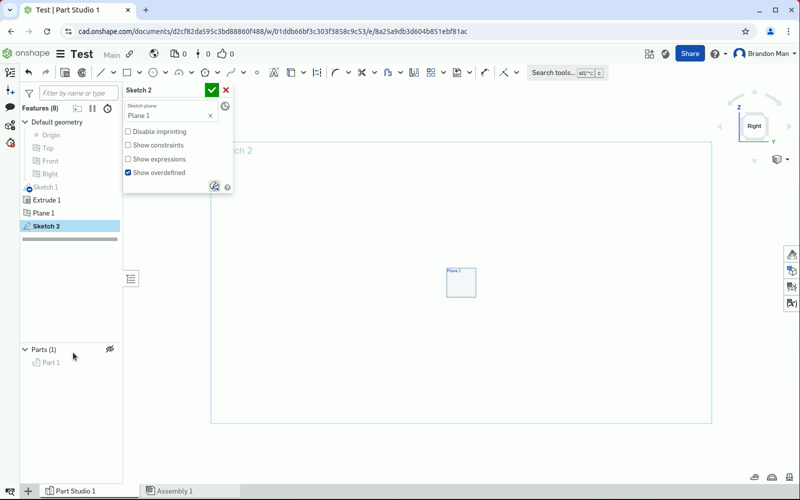
key(c)
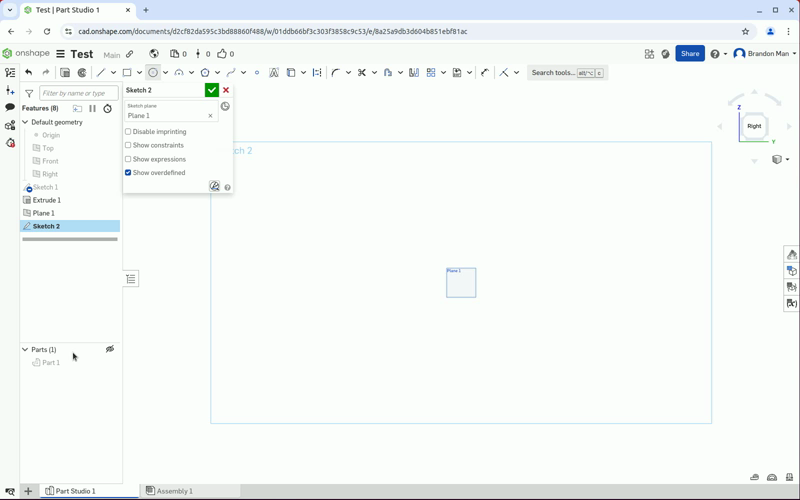
key_down(shift)
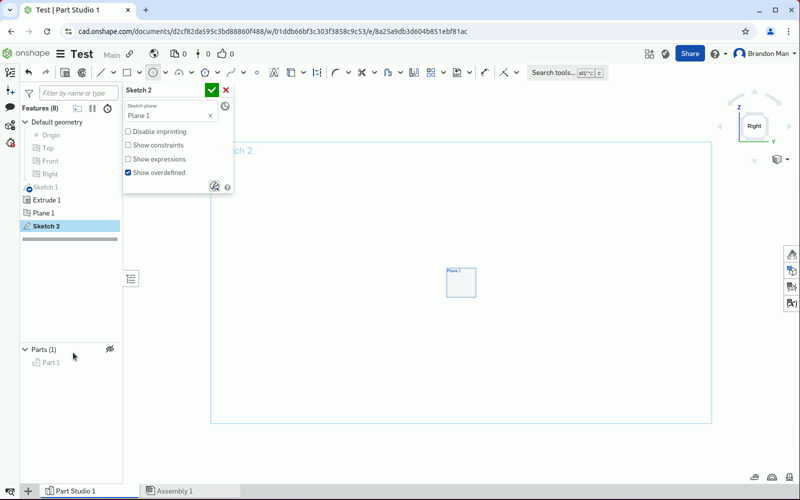
mouse_move(460, 279)
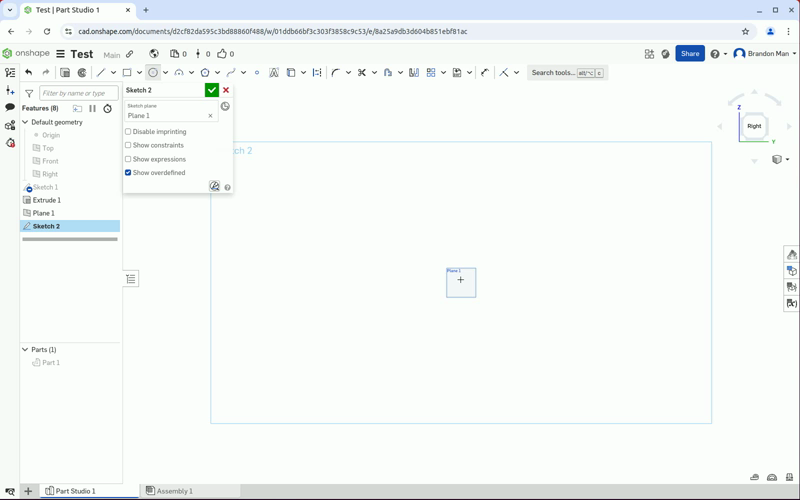
click(460, 279)
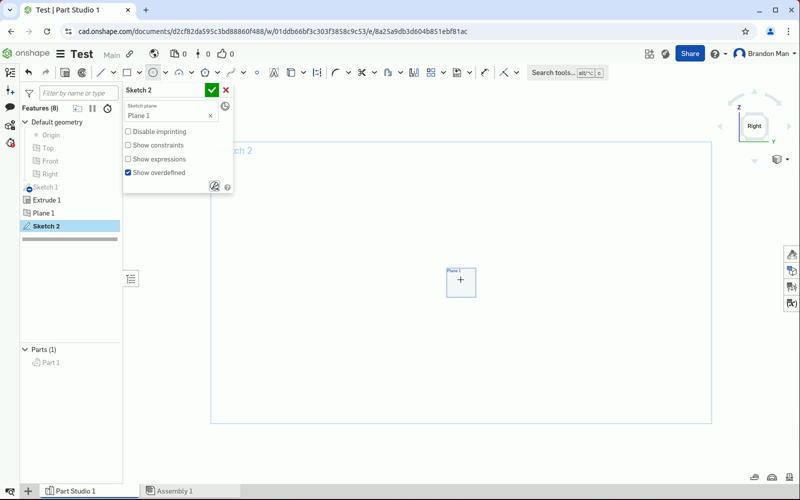
key_up(shift)
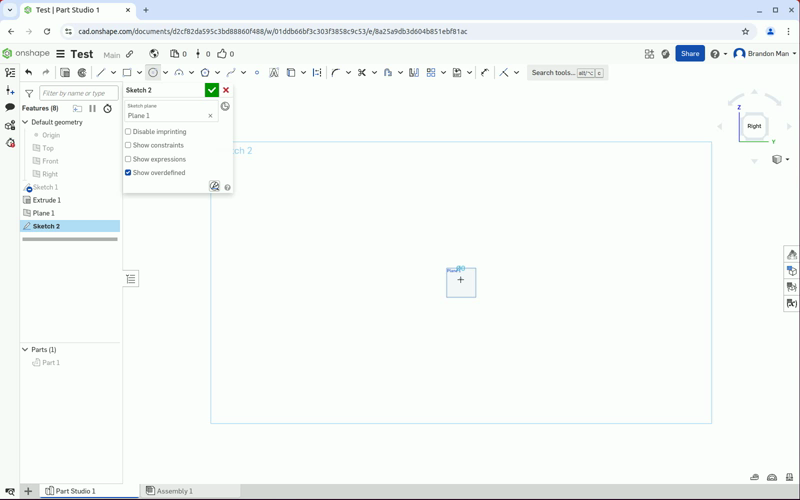
mouse_move(463, 279)
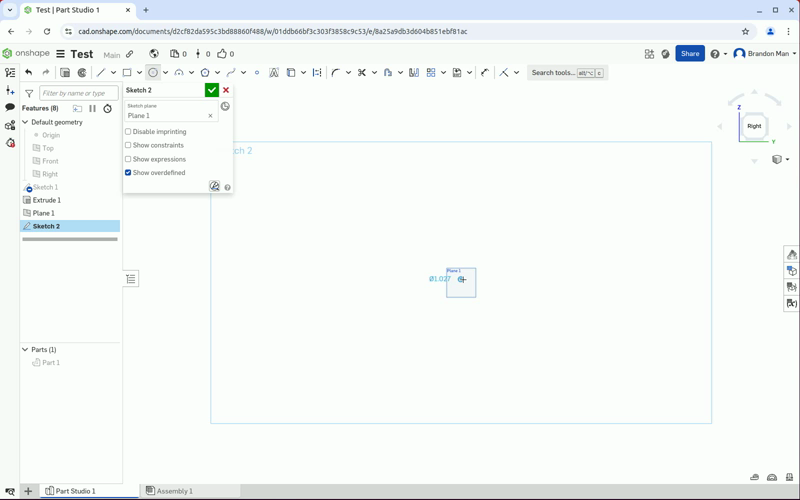
scroll(6)
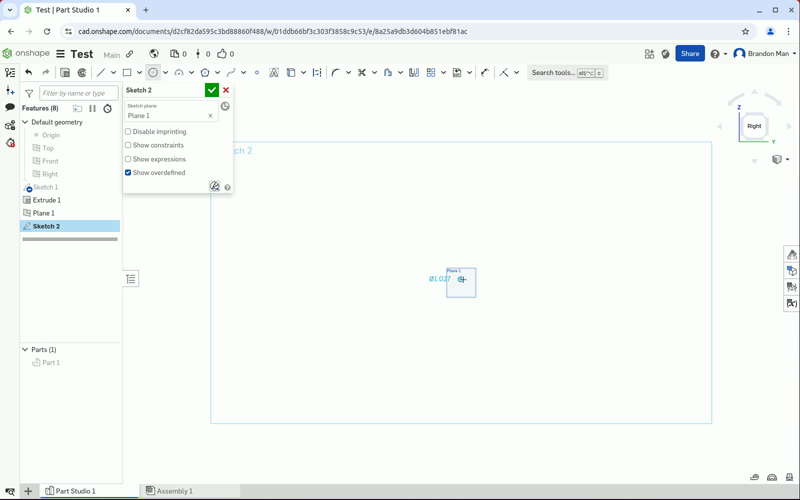
scroll(6)
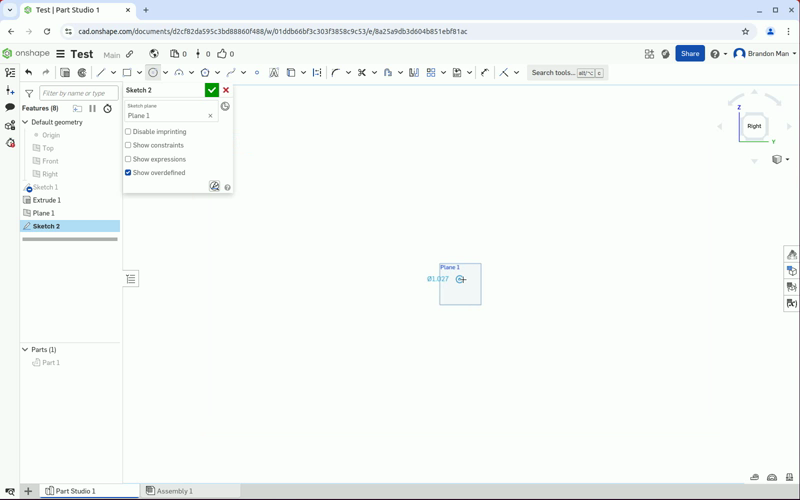
scroll(6)
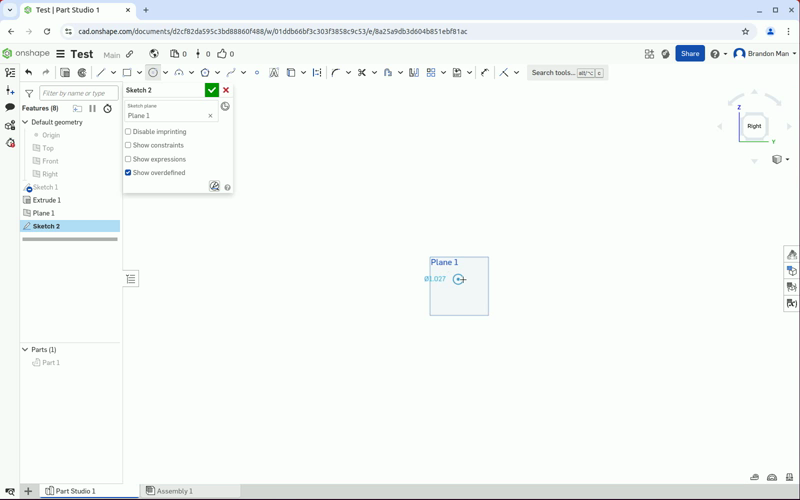
scroll(6)
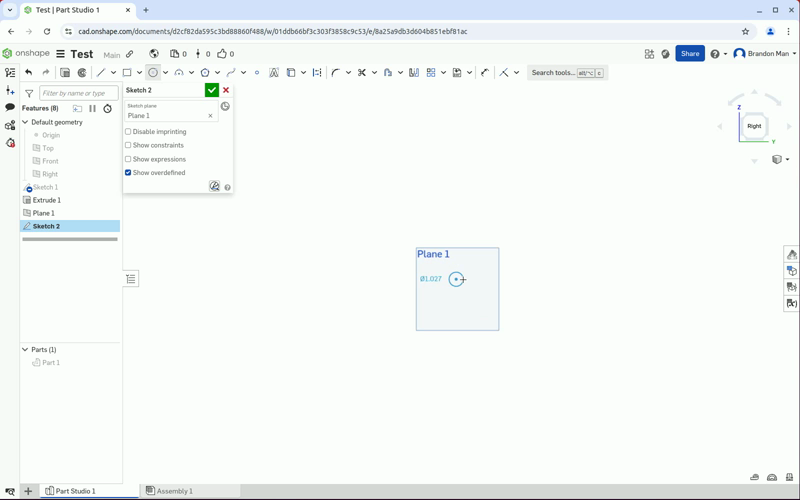
scroll(6)
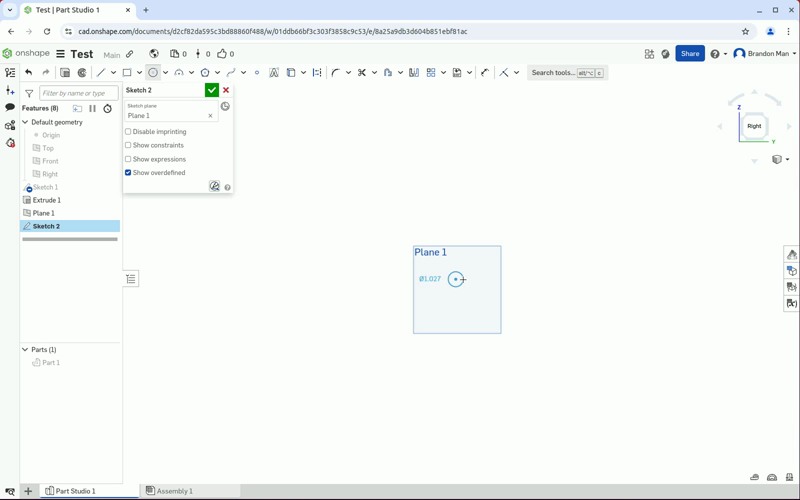
scroll(6)
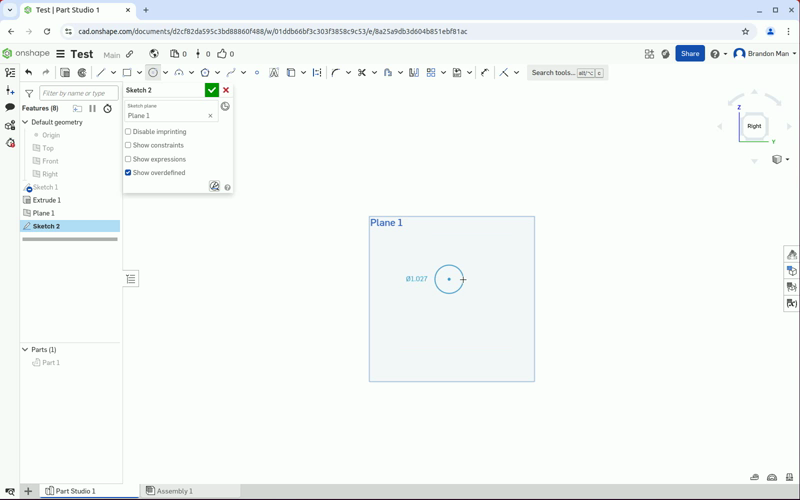
scroll(6)
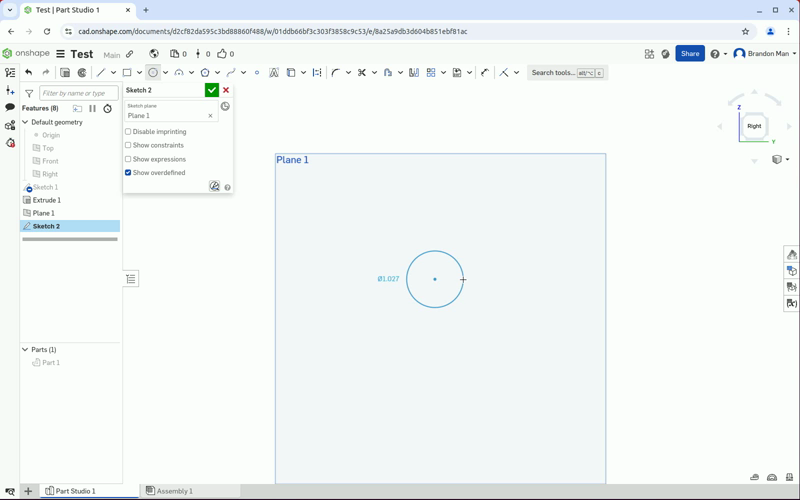
click(463, 279)
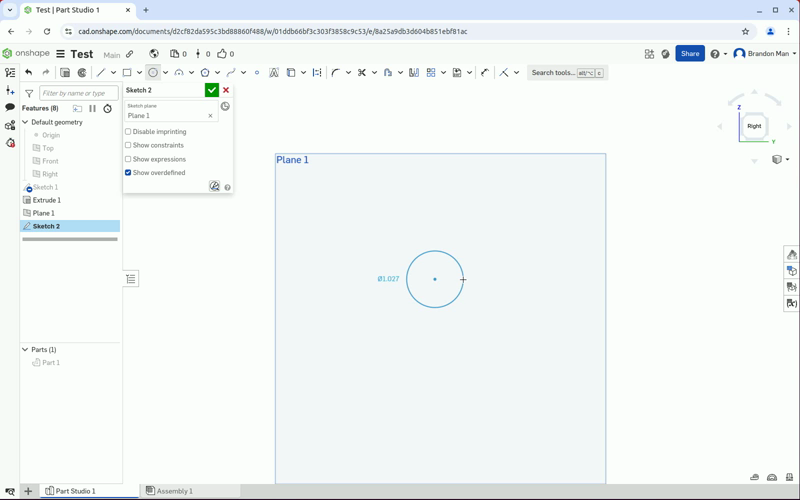
scroll(-6)
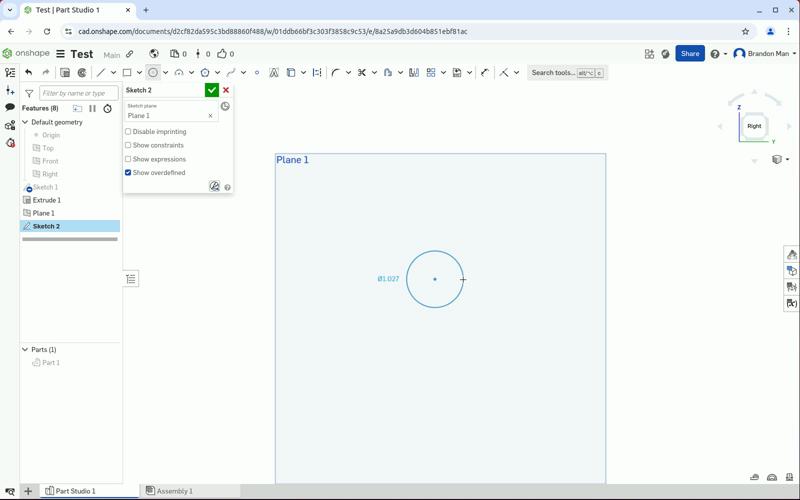
scroll(-6)
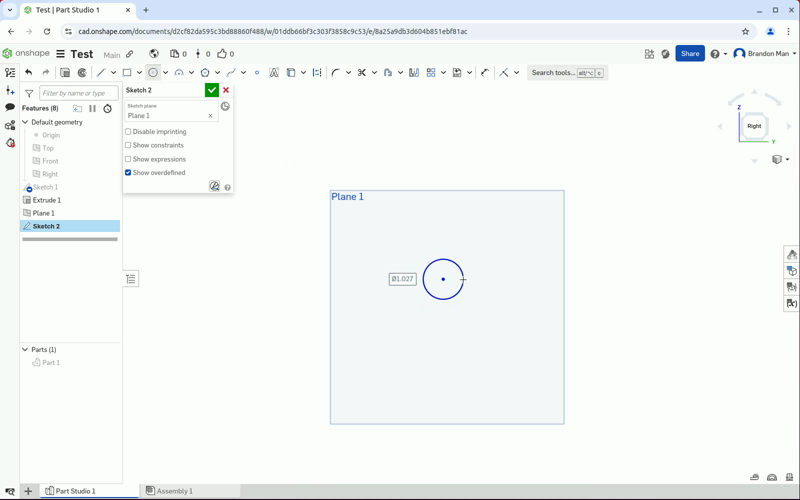
scroll(-6)
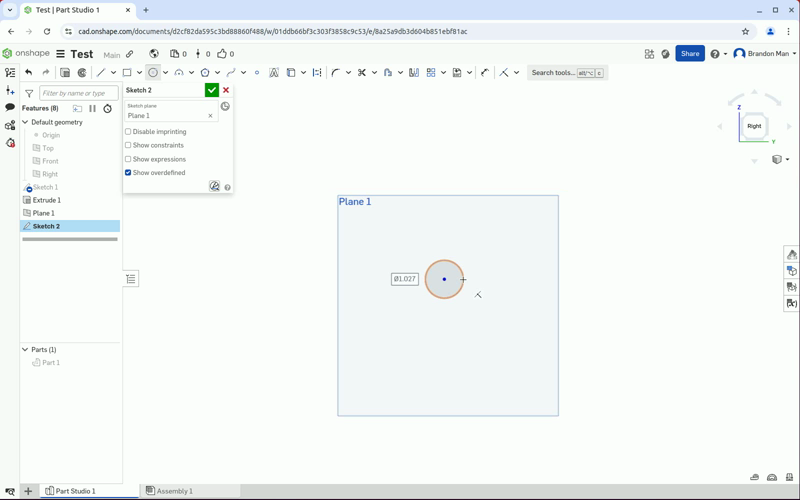
scroll(-6)
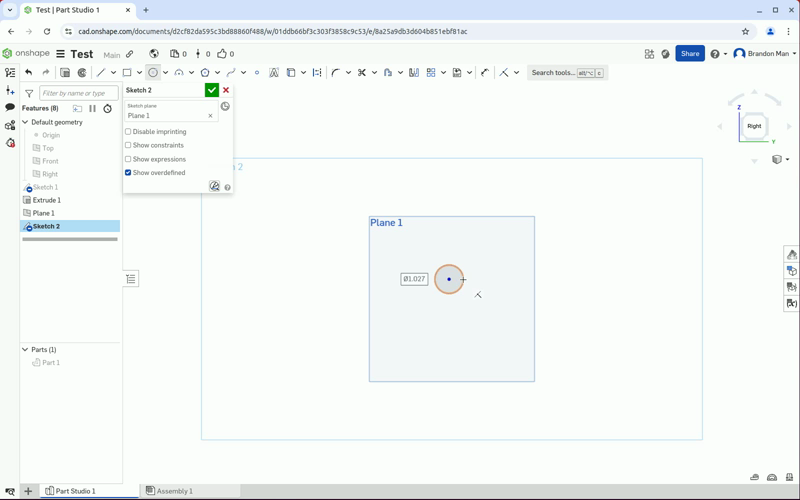
scroll(-6)
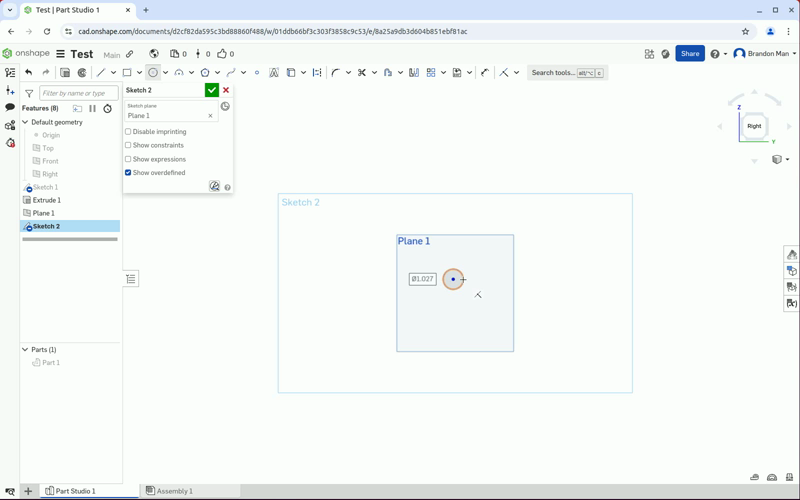
scroll(-6)
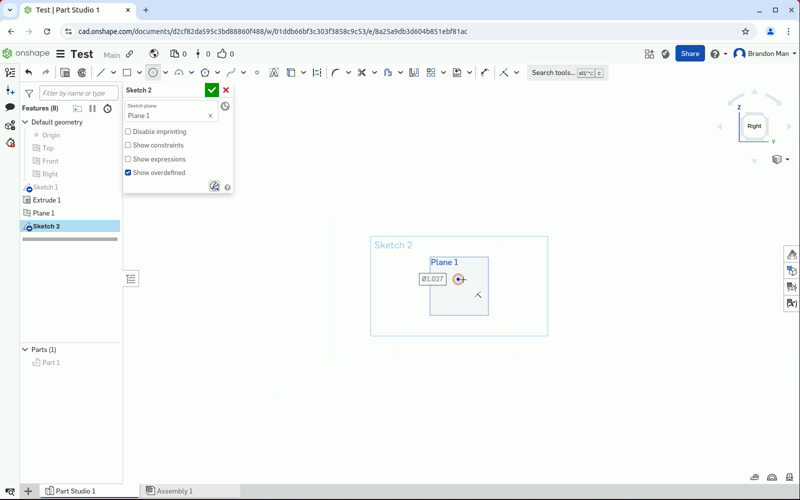
scroll(-6)
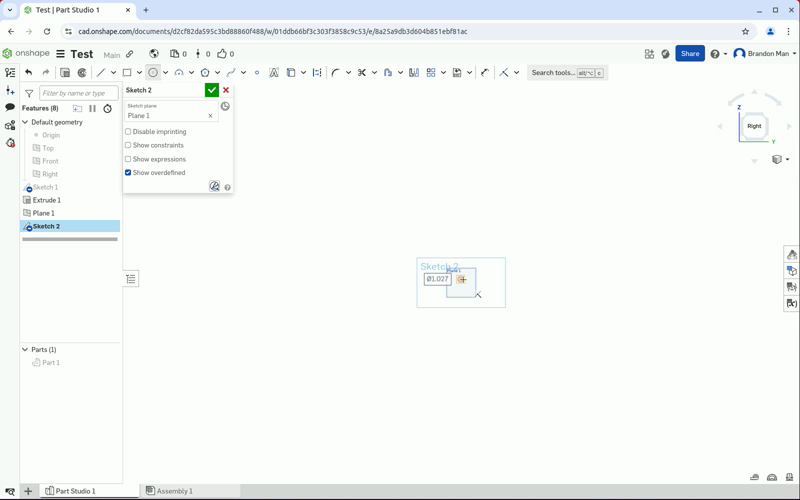
key(esc)
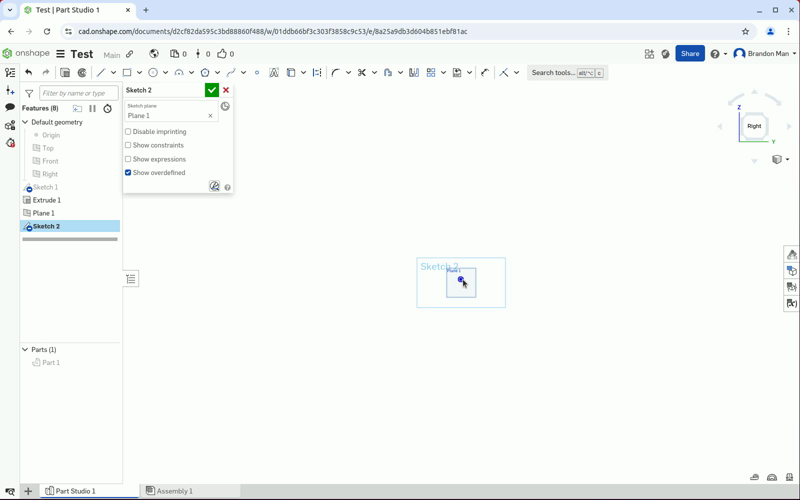
mouse_move(461, 279)
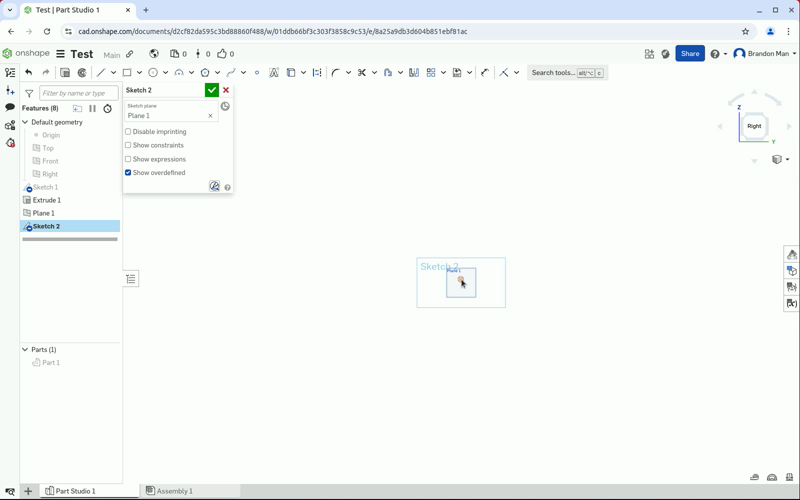
scroll(6)
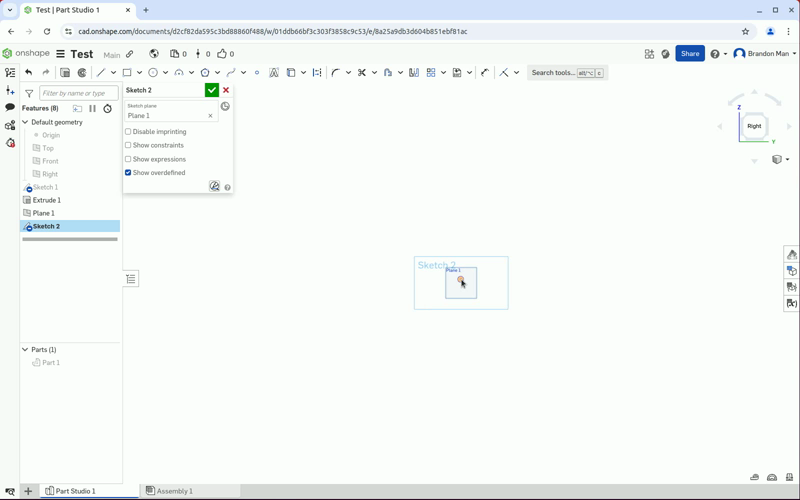
scroll(6)
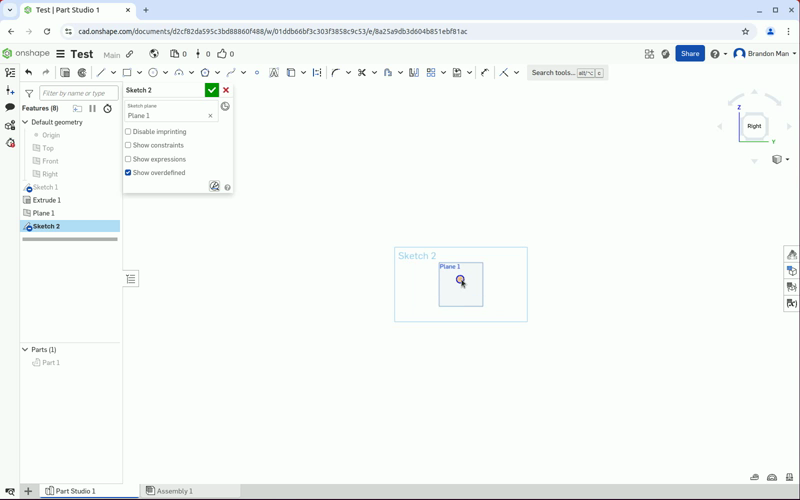
scroll(6)
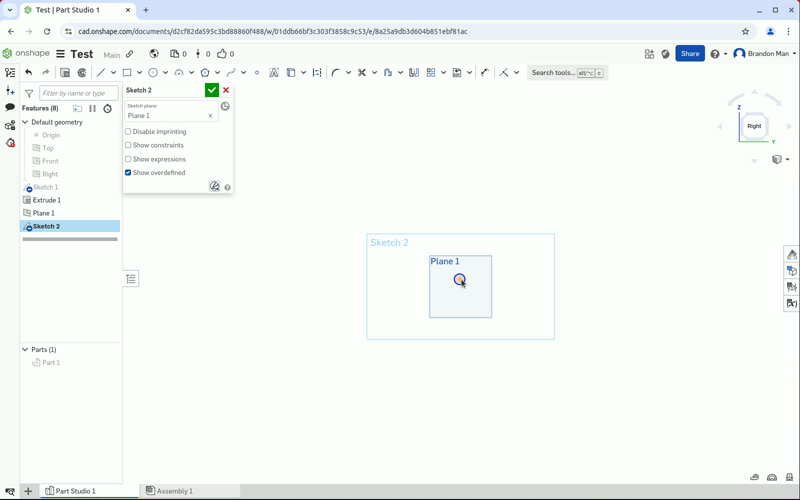
scroll(6)
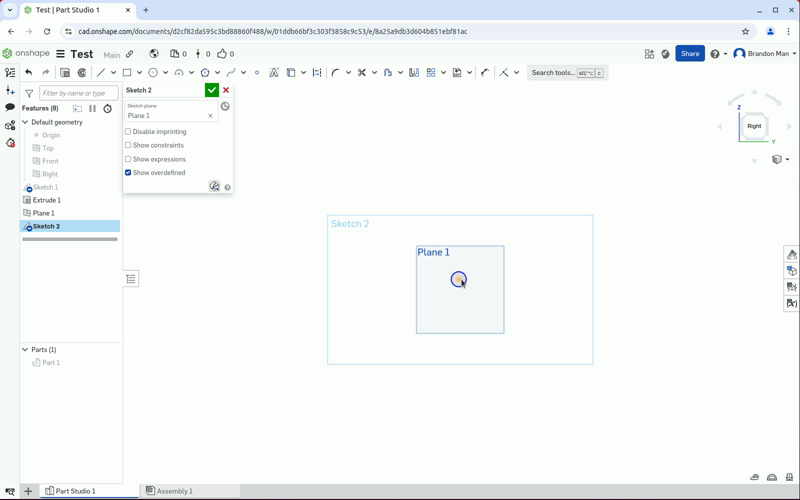
scroll(6)
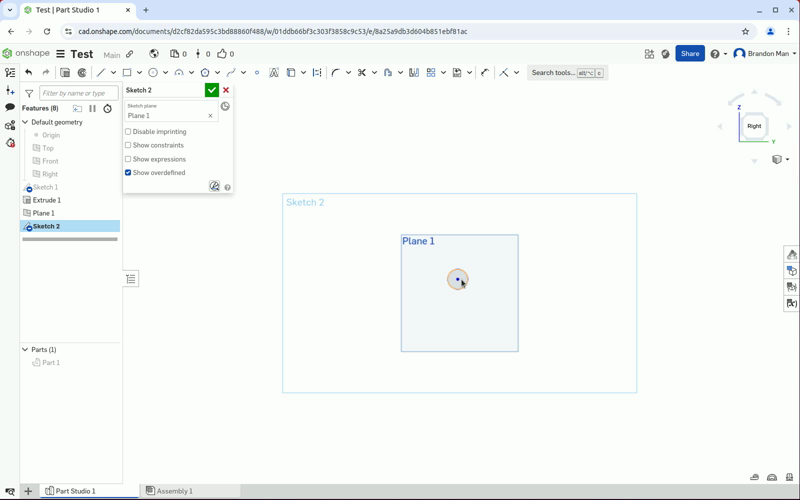
scroll(6)
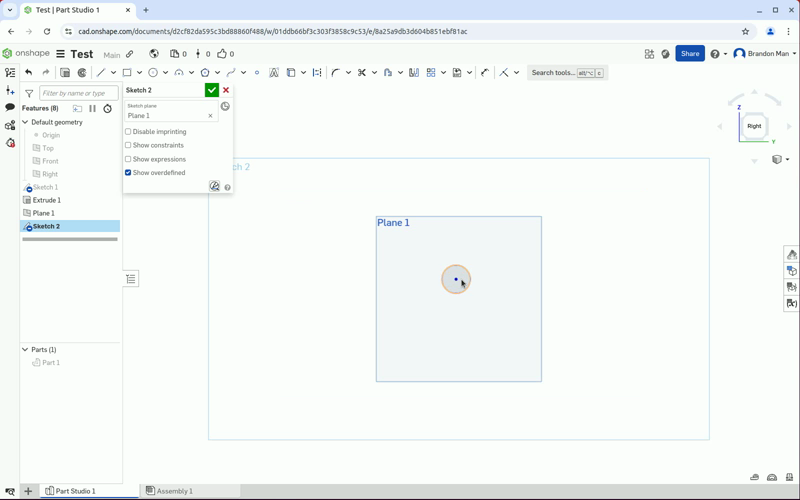
scroll(6)
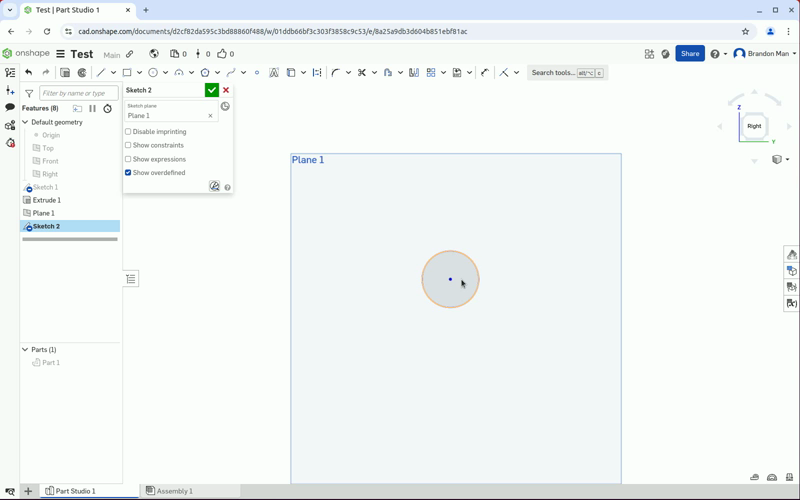
click(461, 279)
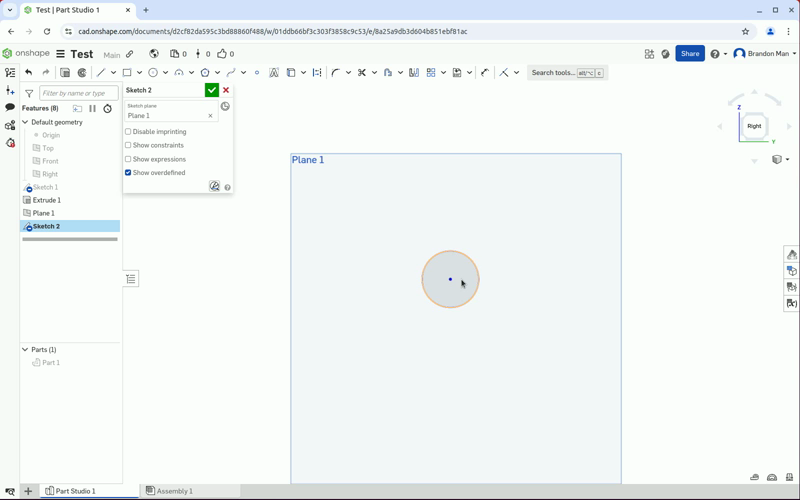
scroll(-6)
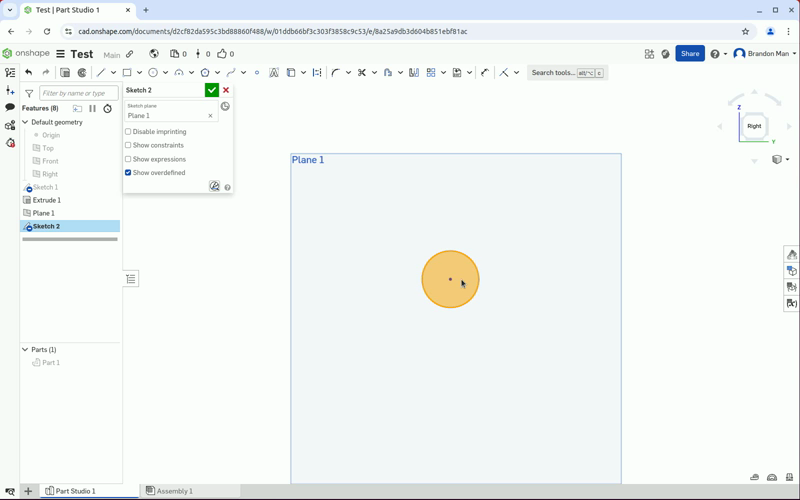
scroll(-6)
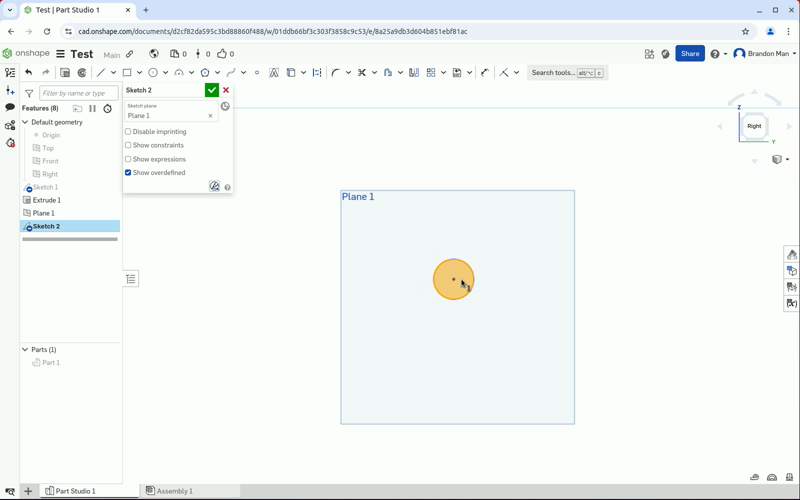
scroll(-6)
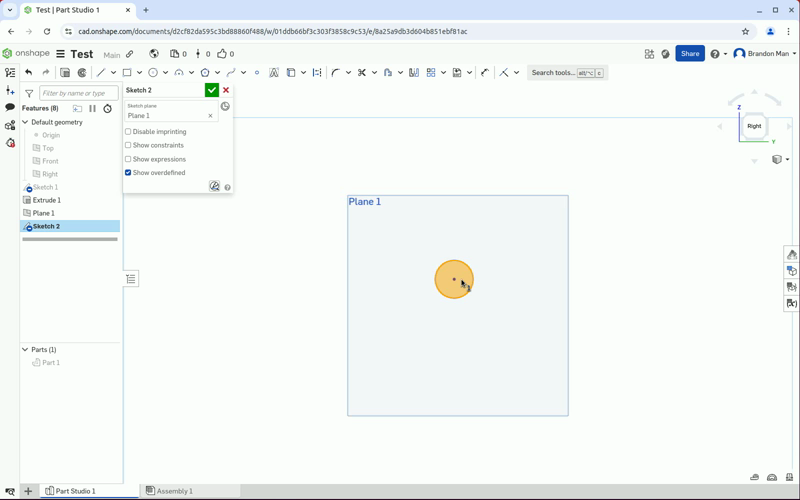
scroll(-6)
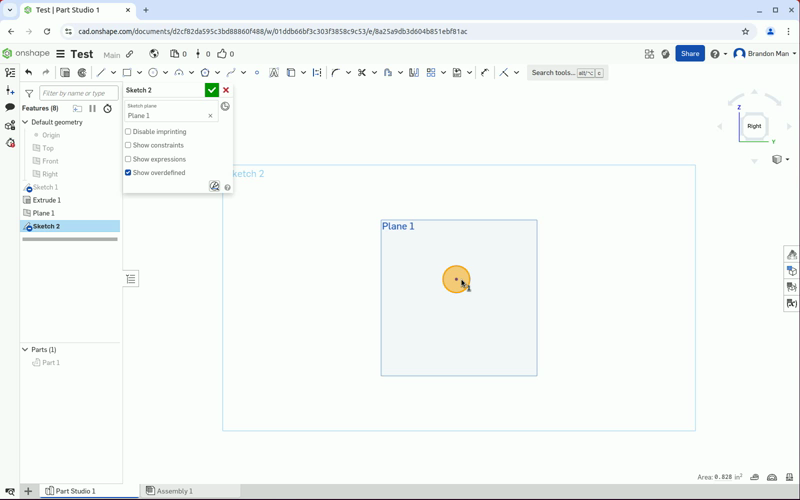
scroll(-6)
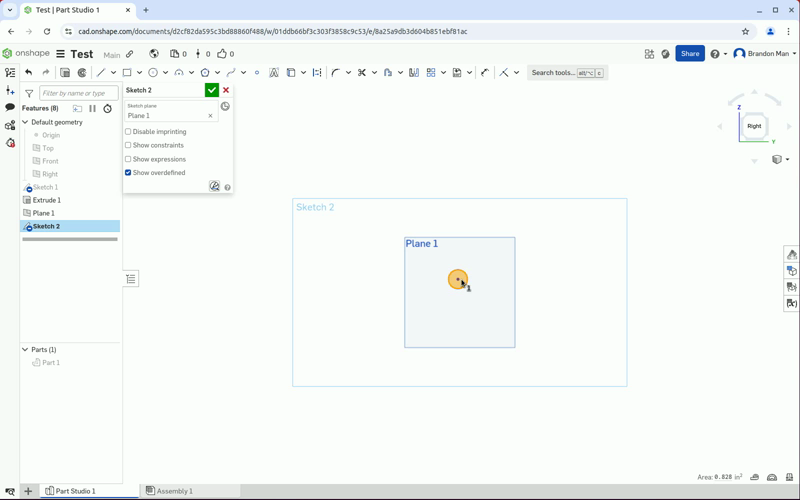
scroll(-6)
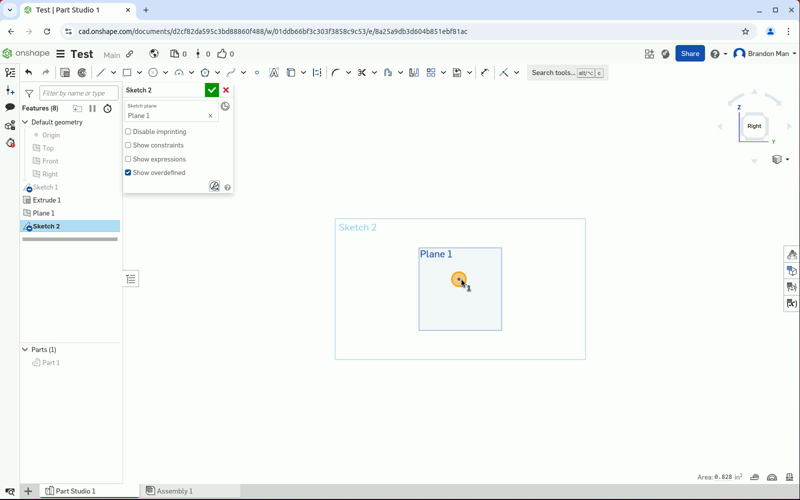
scroll(-6)
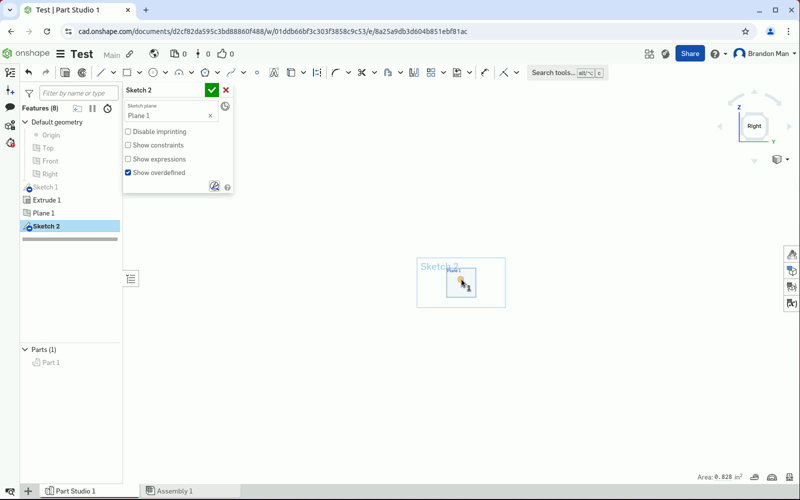
mouse_move(73, 352)
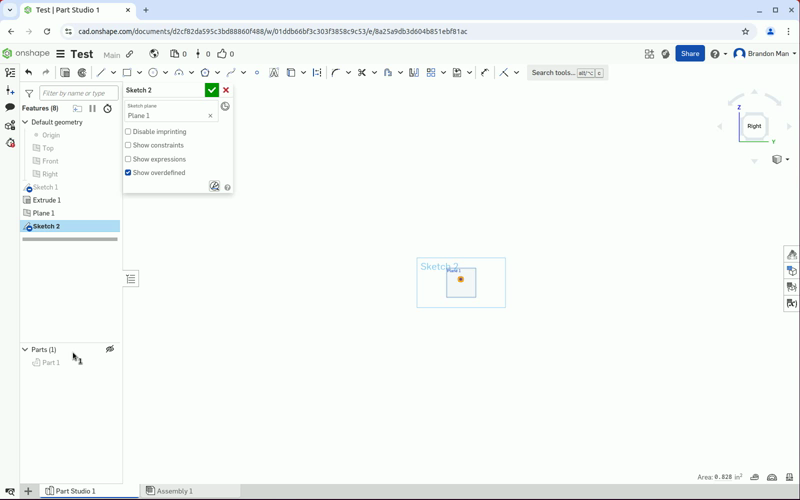
key(shift+y)
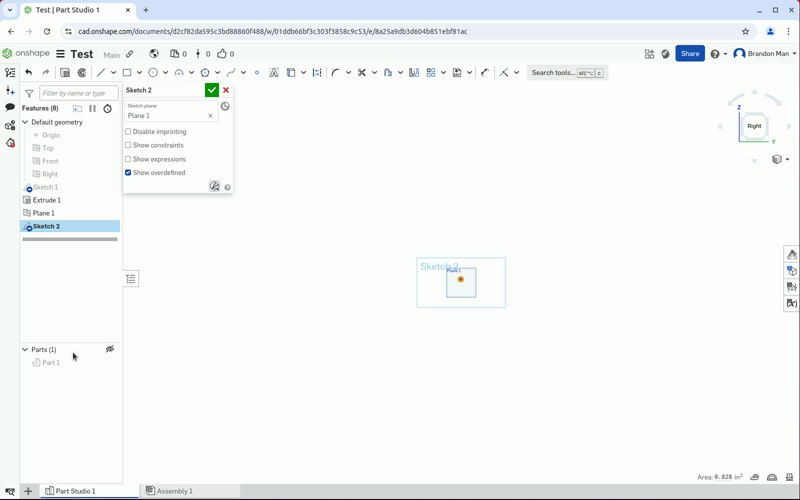
key(shift+e)
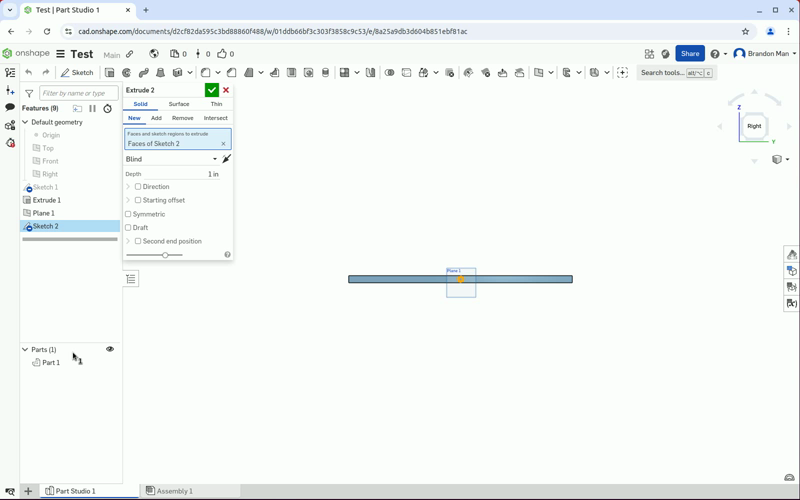
mouse_move(143, 106)
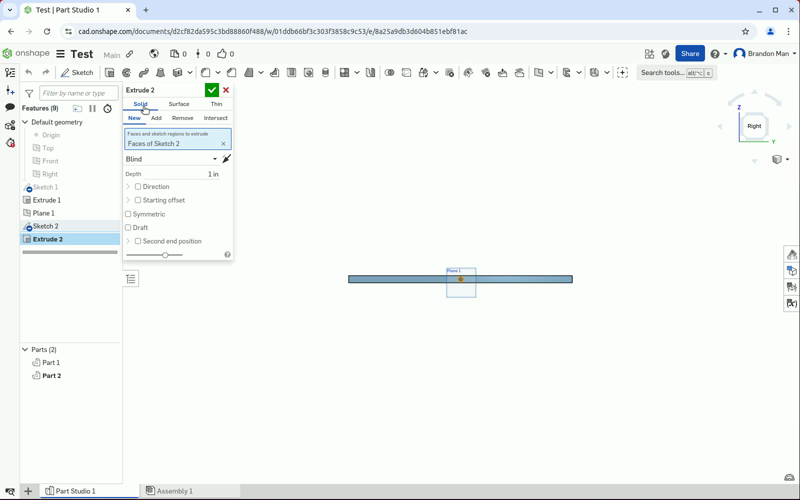
click(143, 106)
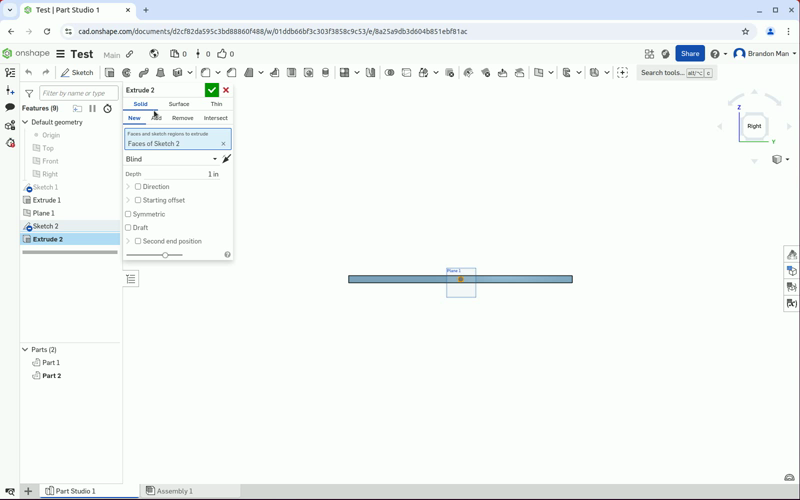
mouse_move(186, 120)
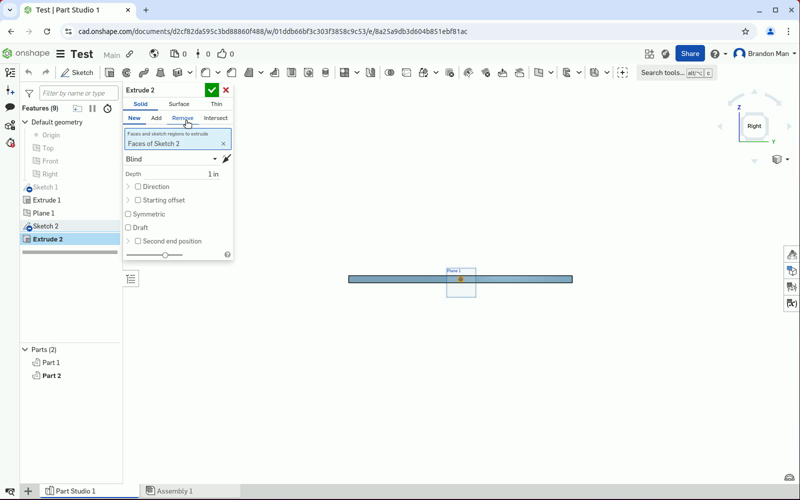
click(186, 120)
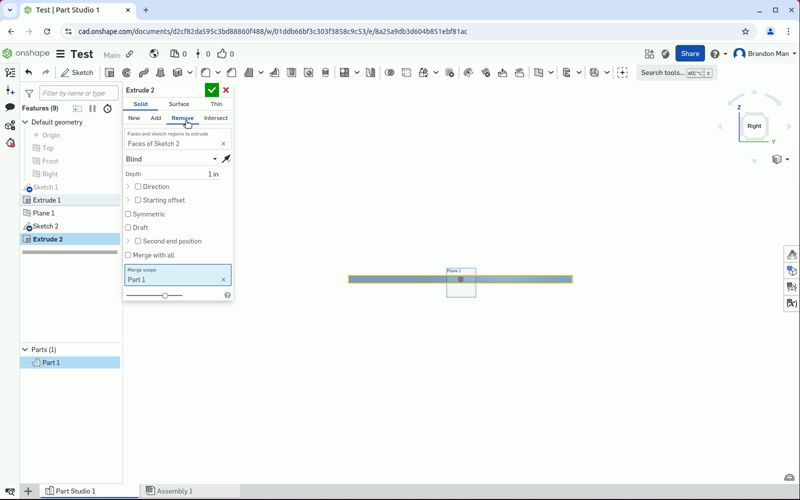
key(tab, 4)
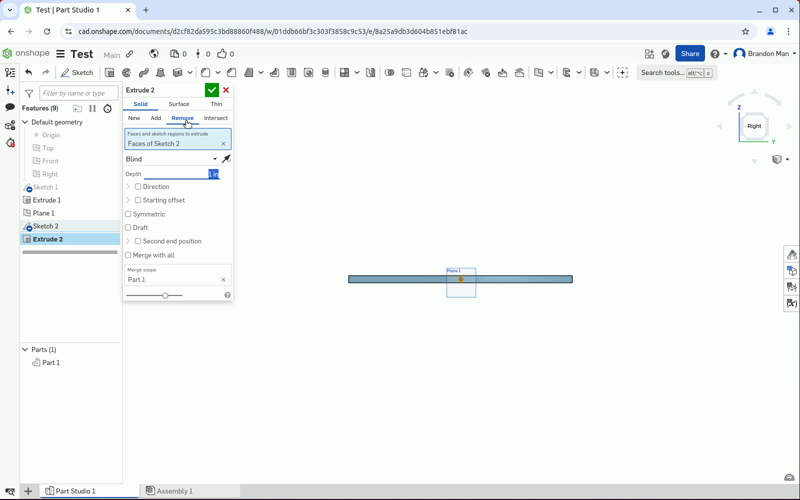
text(3.129)
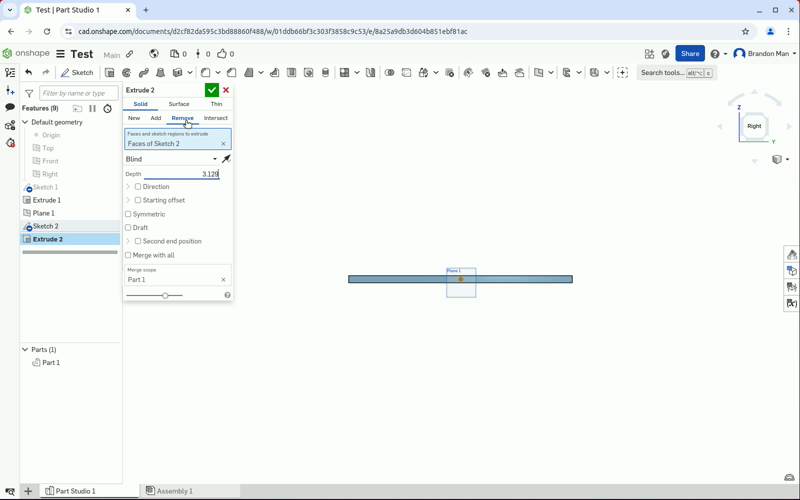
key(tab, 6)
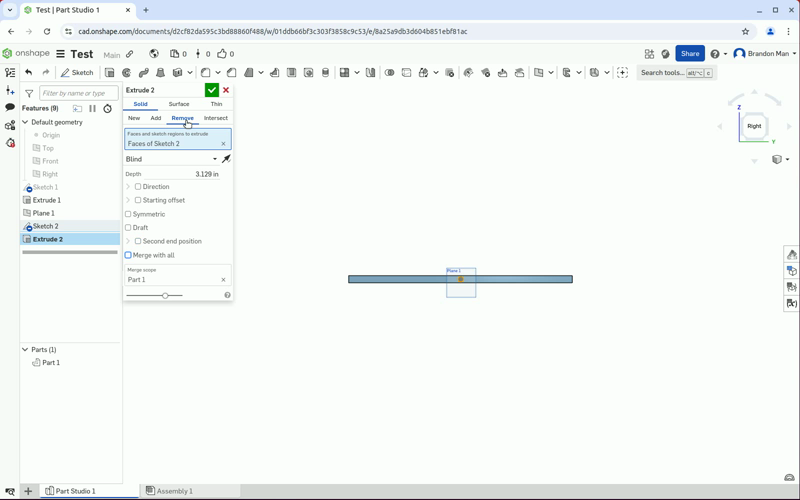
key(space)
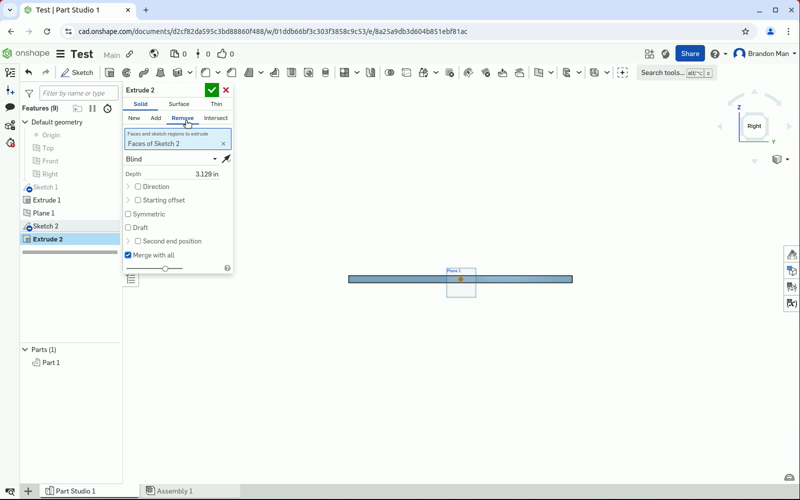
key(enter)
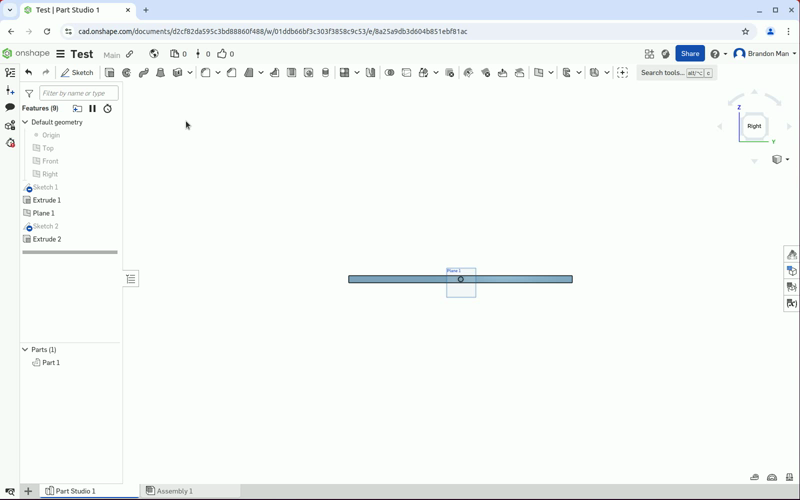
key(shift+h)
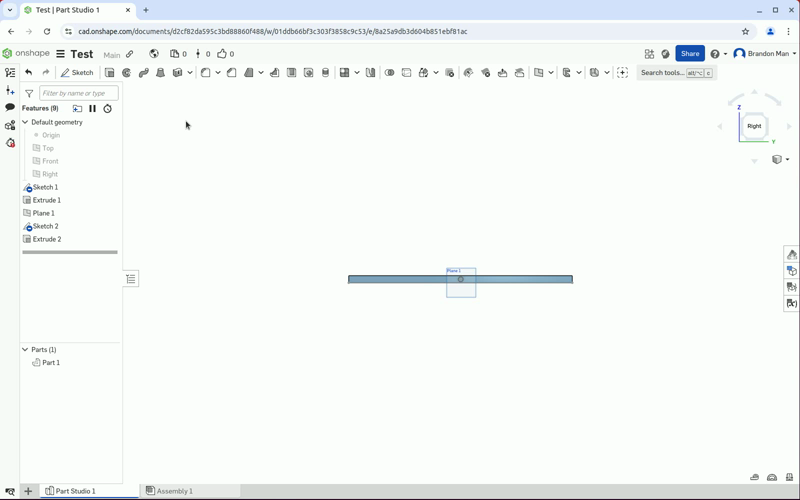
key(shift+h)
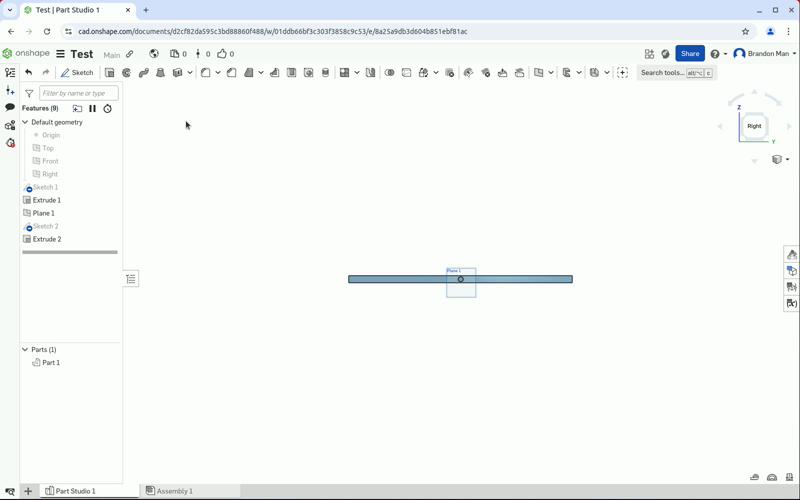
mouse_move(73, 189)
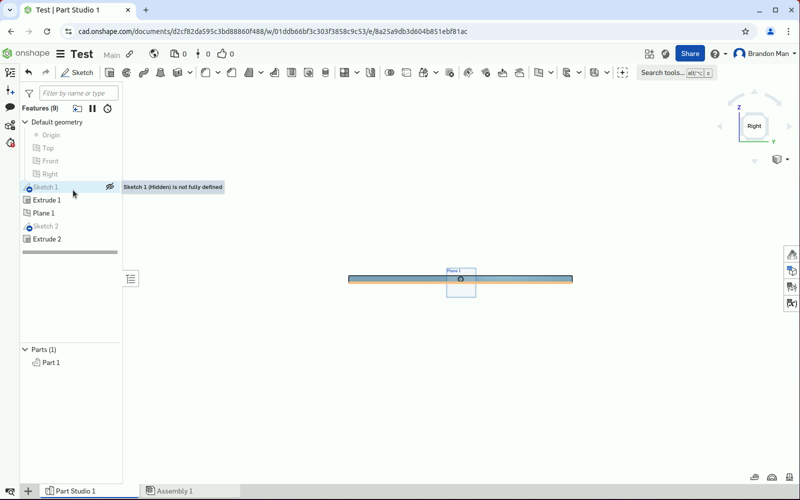
click(73, 189)
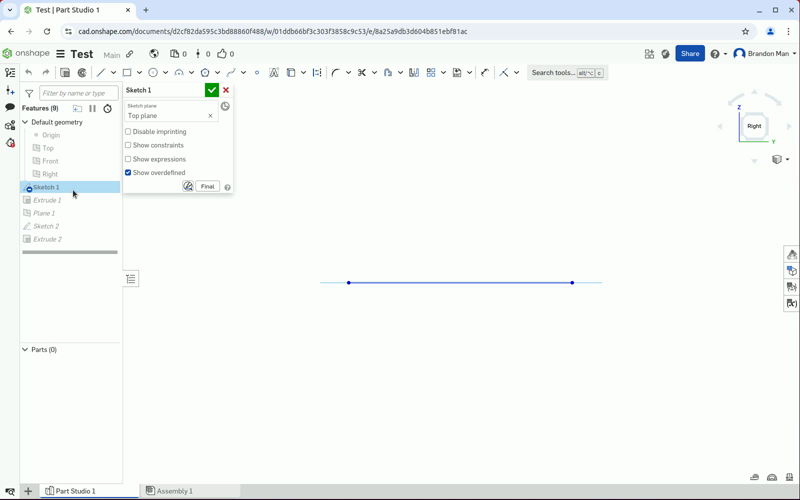
mouse_move(229, 92)
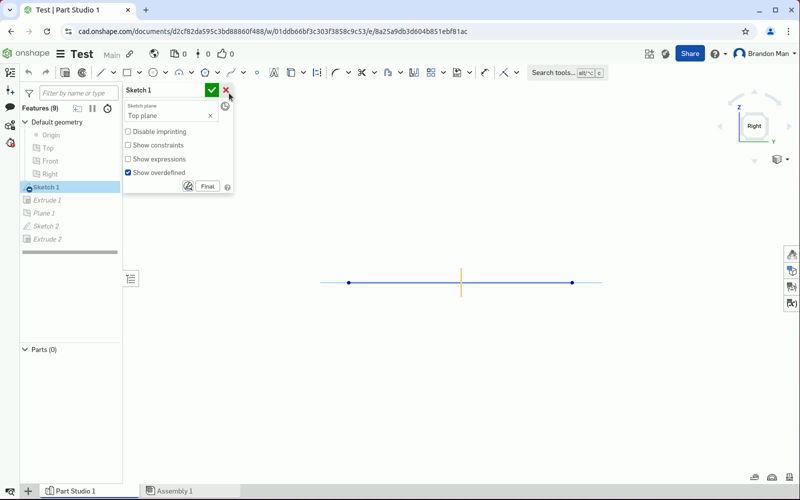
click(229, 92)
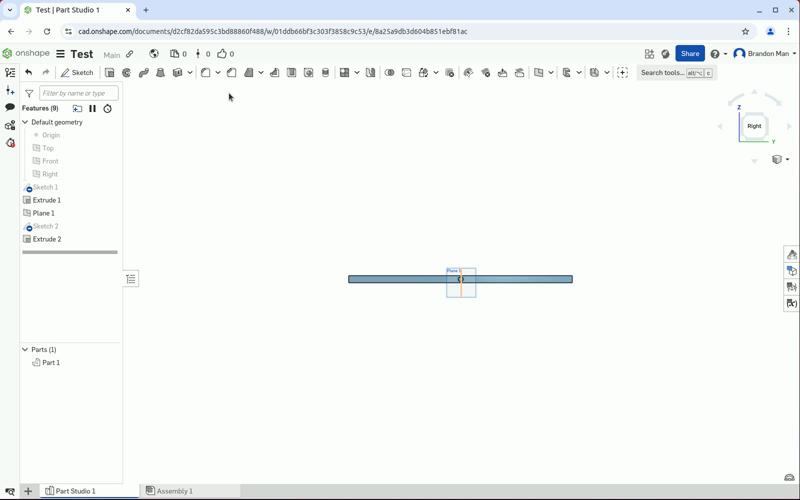
mouse_move(541, 75)
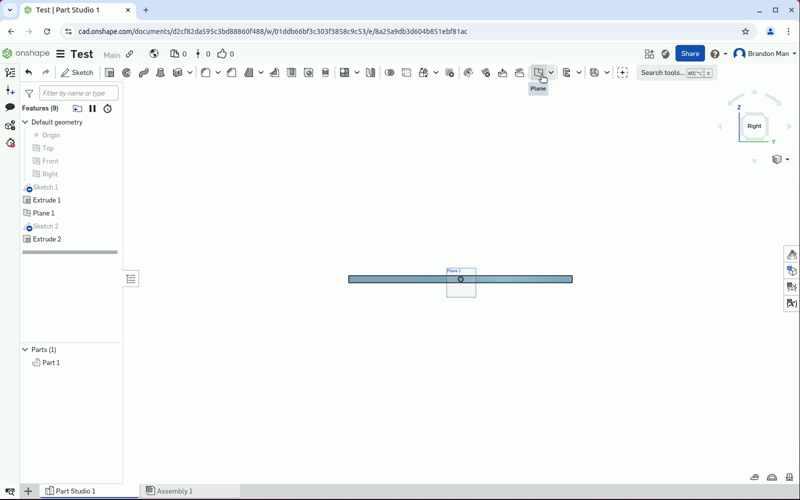
click(541, 75)
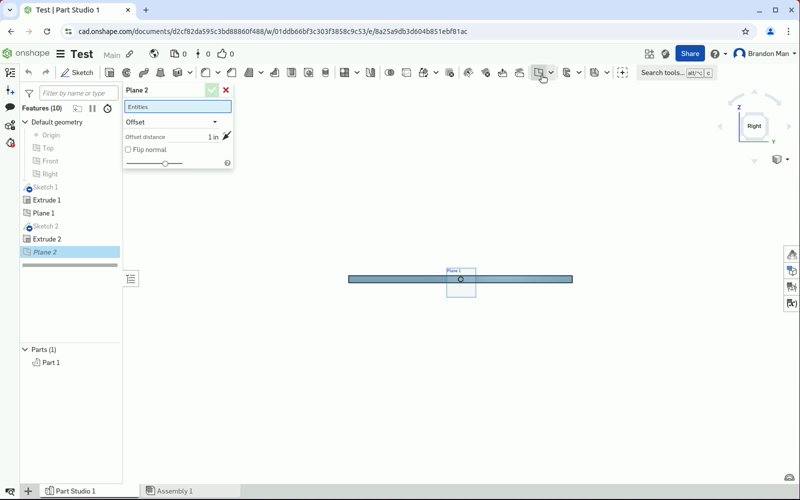
mouse_move(73, 176)
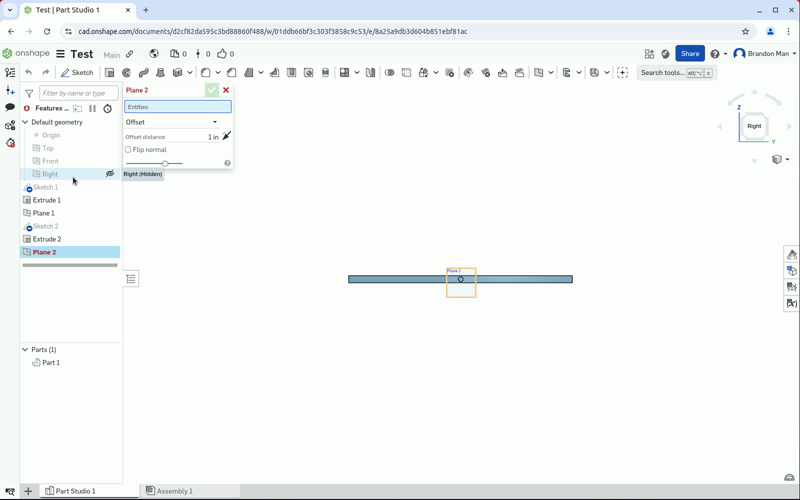
click(73, 176)
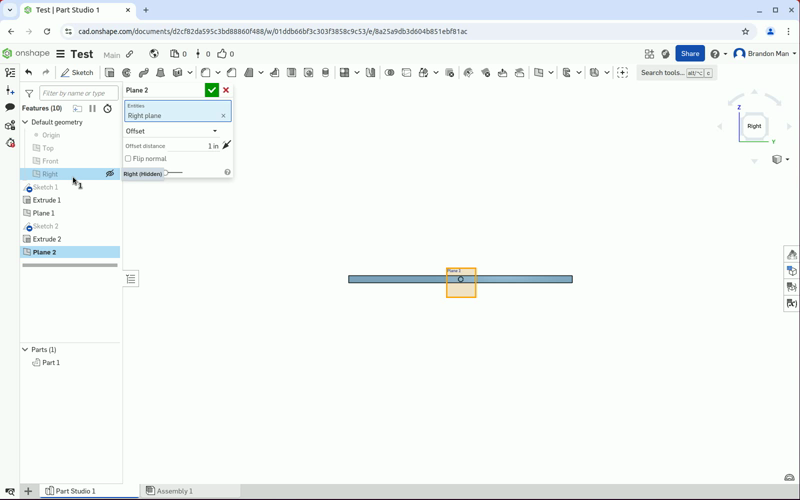
key(tab, 2)
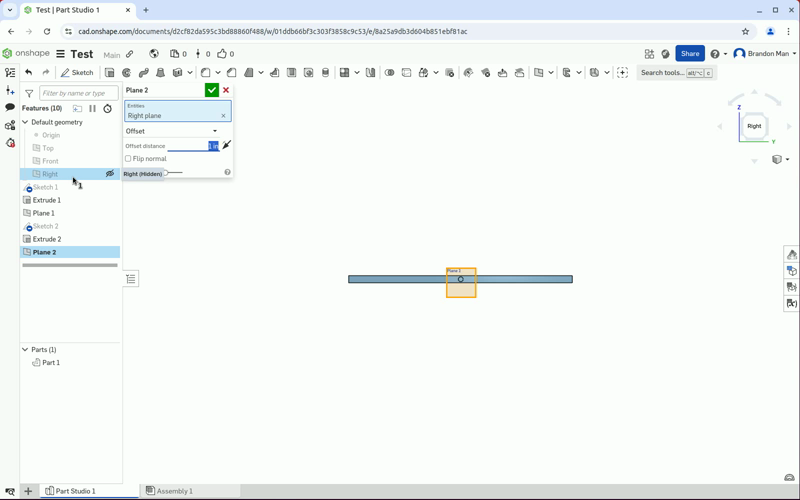
text(23.108)
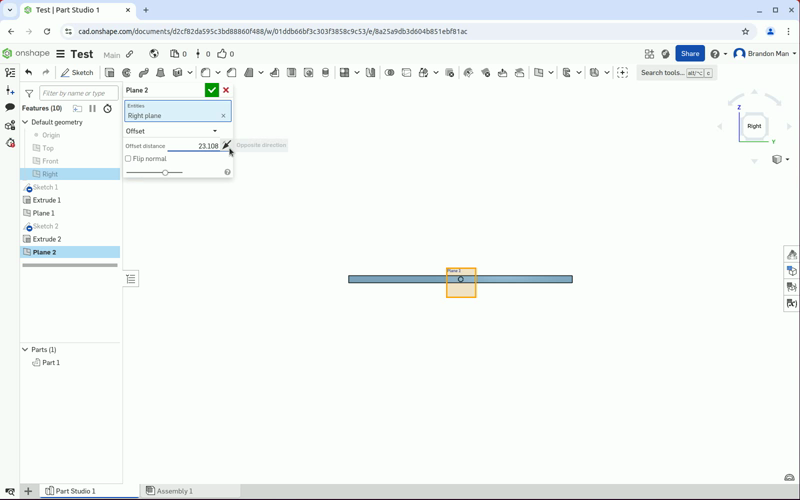
mouse_move(229, 147)
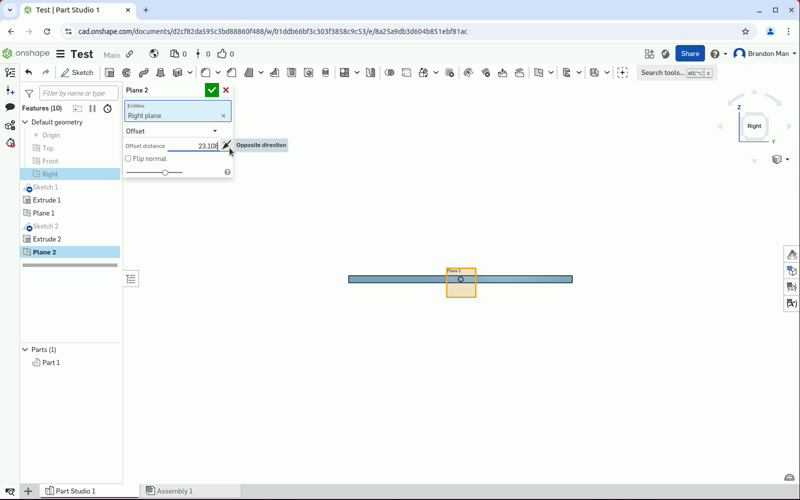
click(229, 147)
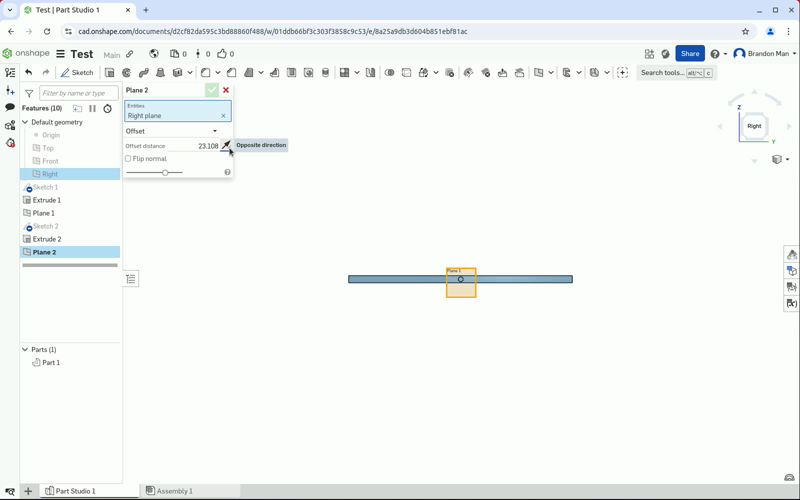
key(enter, 2)
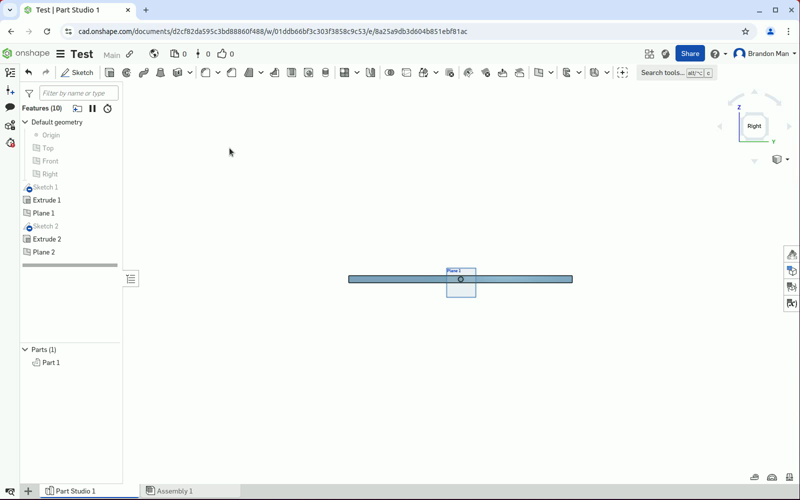
key(shift+s)
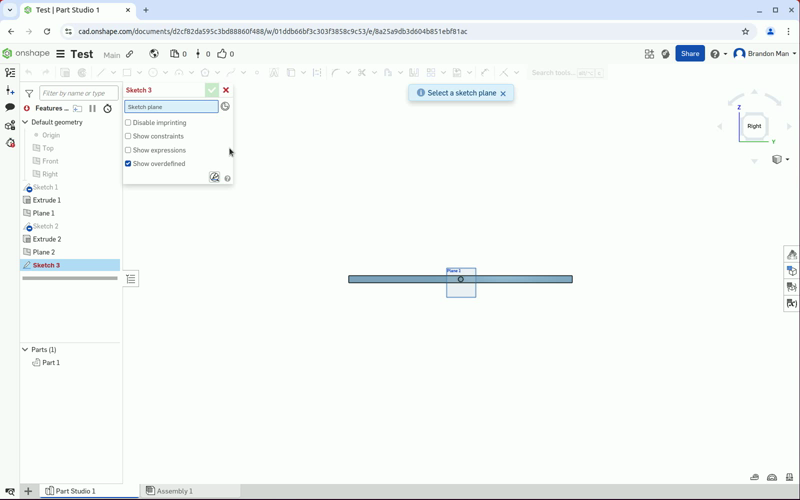
mouse_move(73, 254)
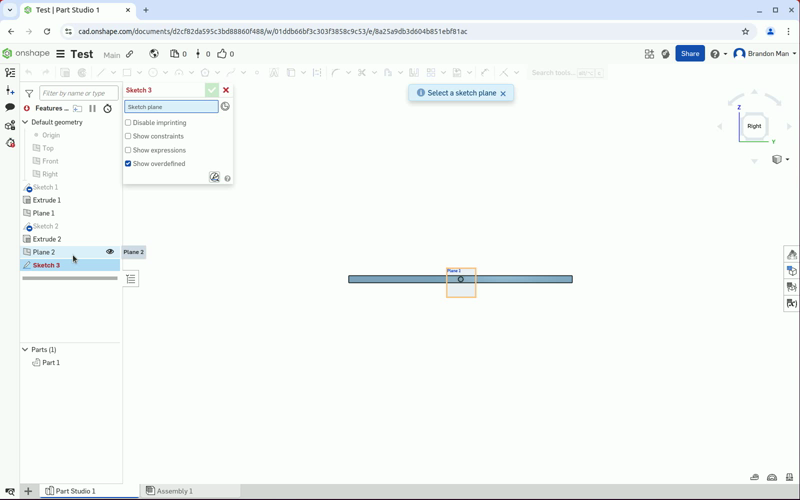
click(73, 254)
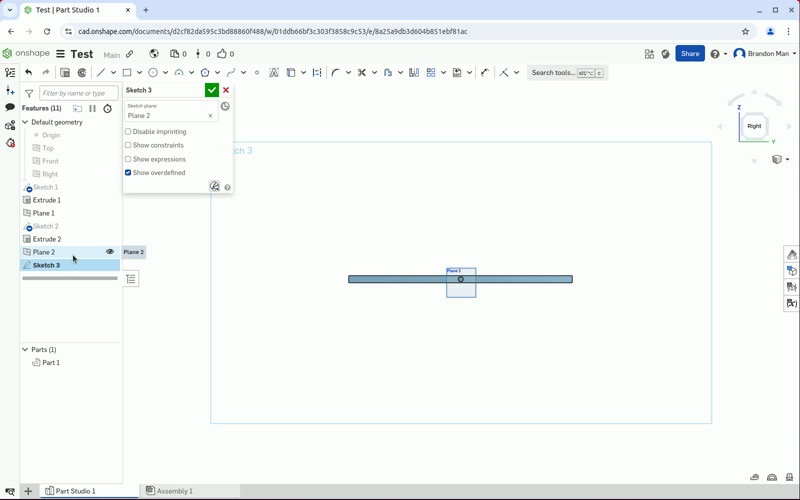
mouse_move(73, 352)
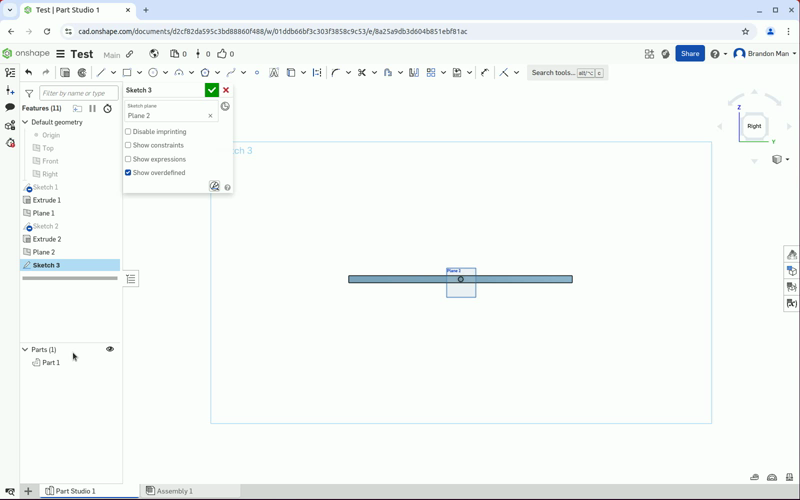
key(y)
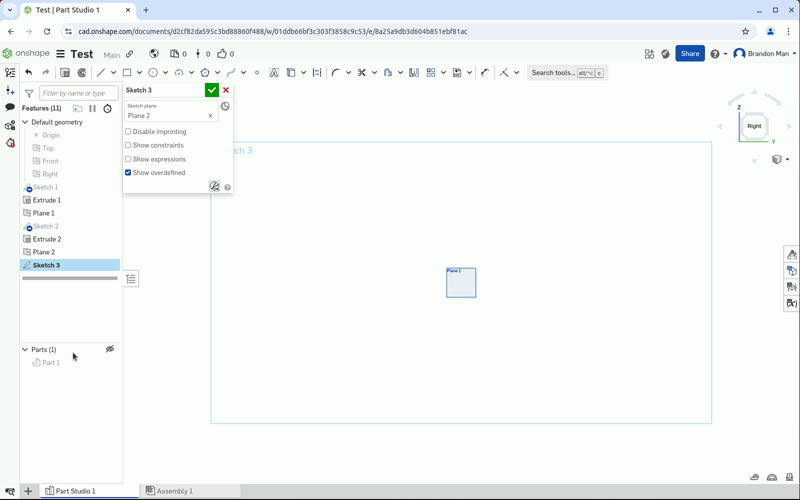
key(c)
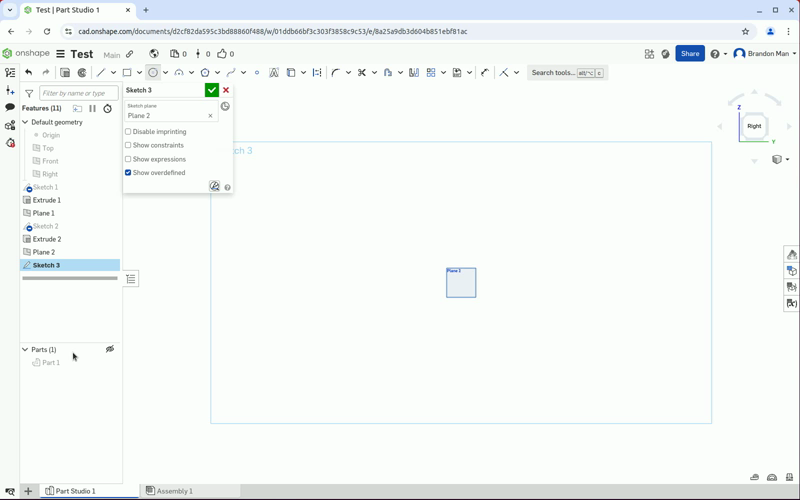
key_down(shift)
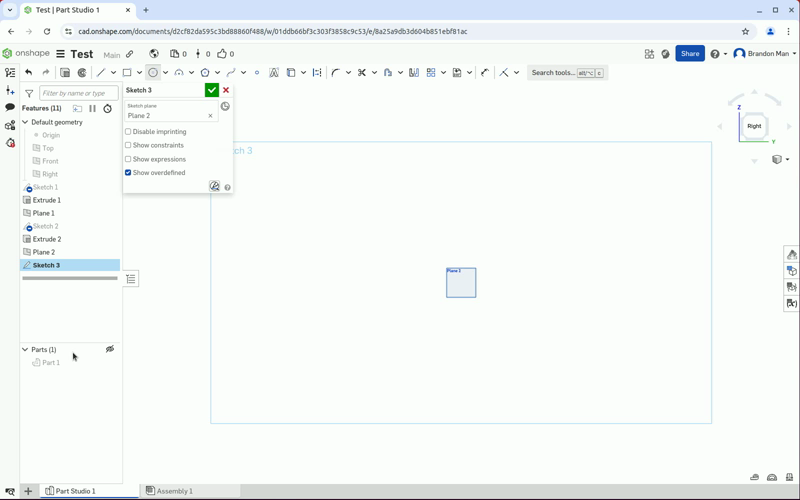
mouse_move(460, 279)
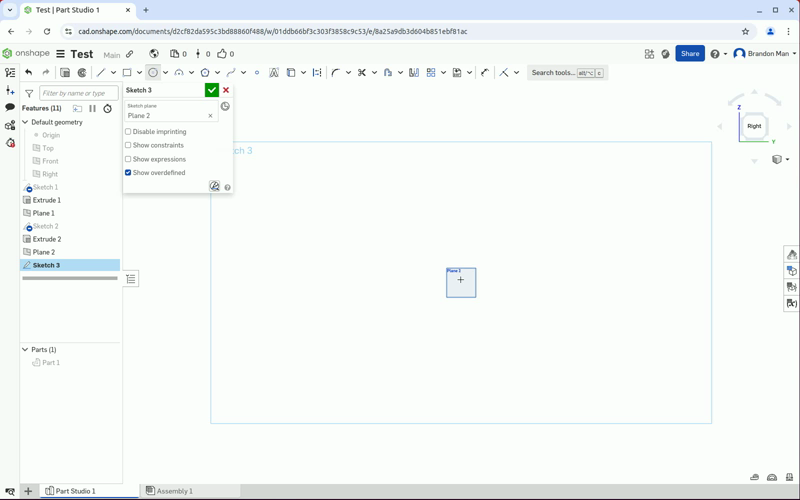
click(460, 279)
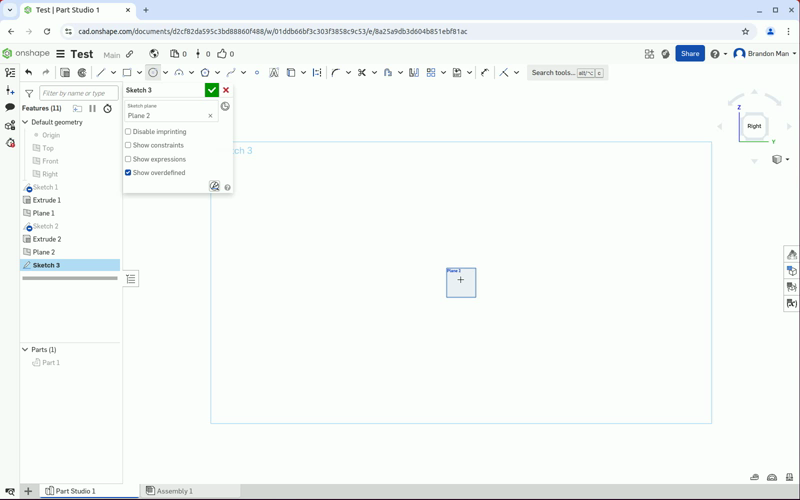
key_up(shift)
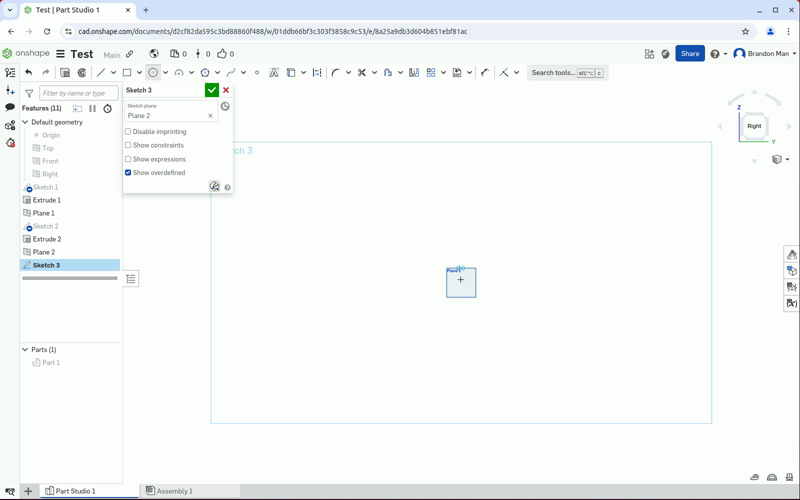
mouse_move(463, 279)
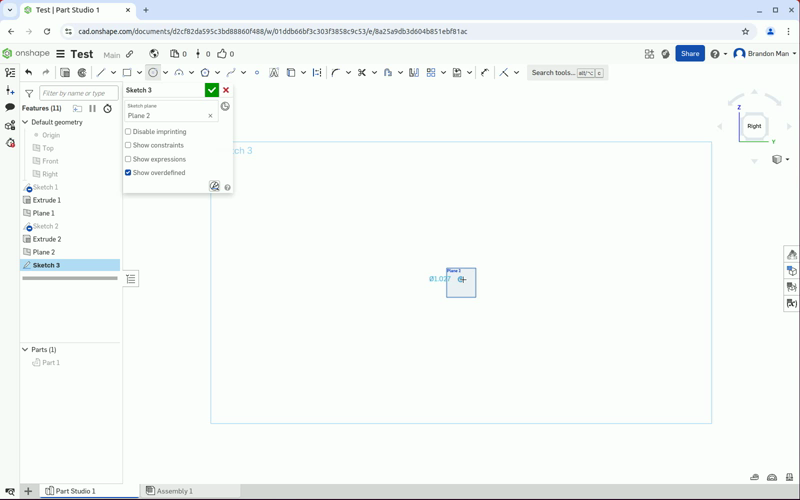
scroll(6)
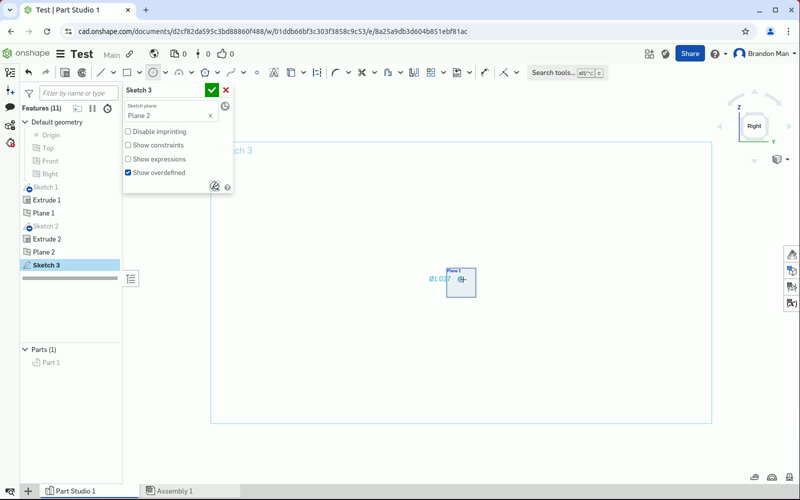
scroll(6)
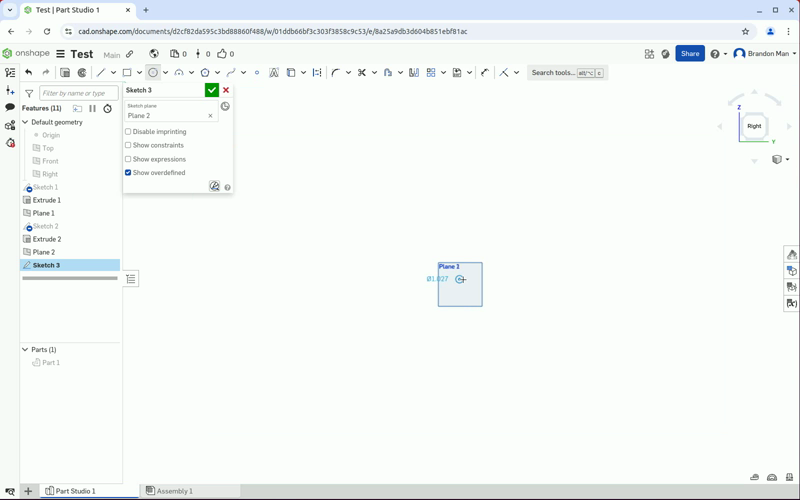
scroll(6)
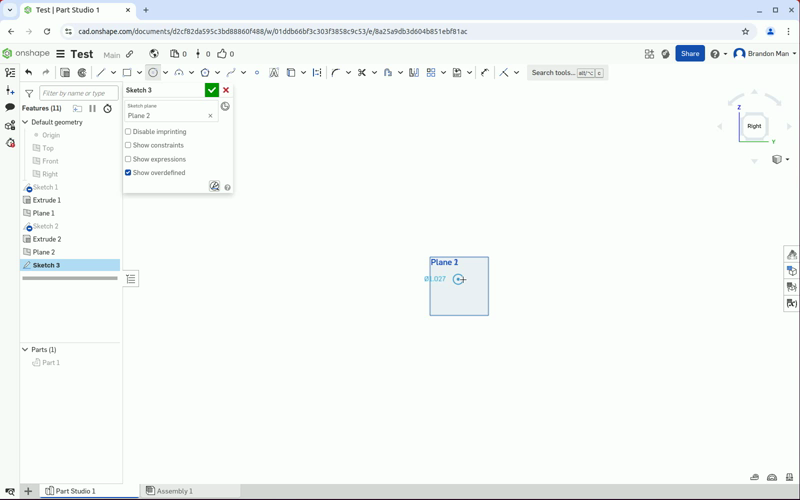
scroll(6)
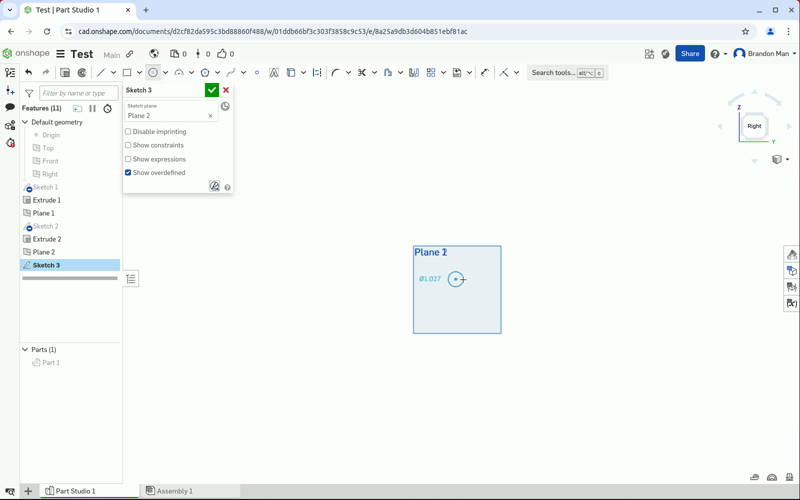
scroll(6)
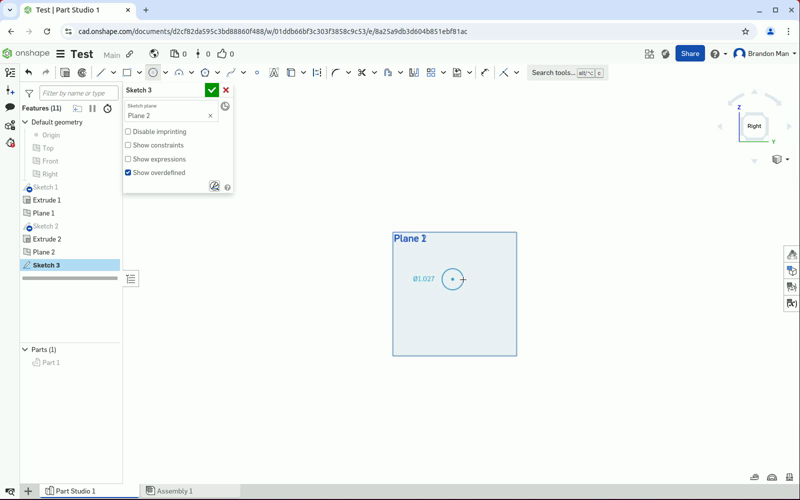
scroll(6)
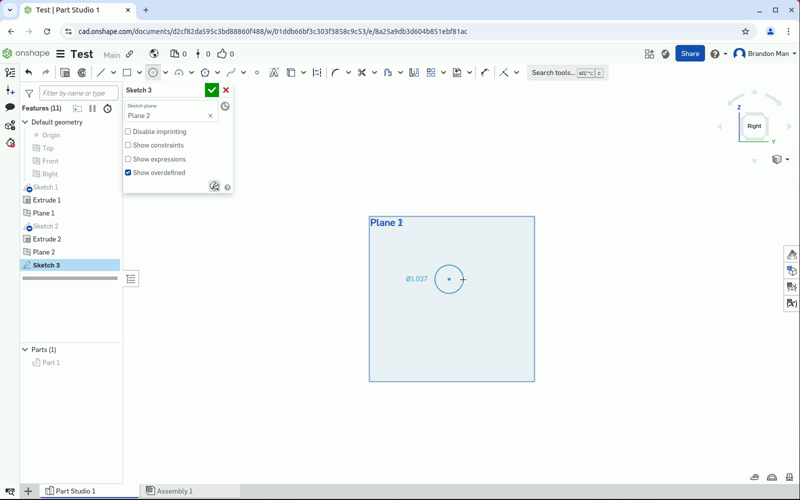
scroll(6)
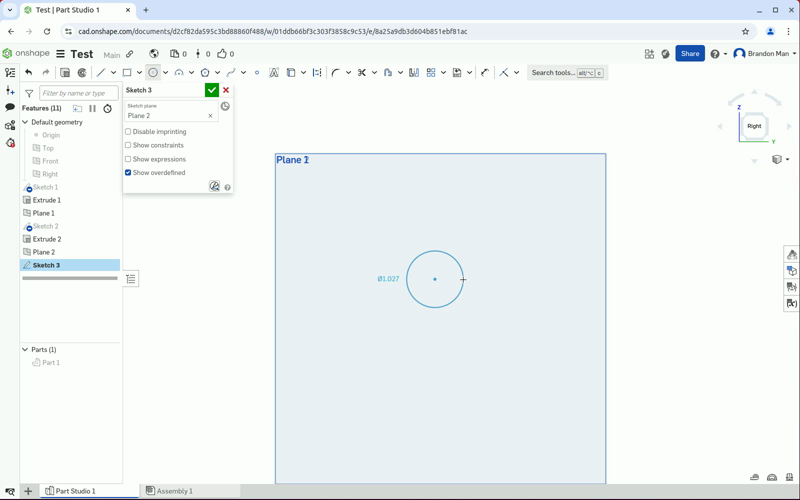
click(463, 279)
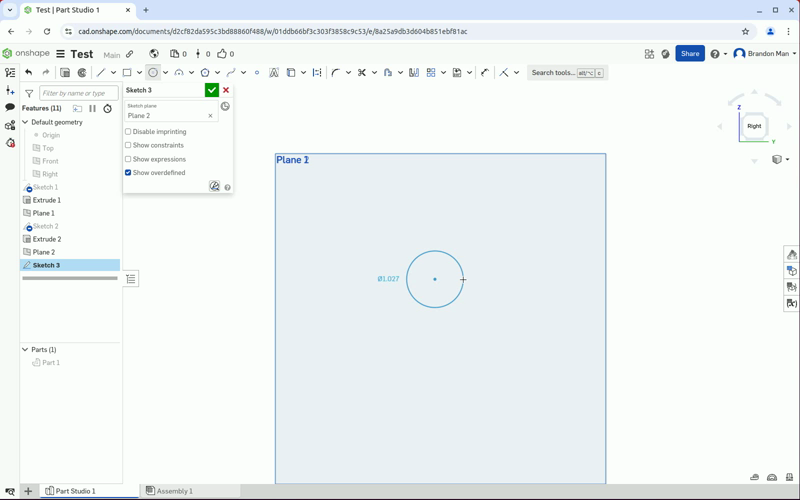
scroll(-6)
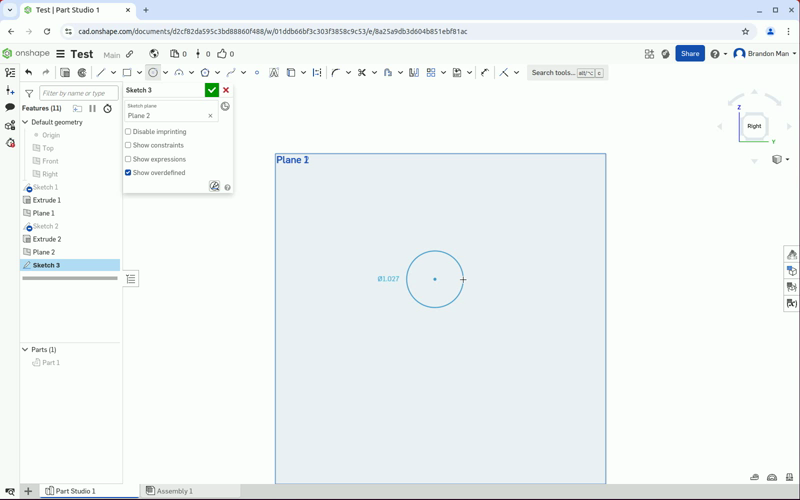
scroll(-6)
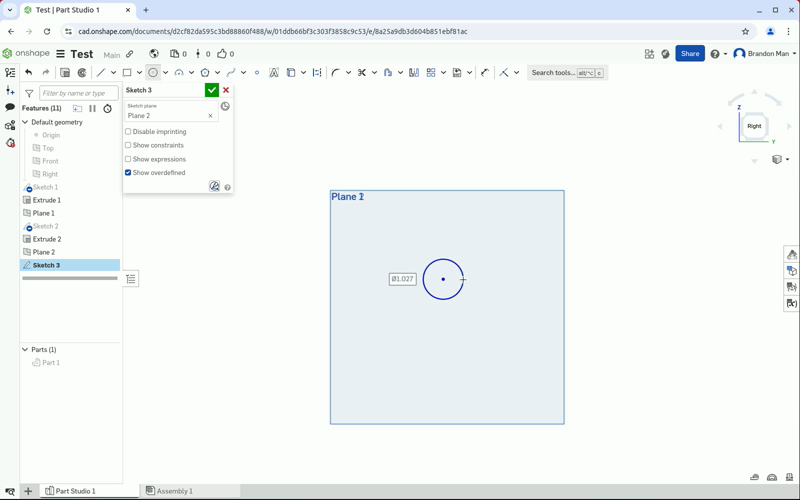
scroll(-6)
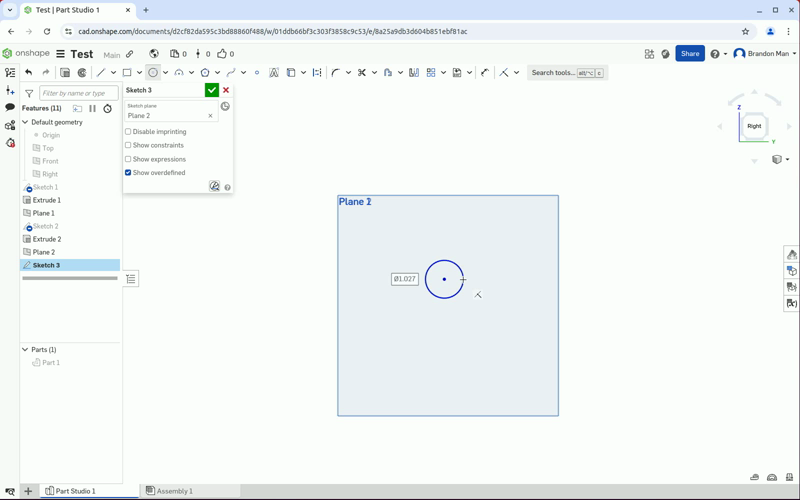
scroll(-6)
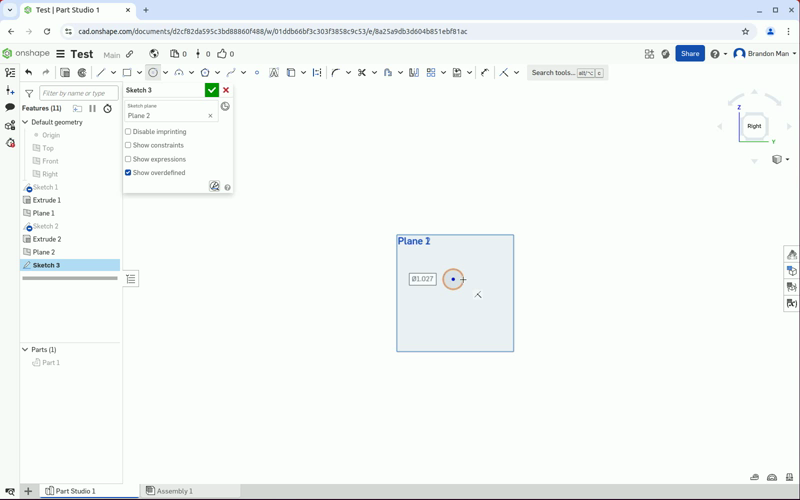
scroll(-6)
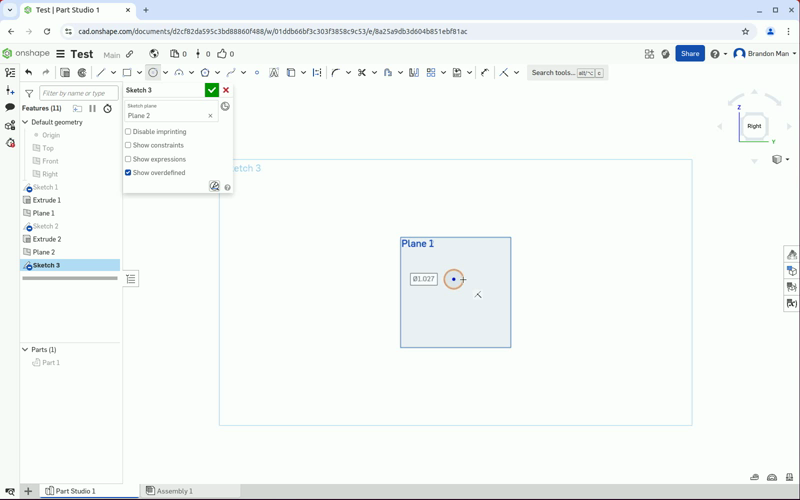
scroll(-6)
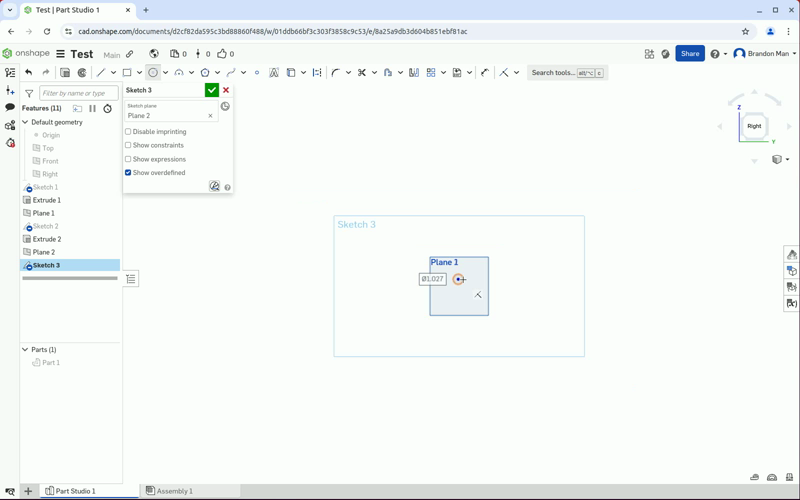
scroll(-6)
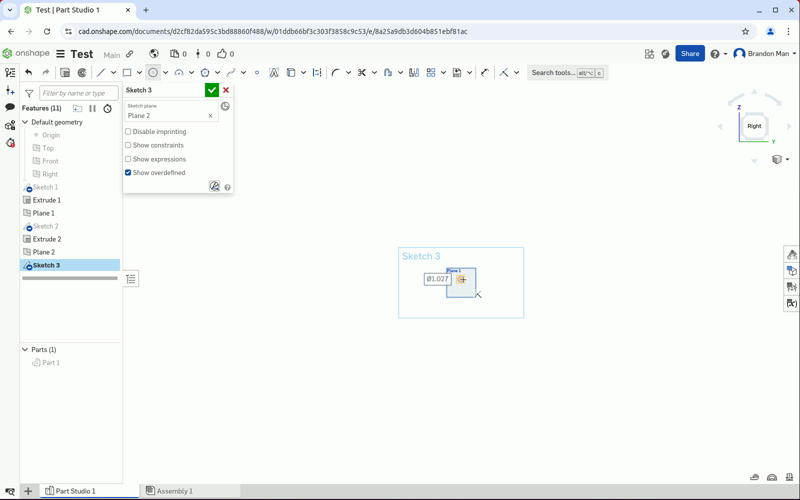
key(esc)
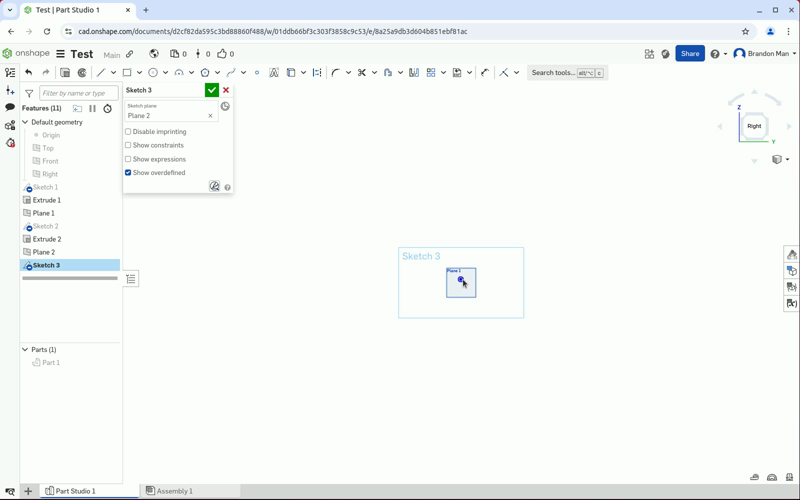
mouse_move(459, 279)
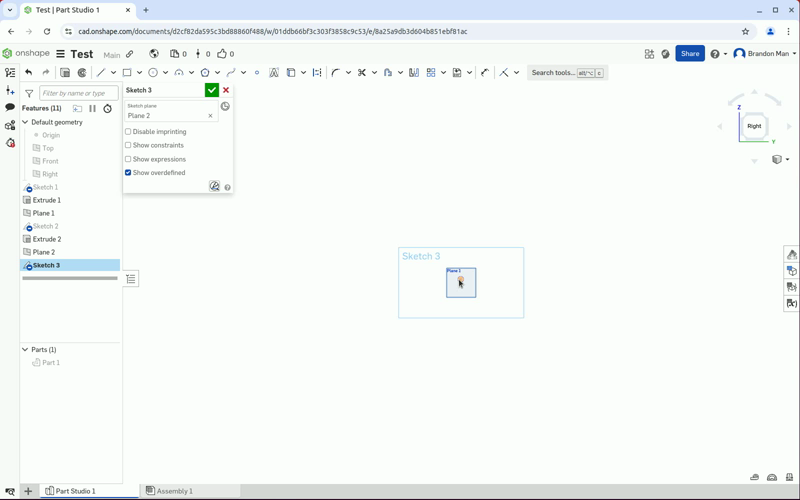
scroll(6)
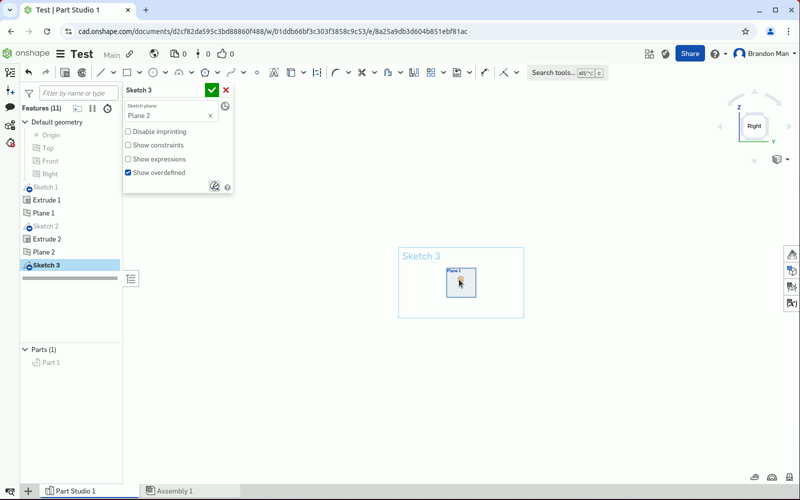
scroll(6)
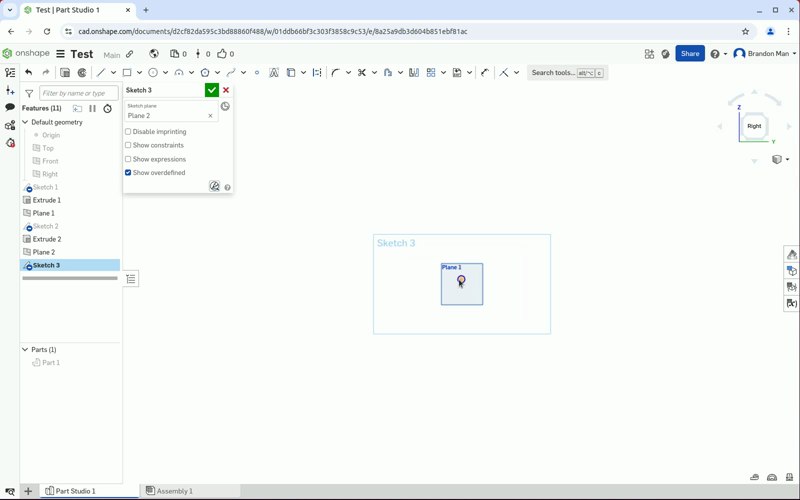
scroll(6)
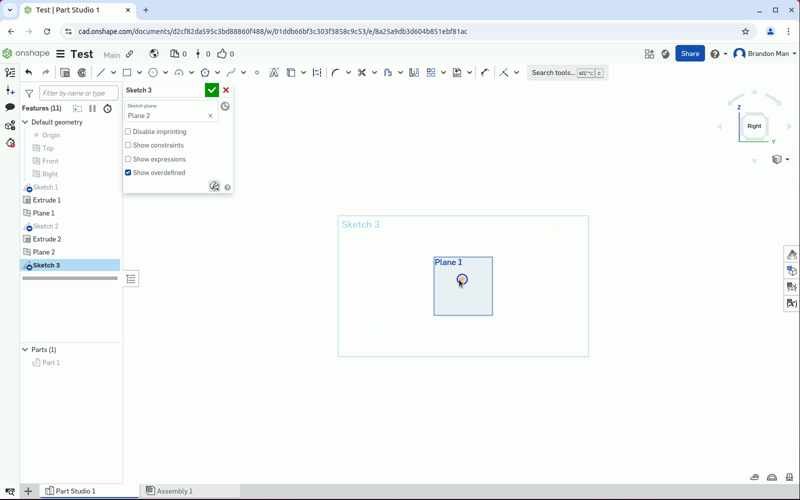
scroll(6)
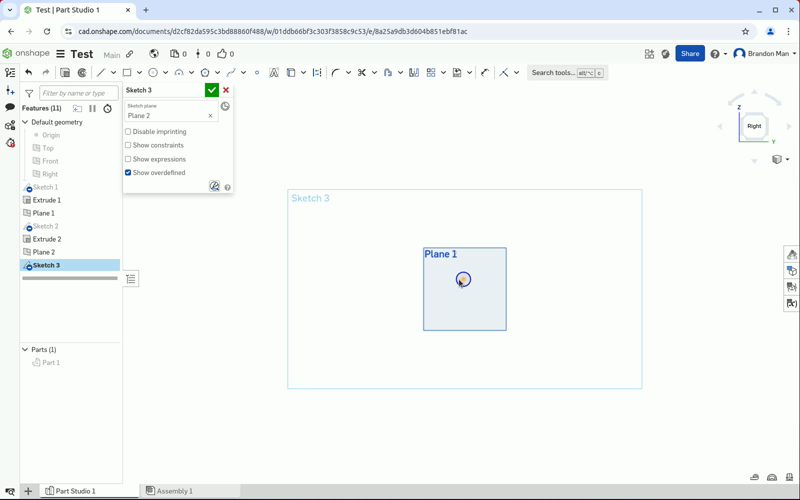
scroll(6)
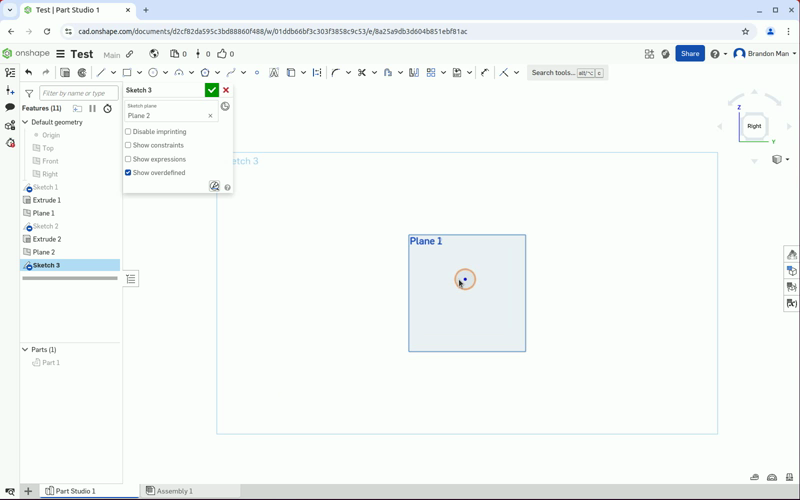
scroll(6)
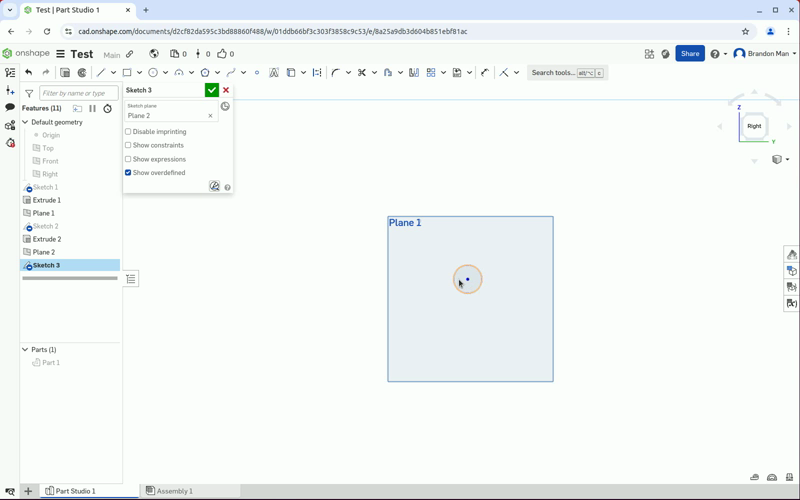
scroll(6)
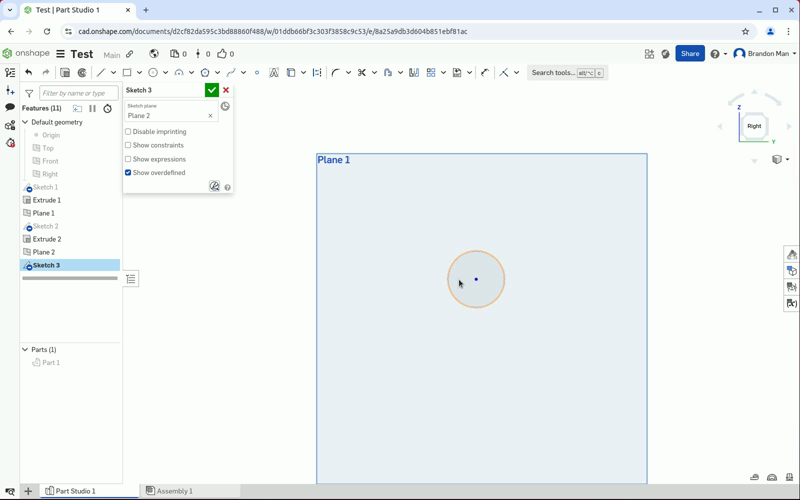
click(459, 279)
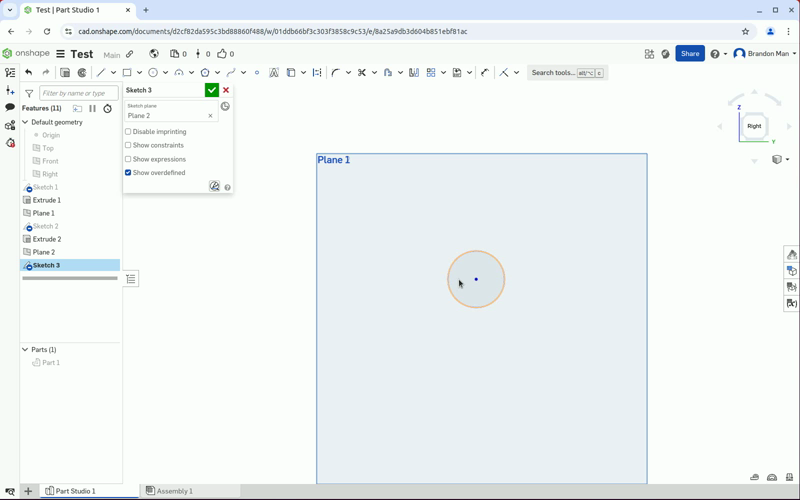
scroll(-6)
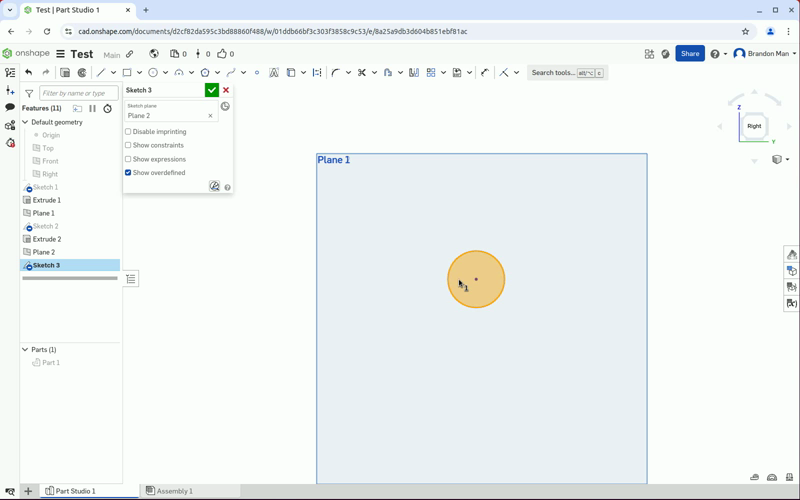
scroll(-6)
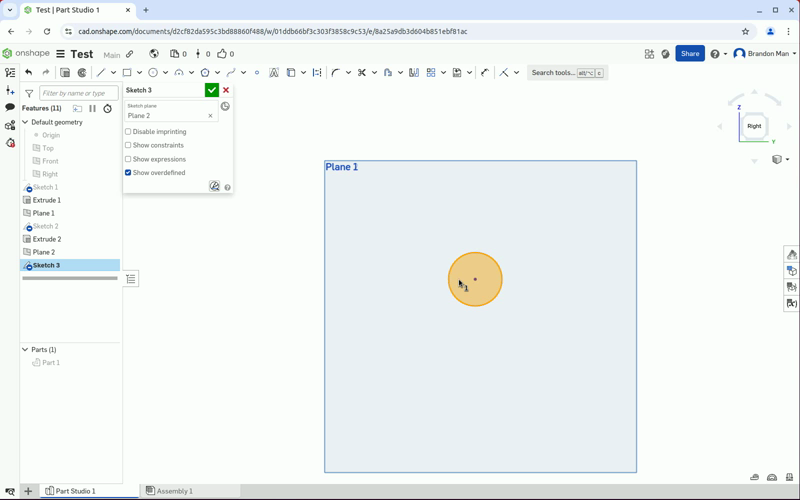
scroll(-6)
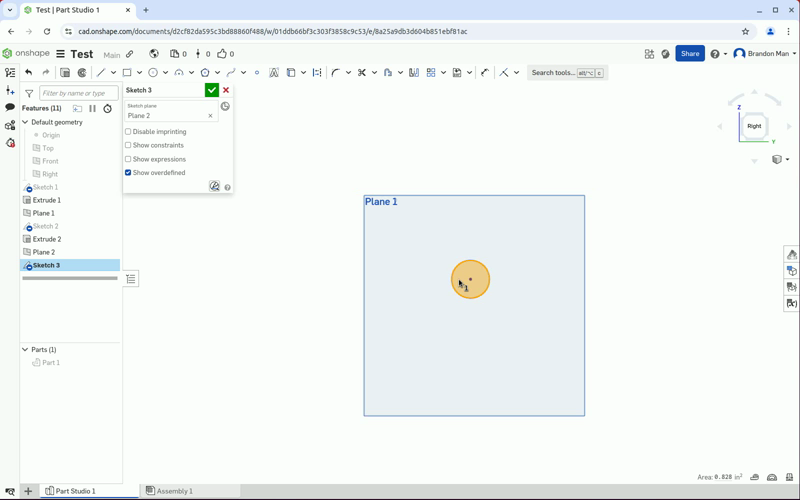
scroll(-6)
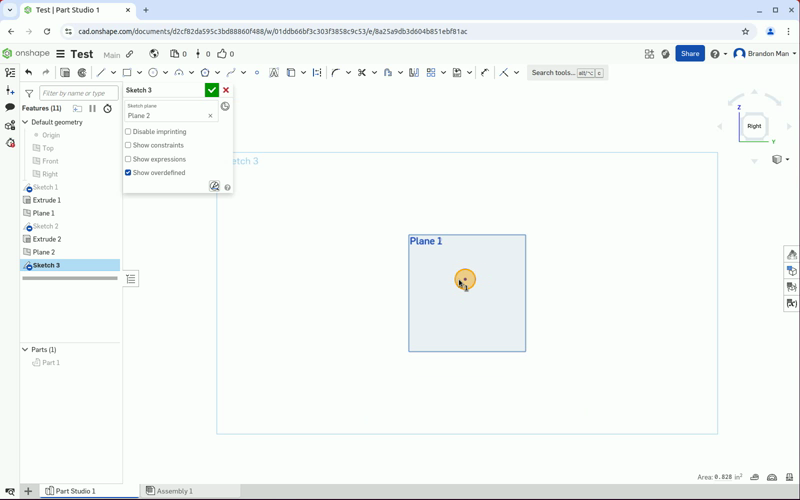
scroll(-6)
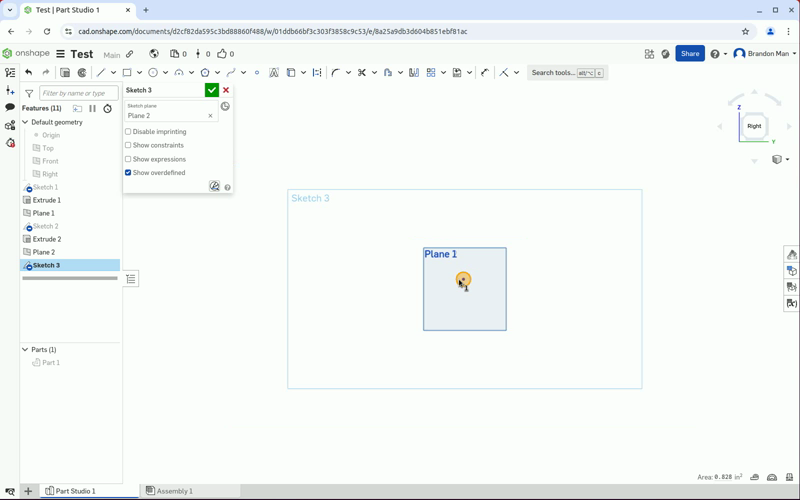
scroll(-6)
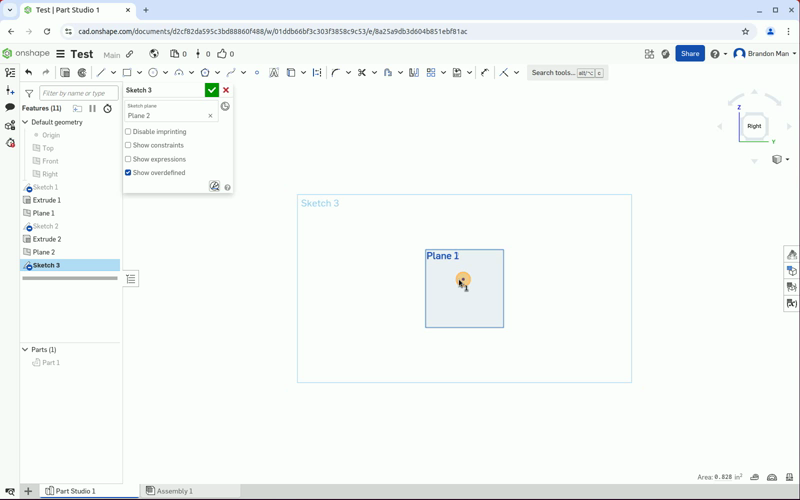
scroll(-6)
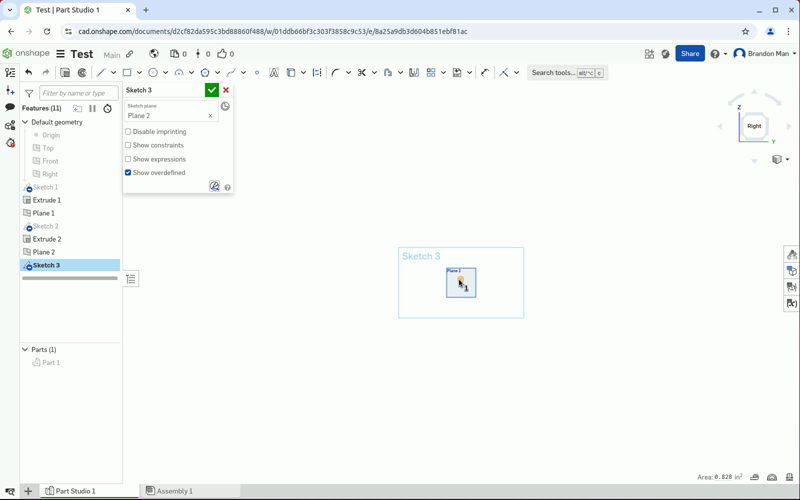
mouse_move(73, 352)
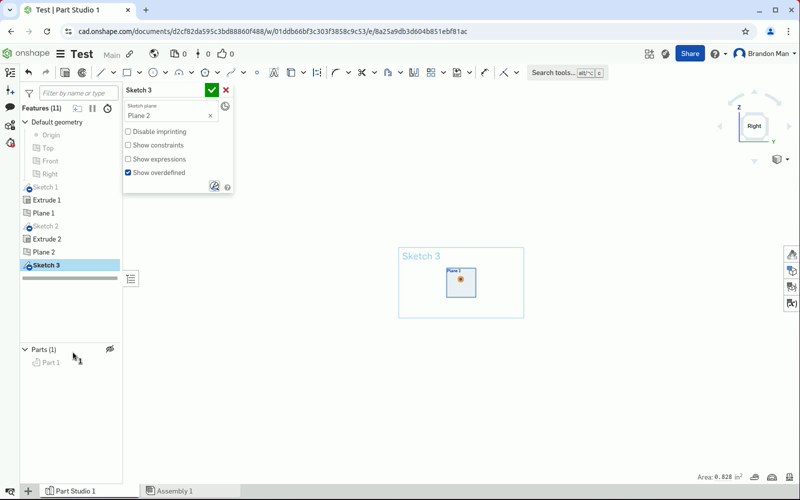
key(shift+y)
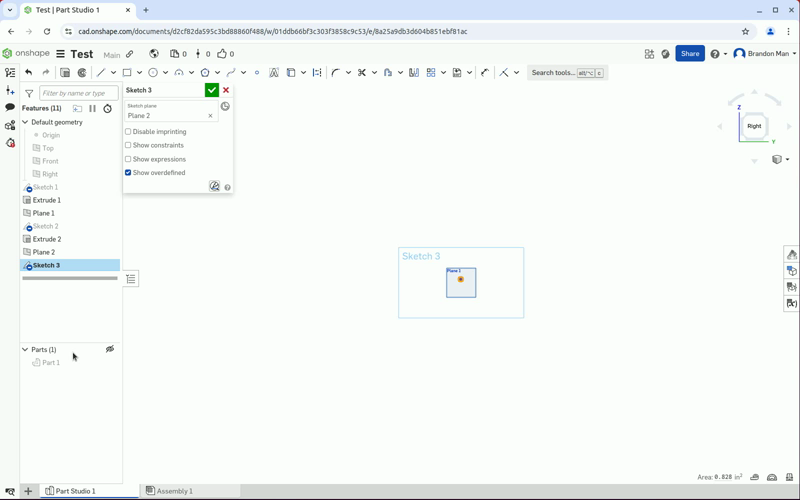
key(shift+e)
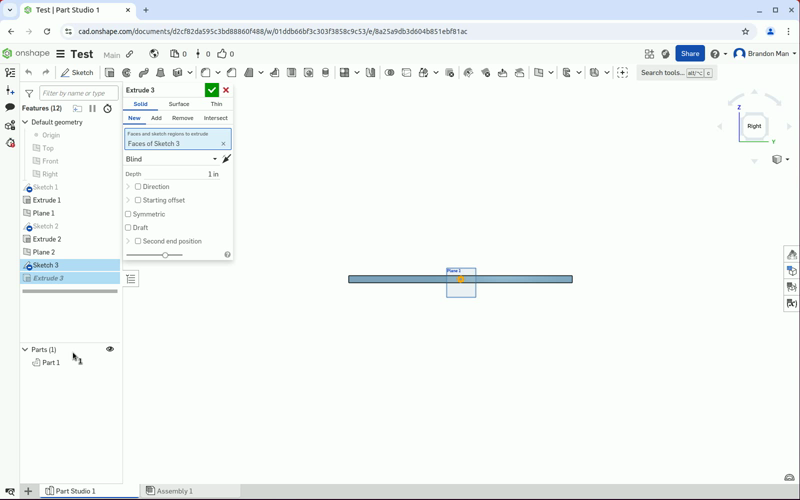
mouse_move(143, 106)
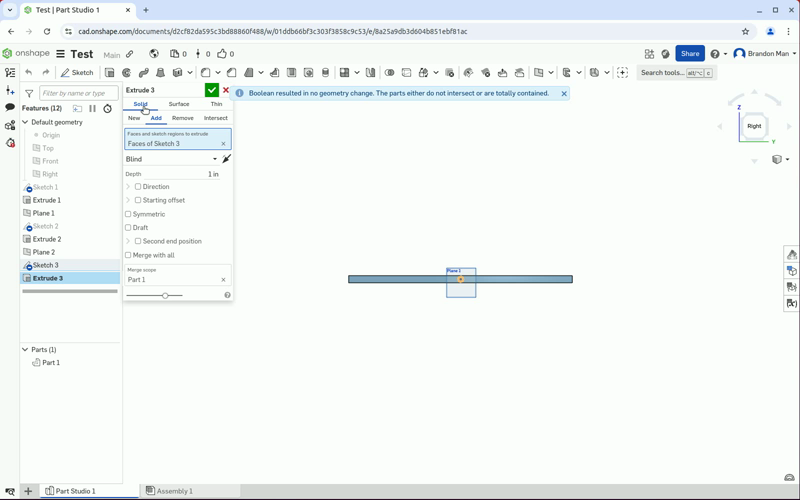
click(143, 106)
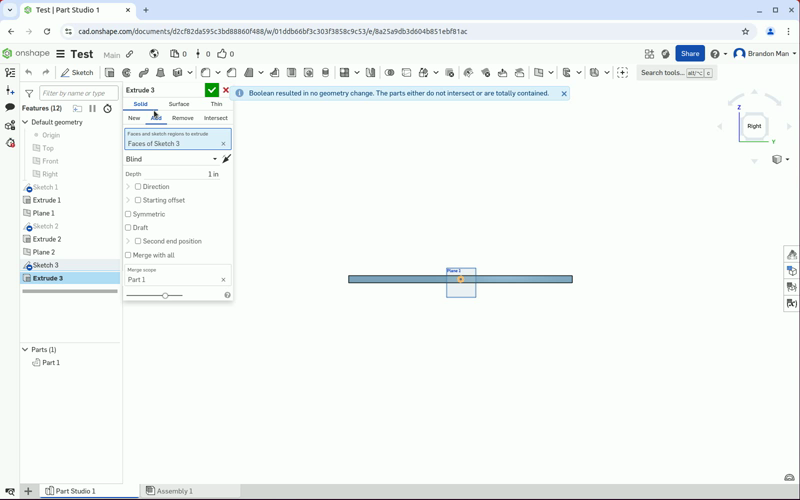
mouse_move(186, 120)
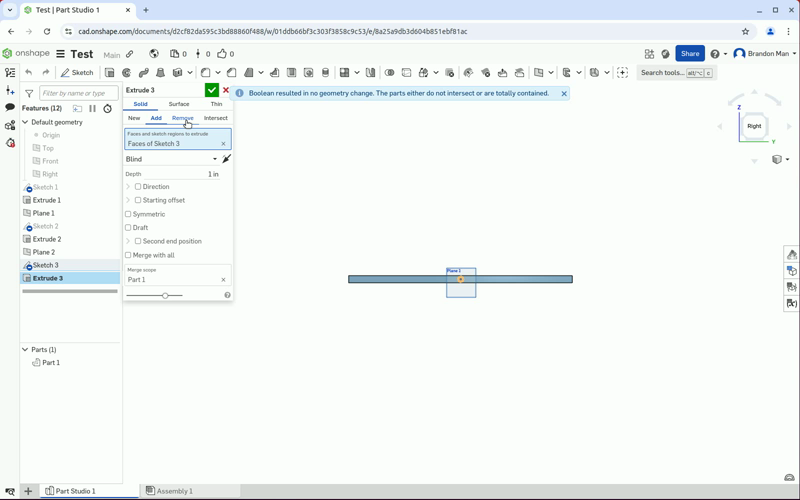
click(186, 120)
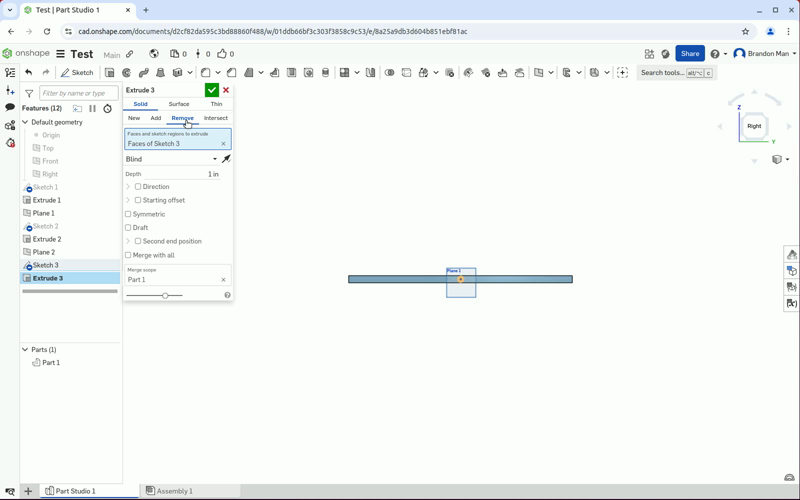
key(tab, 4)
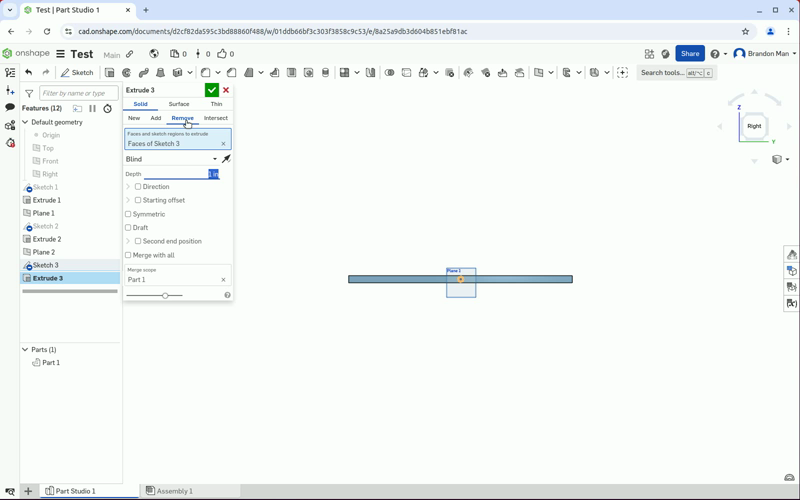
text(3.129)
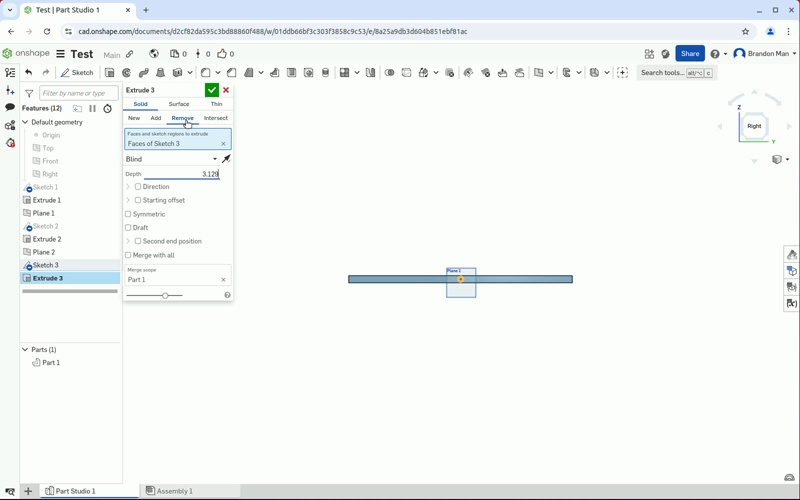
key(tab, 6)
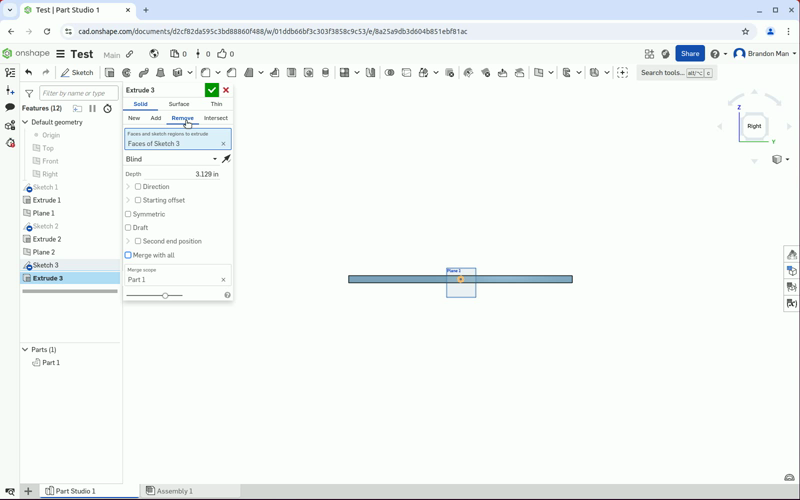
key(space)
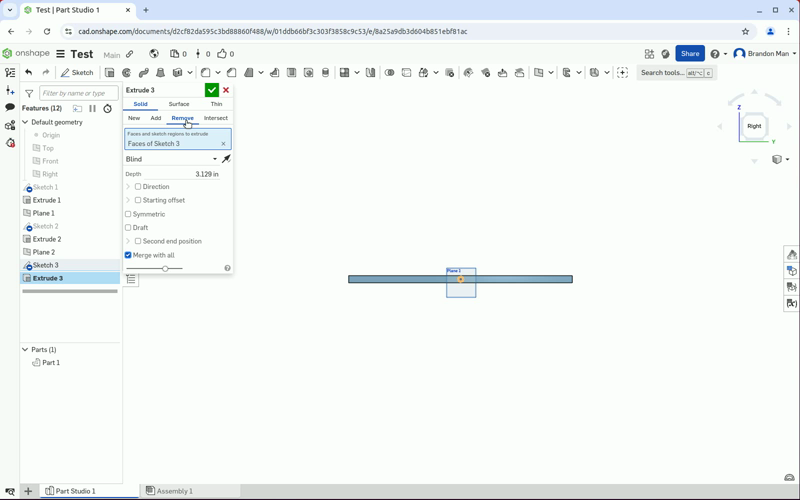
key(enter)
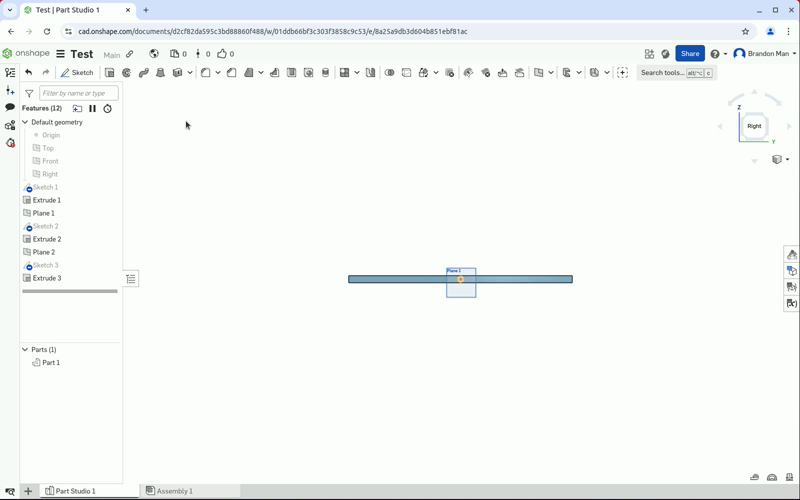
key(shift+h)
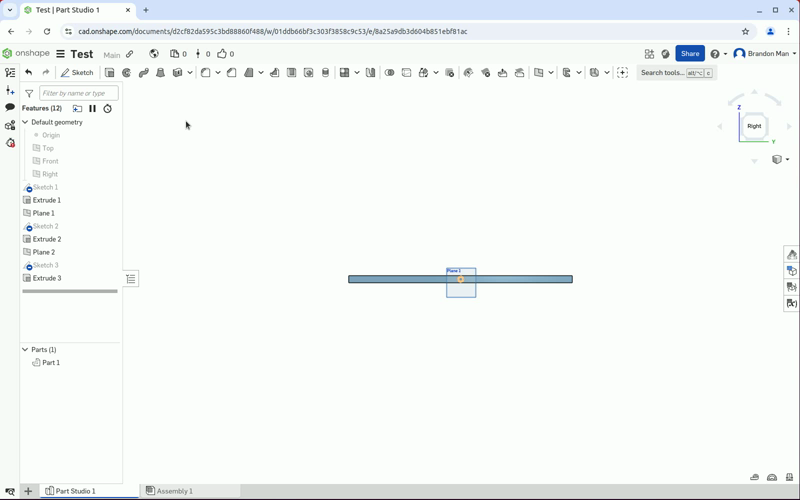
key(shift+h)
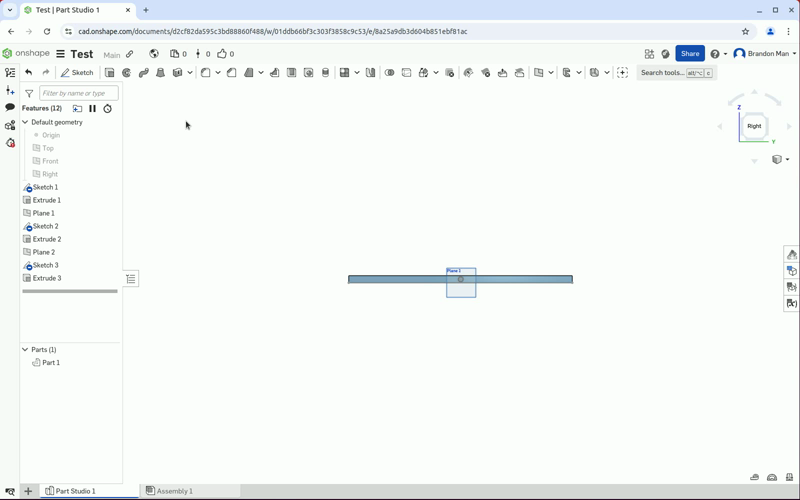
key(shift+7)
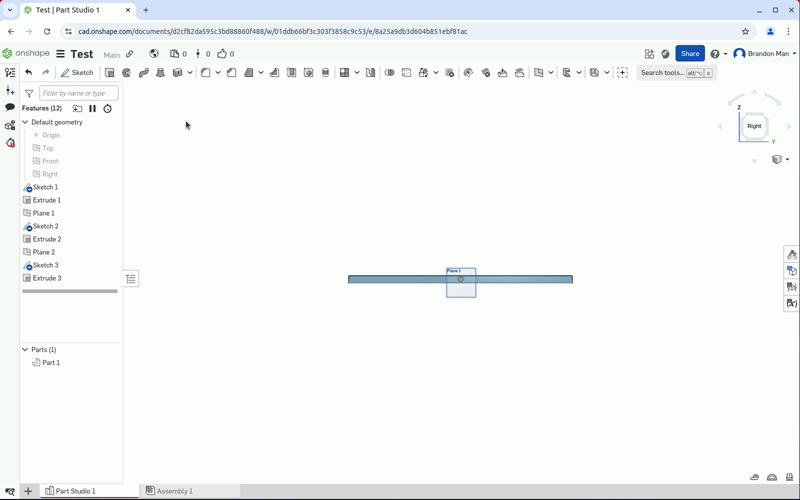
key(right, 2)
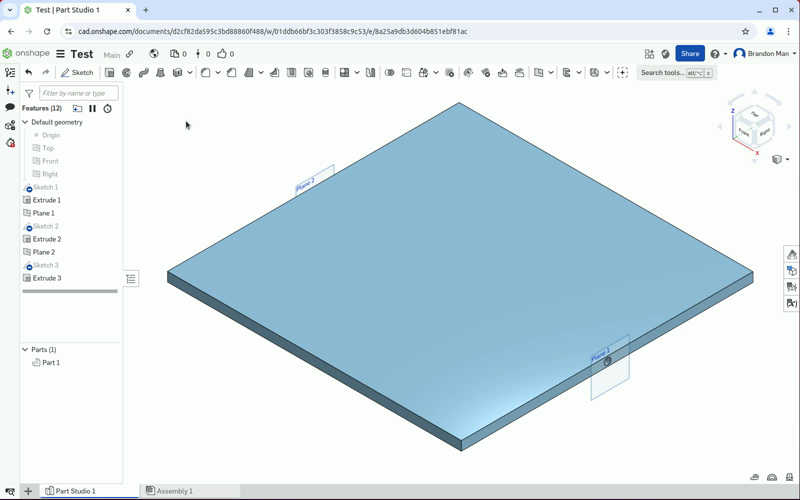
key(down, 2)
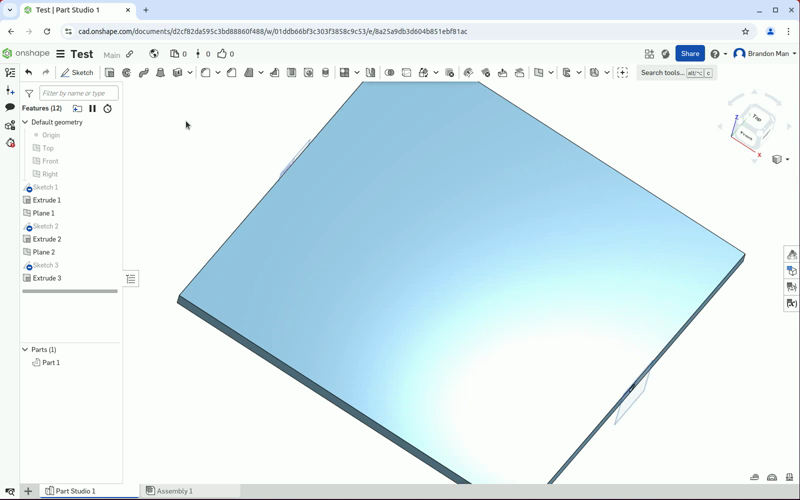
key(up, 2)
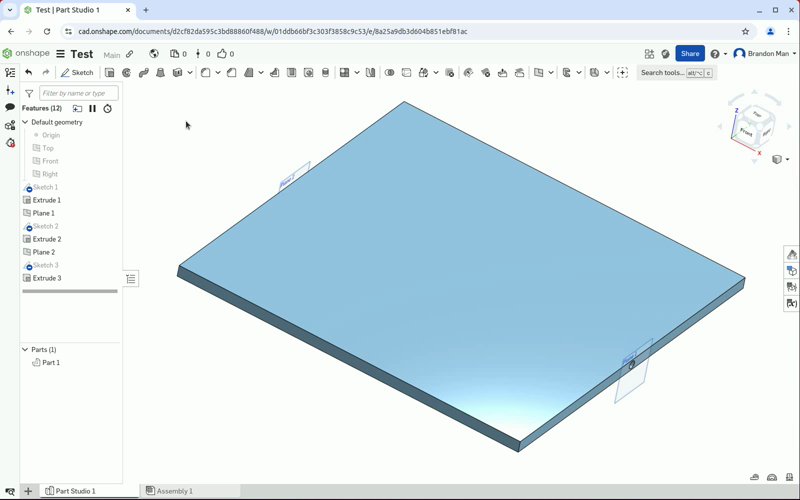
key(left, 2)
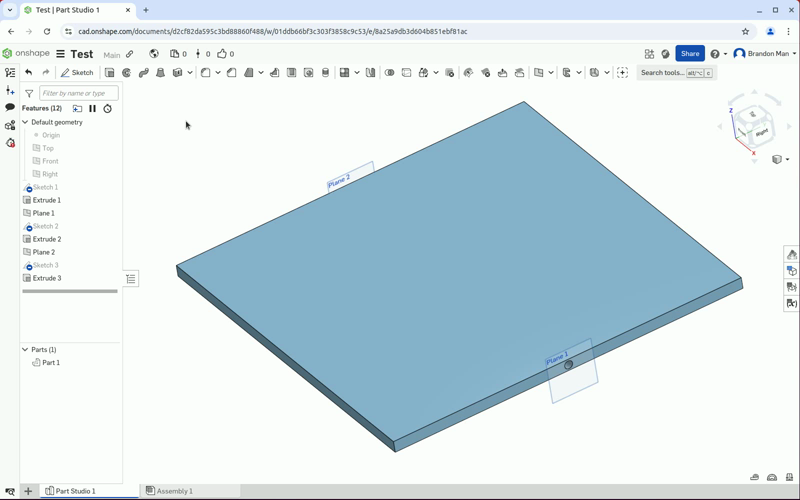
mouse_move(73, 189)
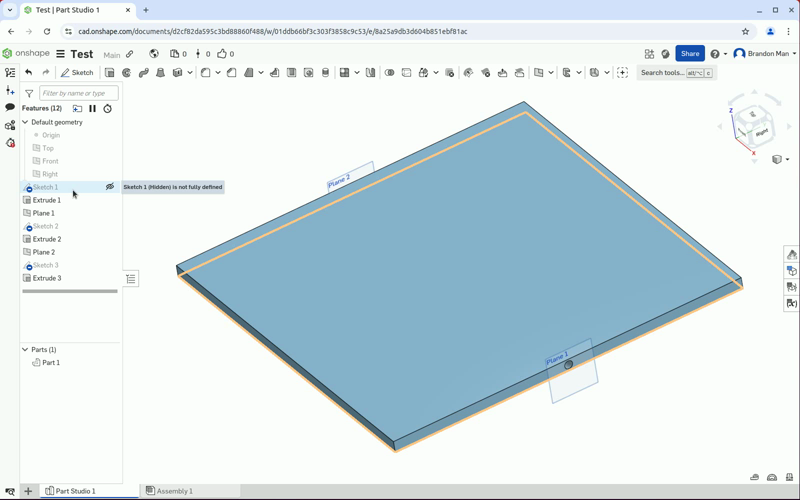
click(73, 189)